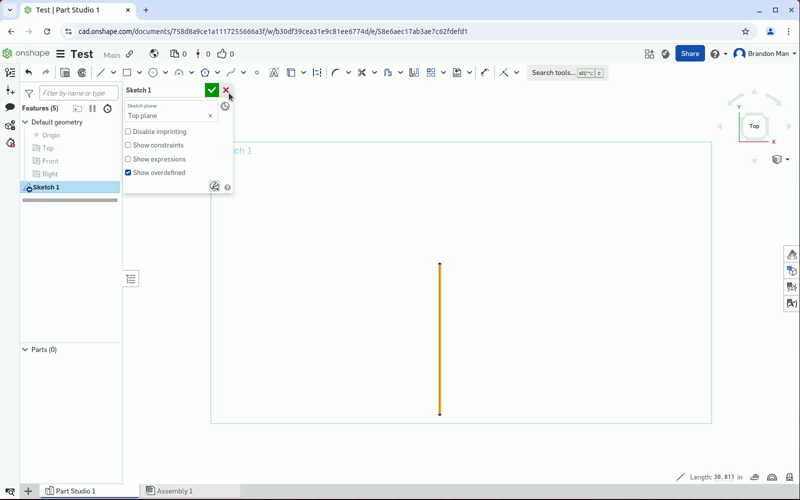
key(shift+h)
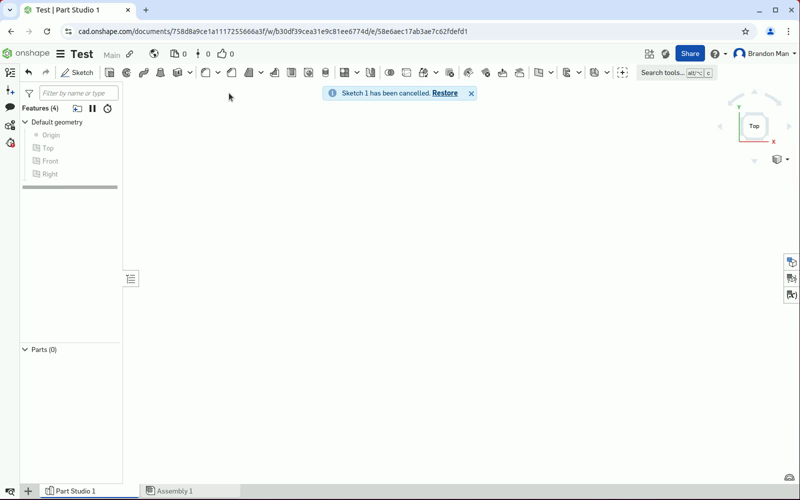
mouse_move(73, 352)
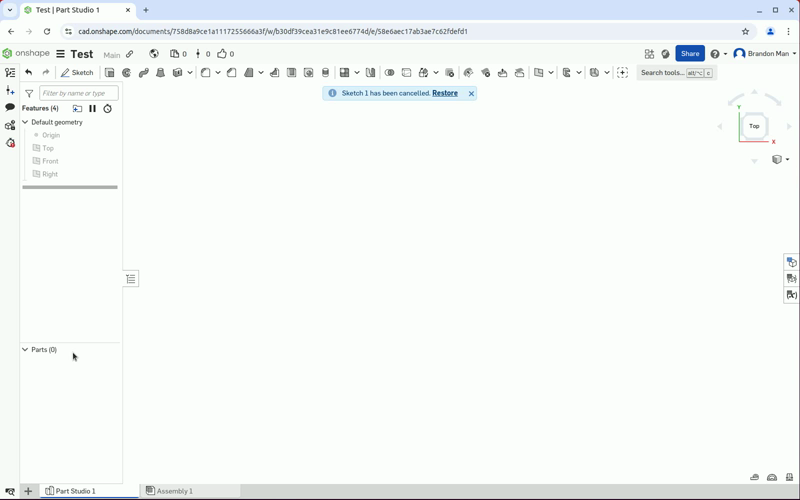
key(y)
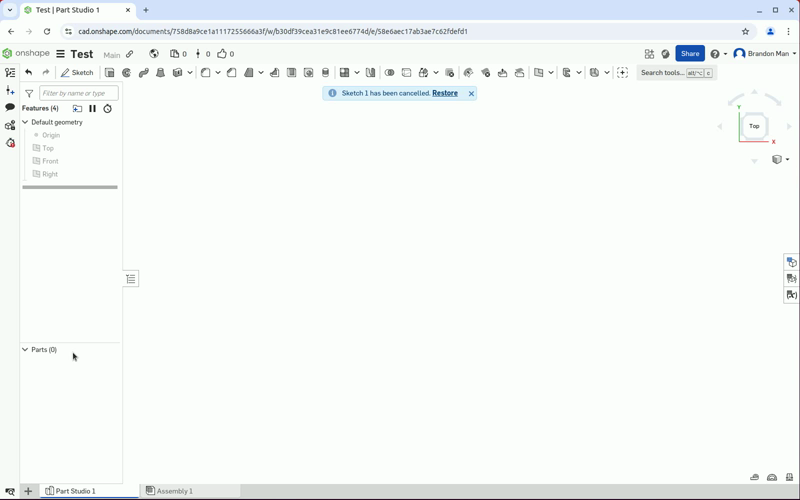
key(shift+p)
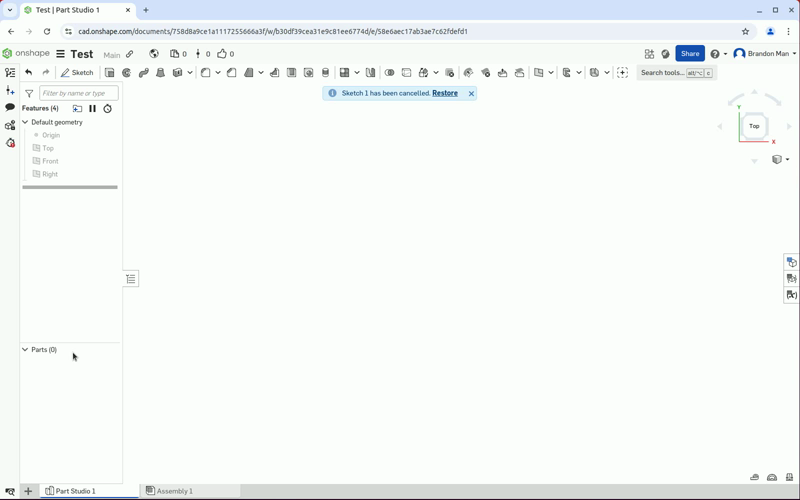
key(space)
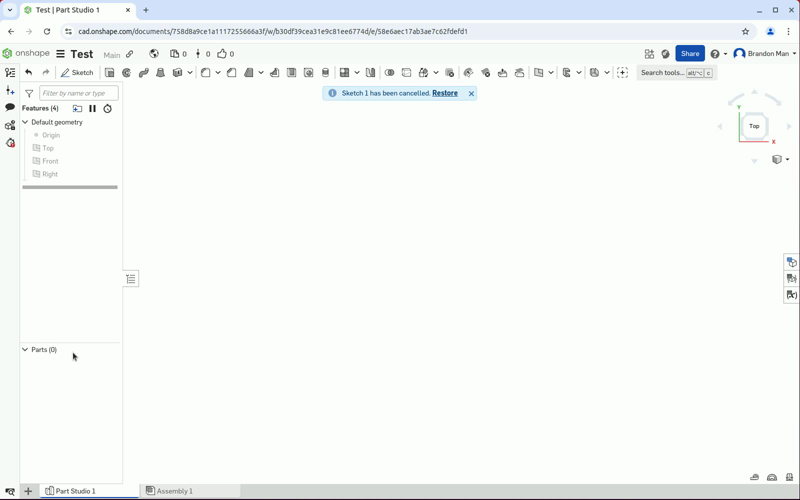
key_down(shift)
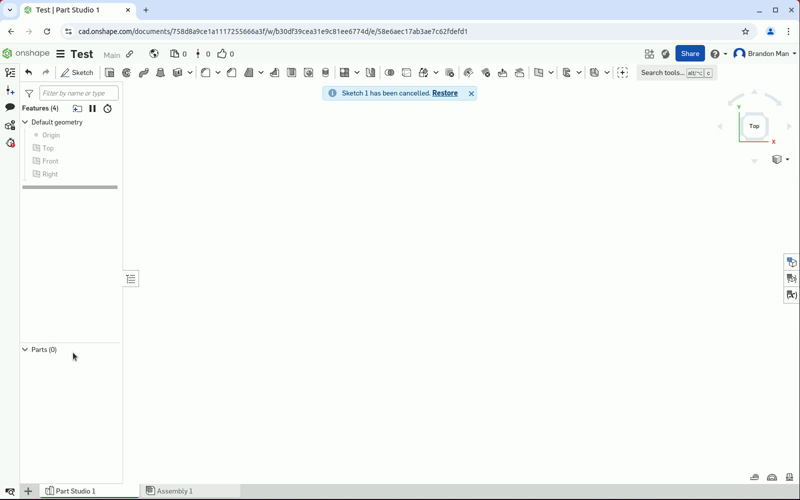
key(up)
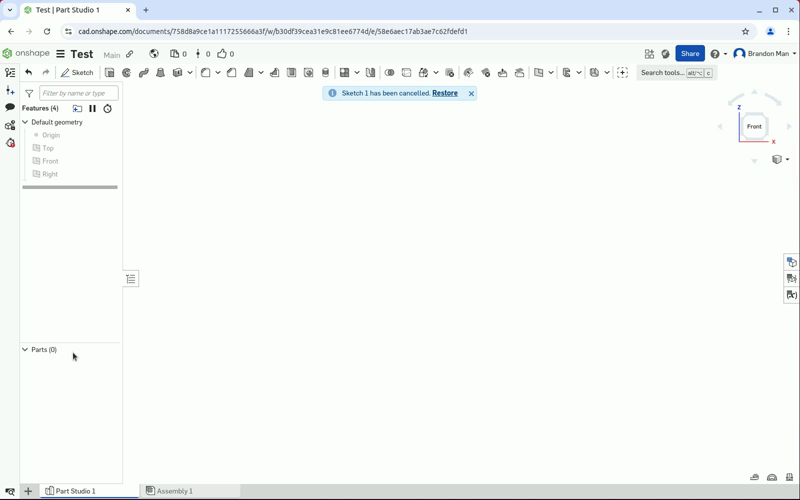
key_up(shift)
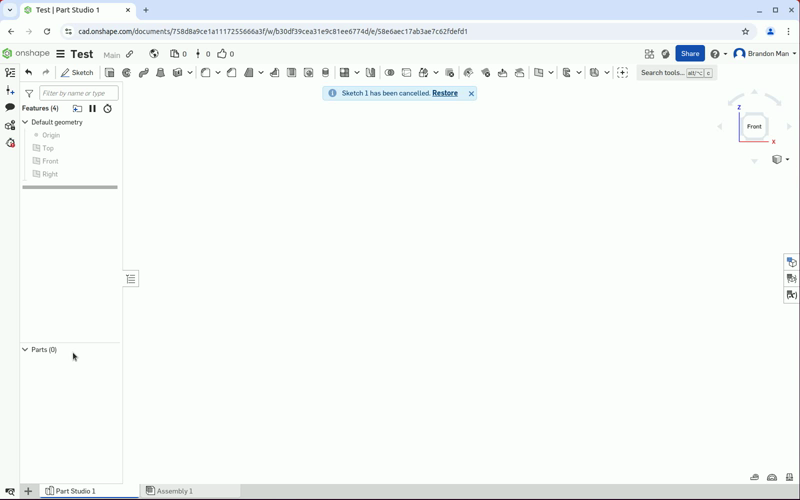
mouse_move(73, 352)
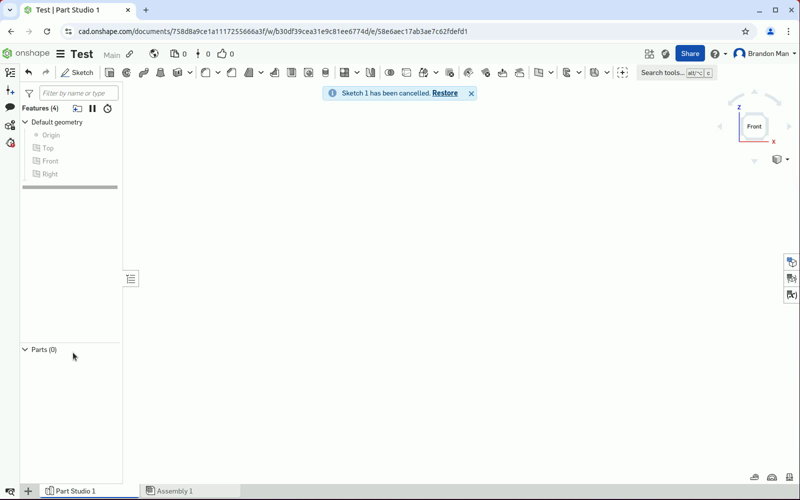
key(shift+y)
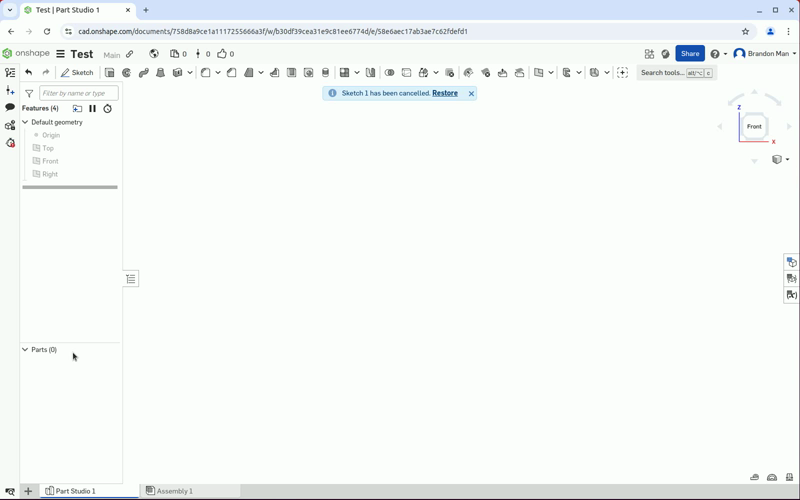
key(shift+s)
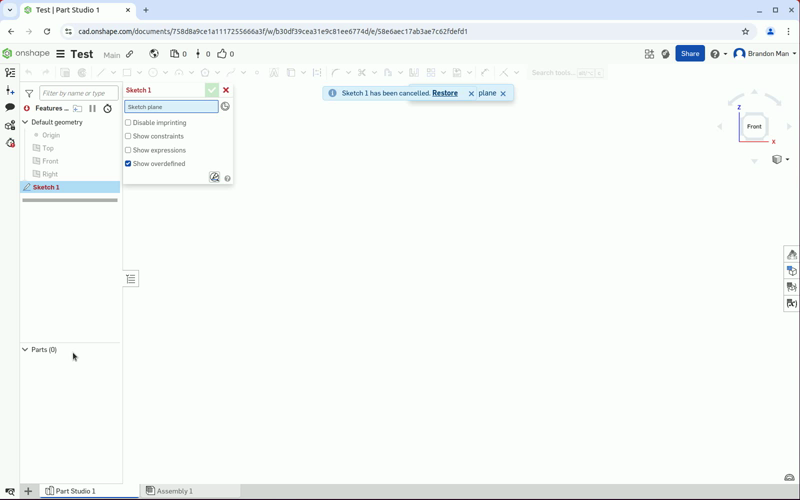
mouse_move(73, 163)
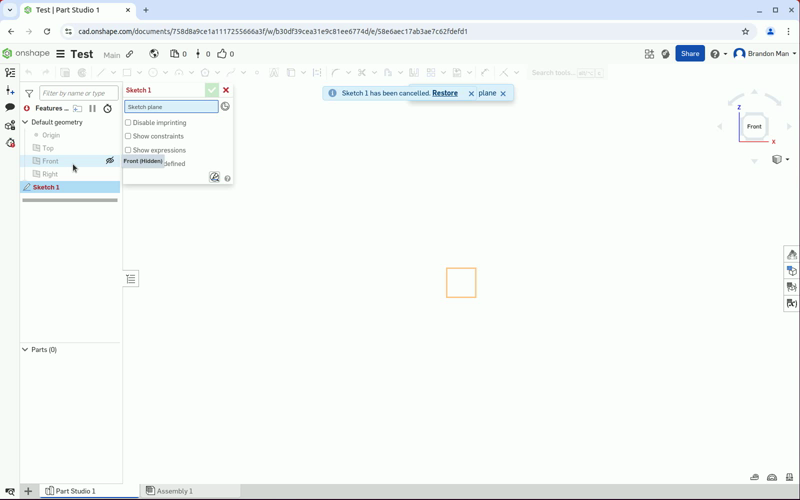
click(73, 163)
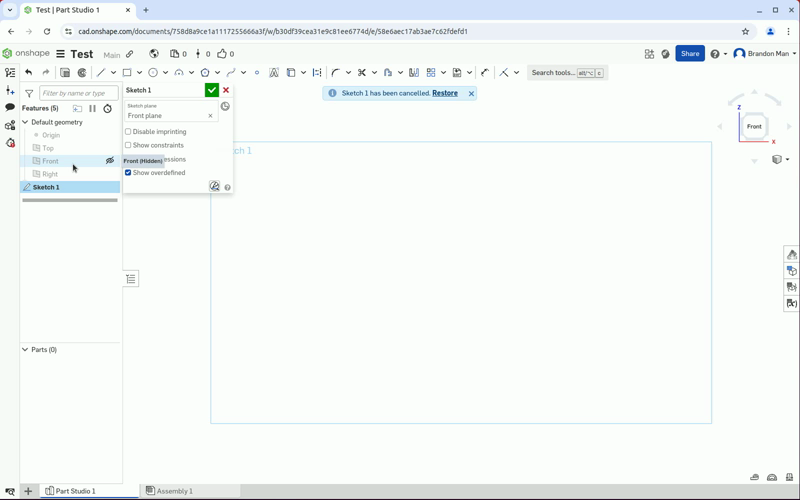
mouse_move(73, 352)
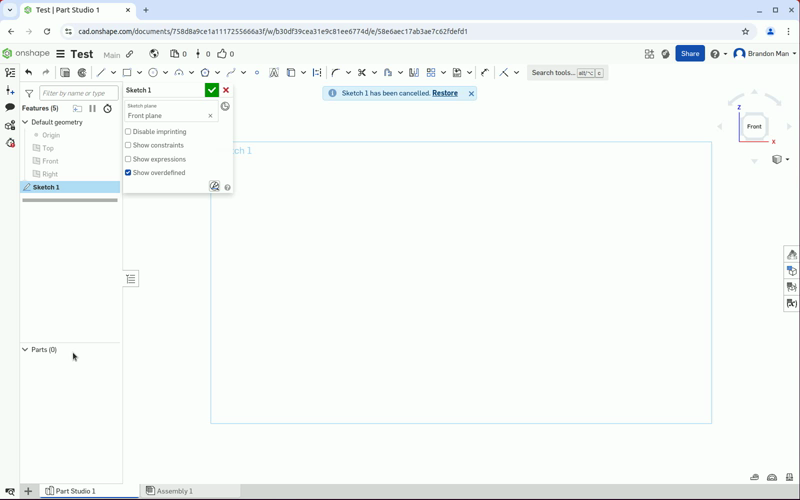
key(y)
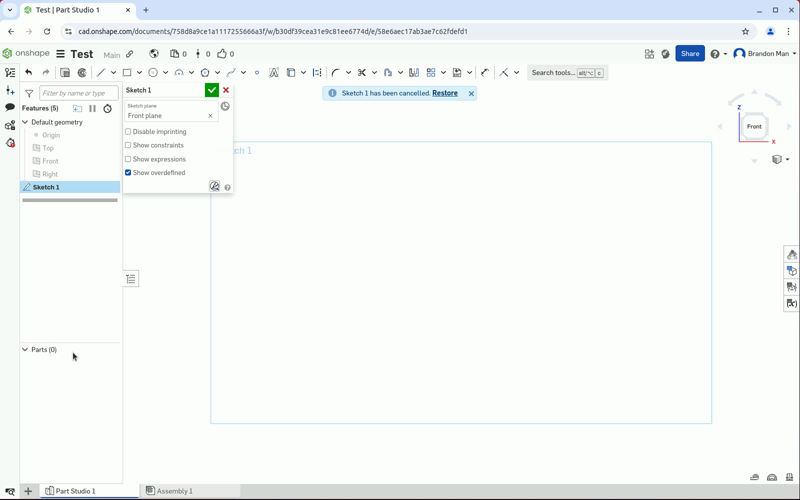
key(l)
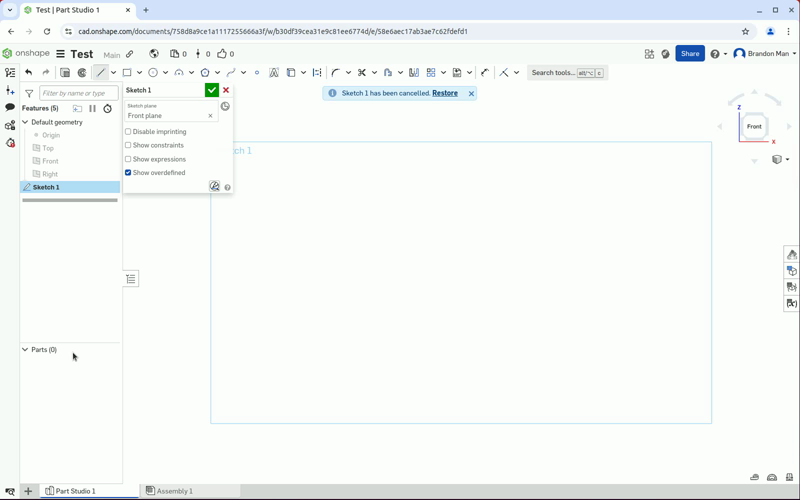
key_down(shift)
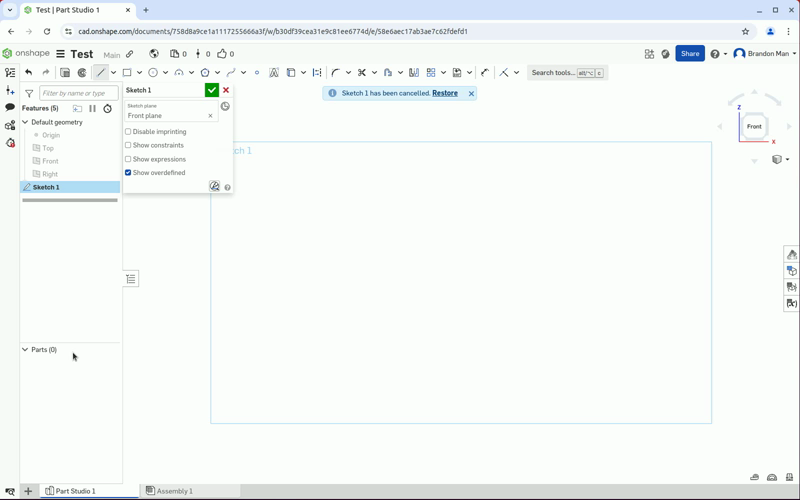
mouse_move(384, 326)
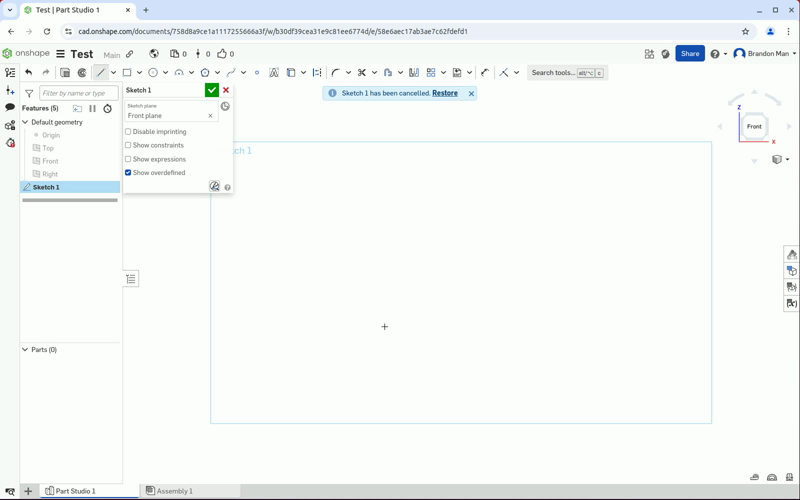
click(384, 326)
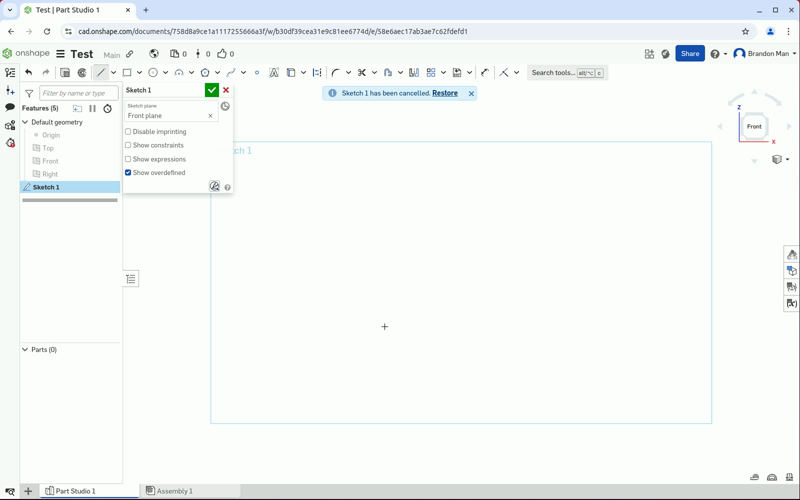
key_up(shift)
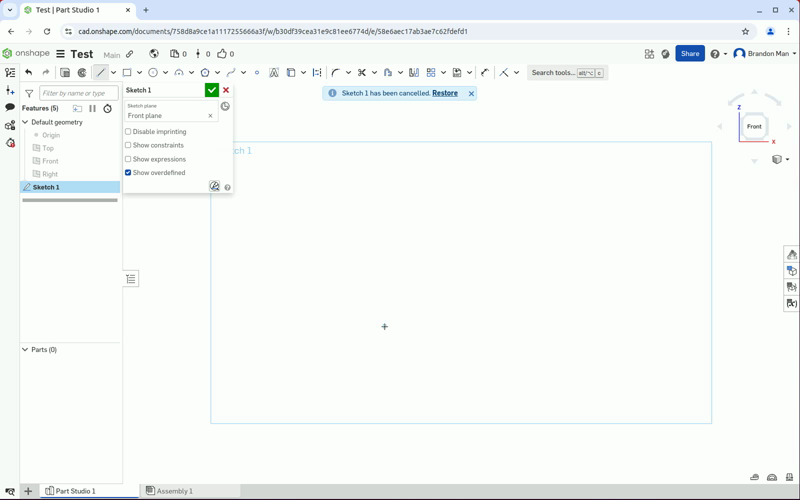
key_down(shift)
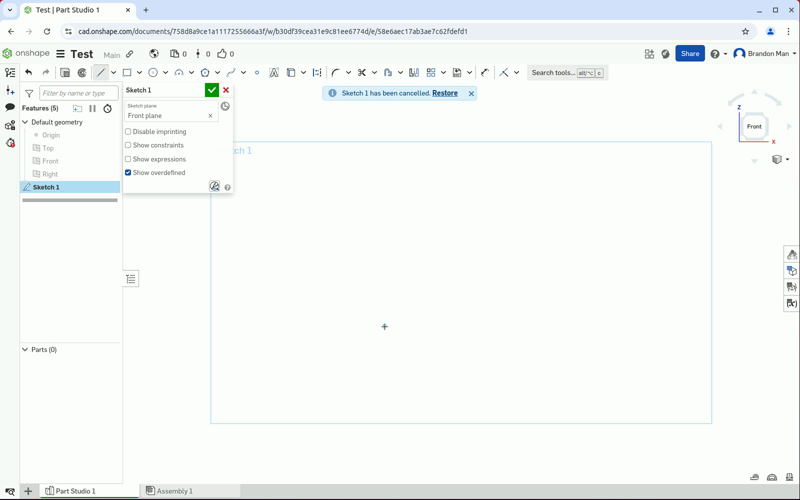
mouse_move(414, 326)
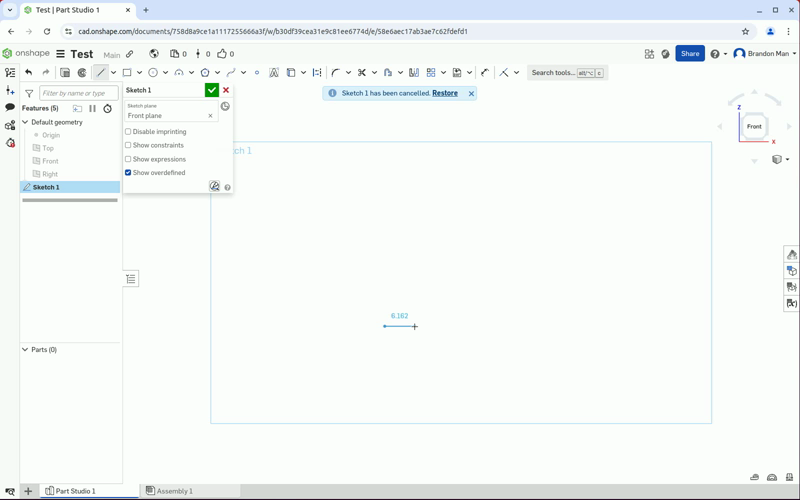
mouse_move(416, 326)
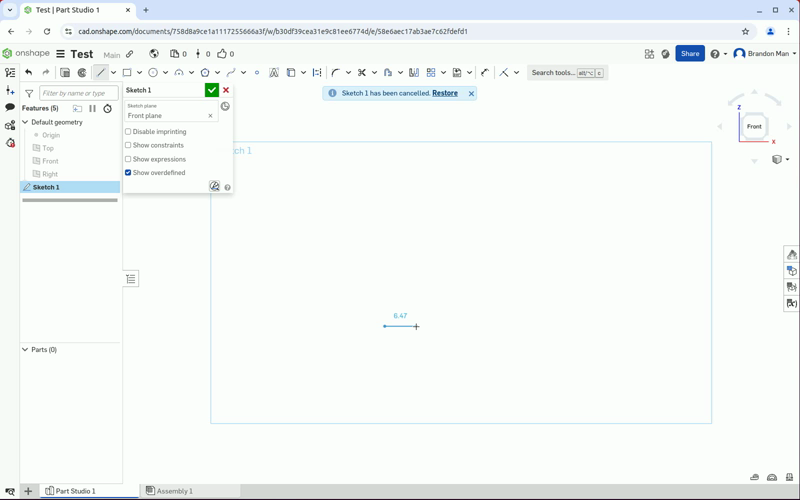
click(416, 326)
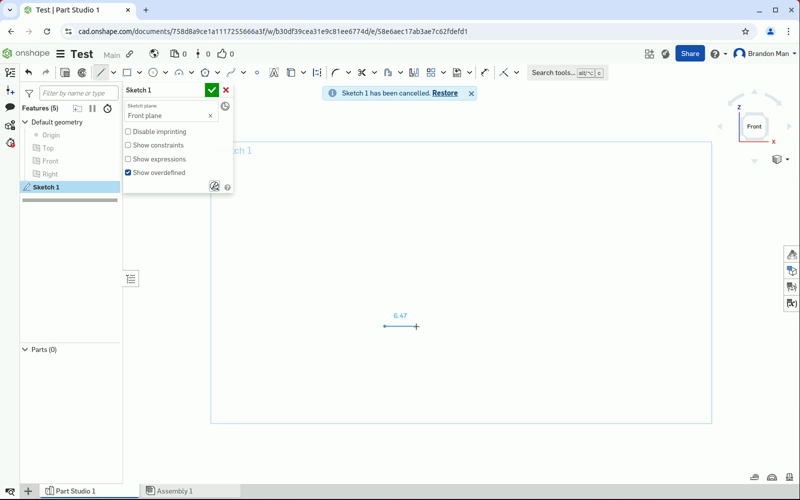
key_up(shift)
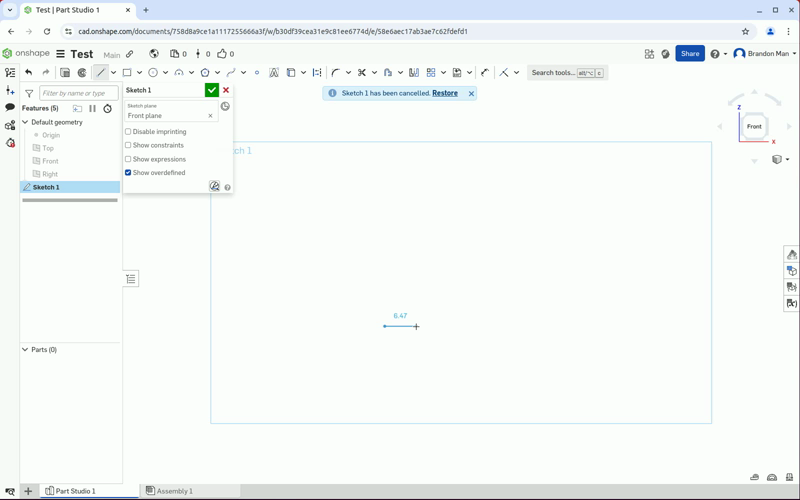
key_down(shift)
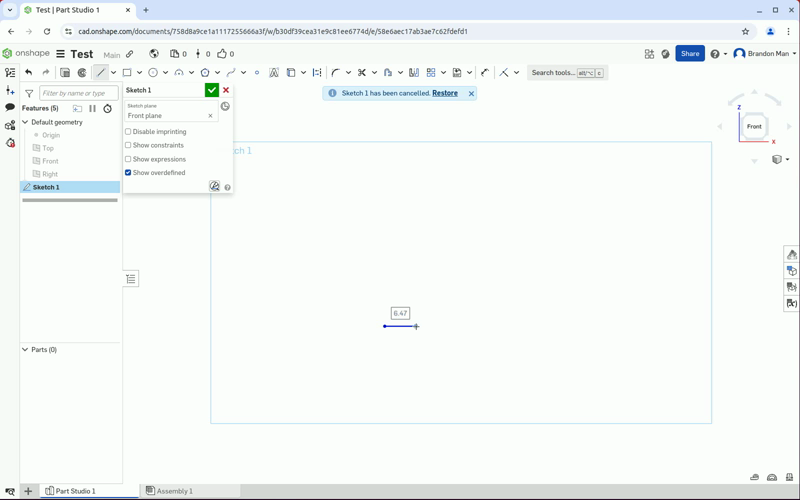
mouse_move(416, 263)
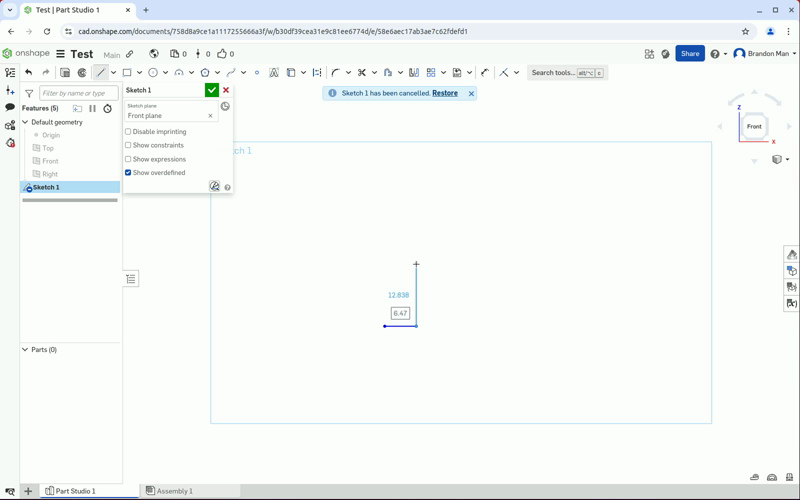
click(416, 263)
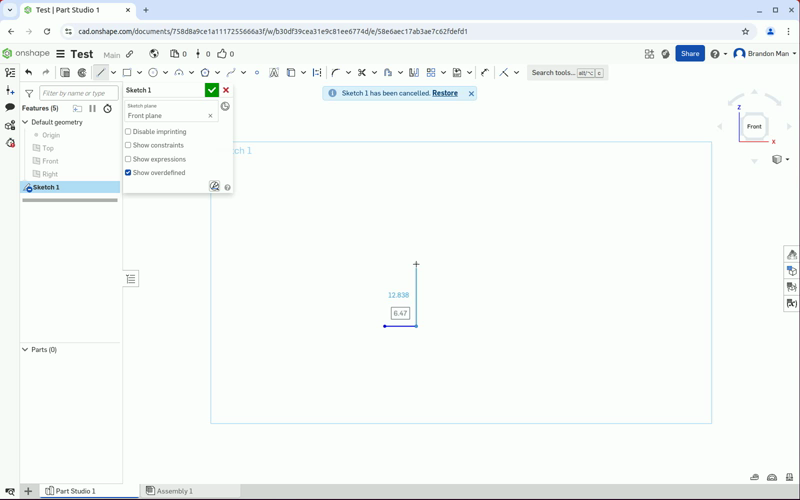
key_up(shift)
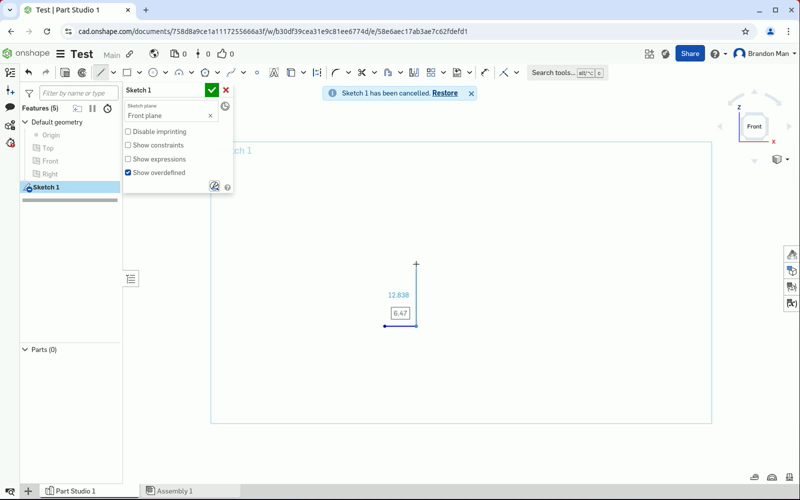
key_down(shift)
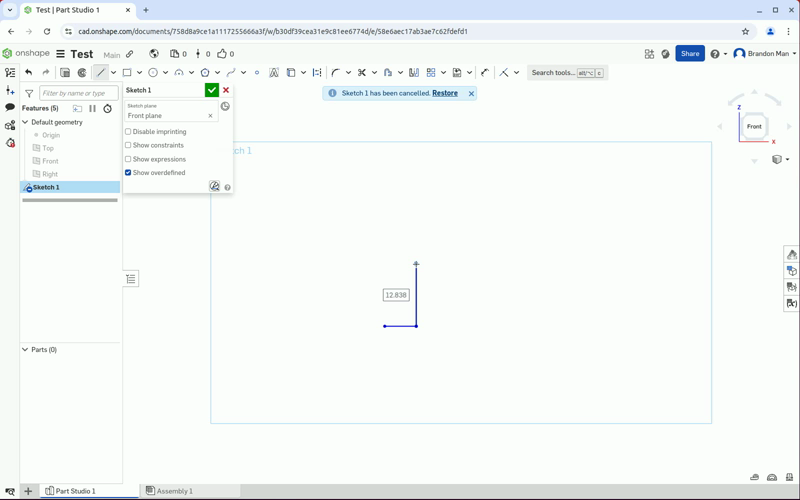
mouse_move(446, 263)
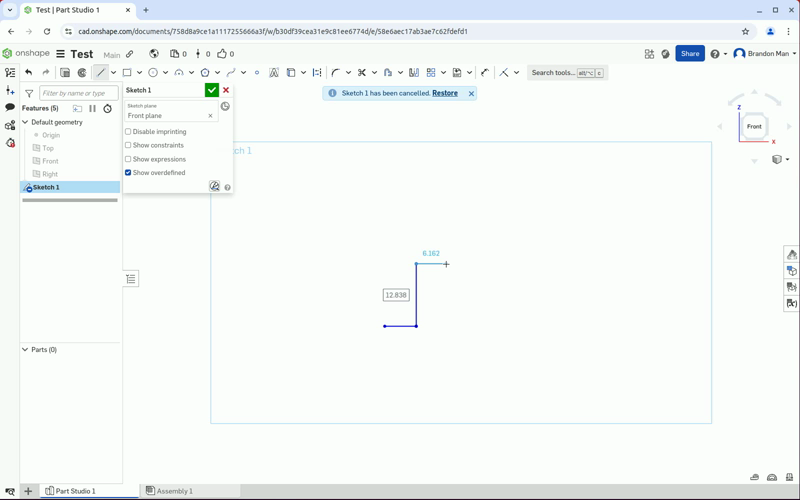
mouse_move(384, 263)
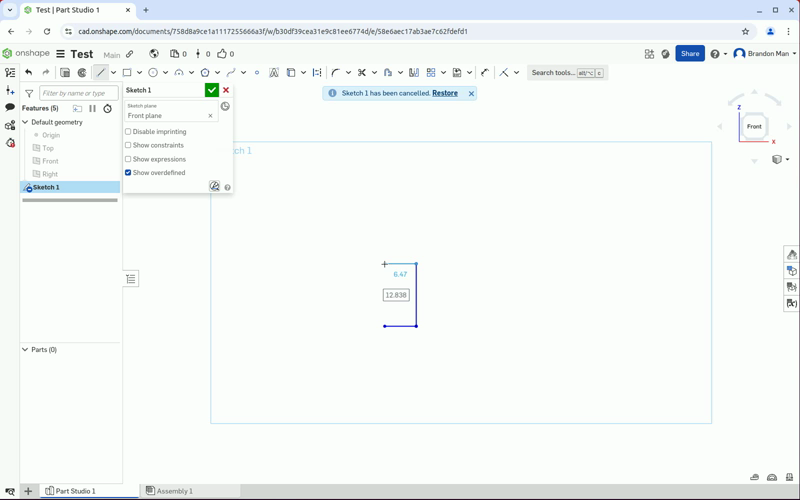
click(384, 263)
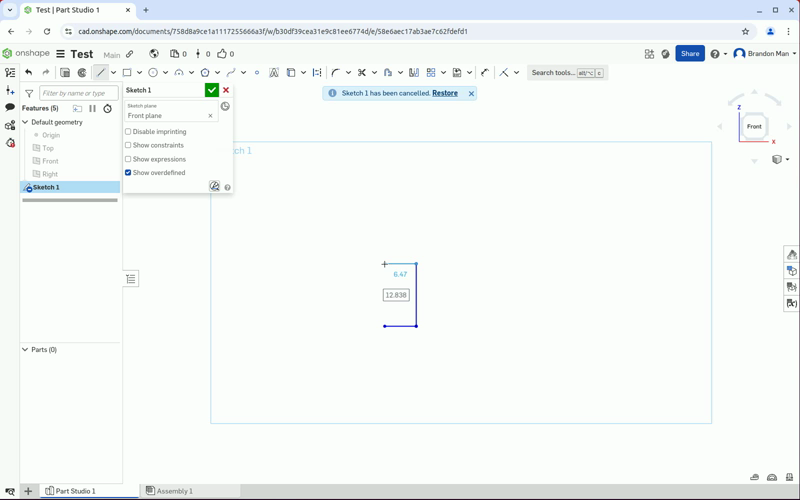
key_up(shift)
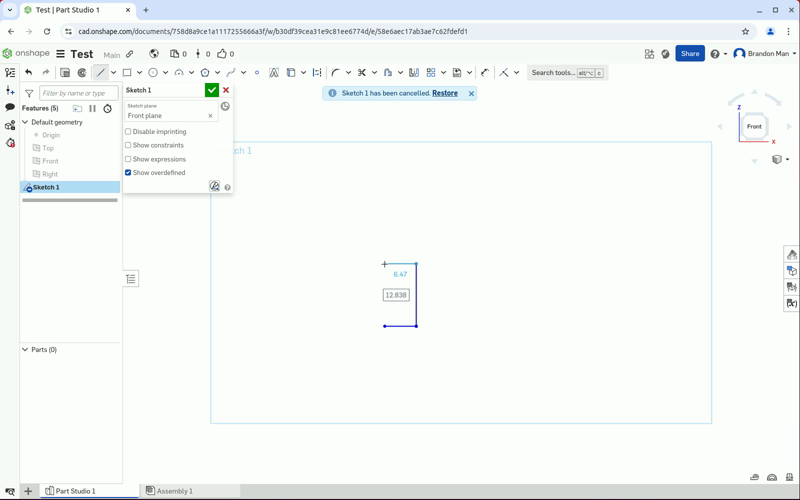
key_down(shift)
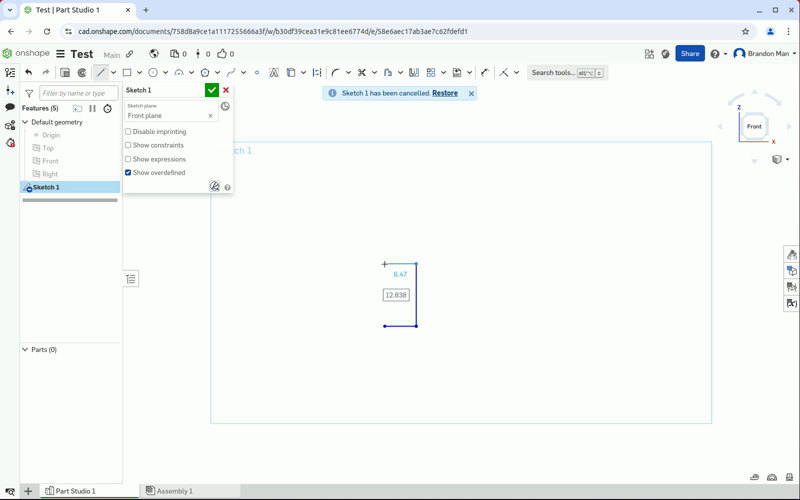
mouse_move(384, 326)
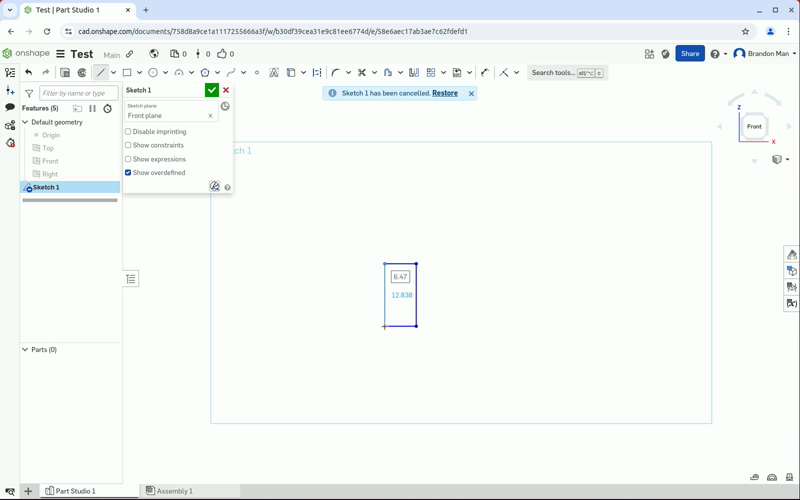
key_up(shift)
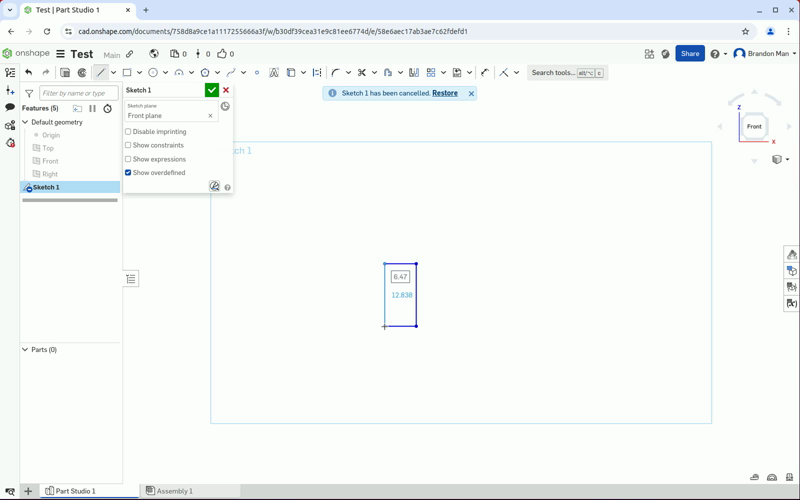
click(384, 326)
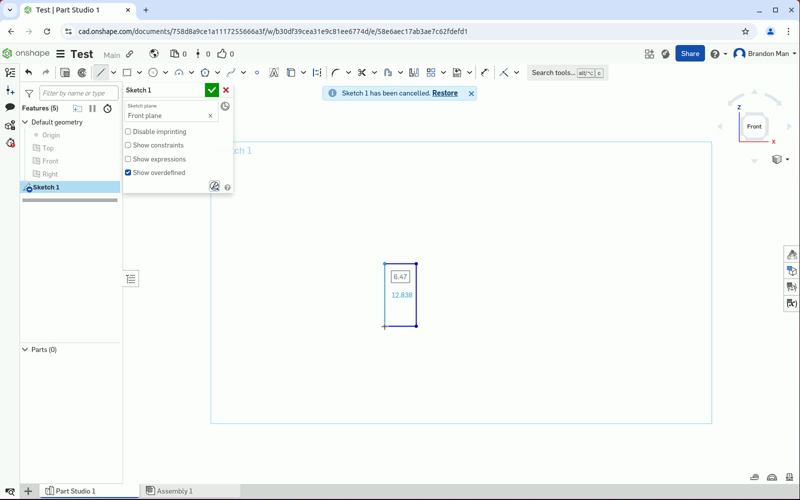
key(esc)
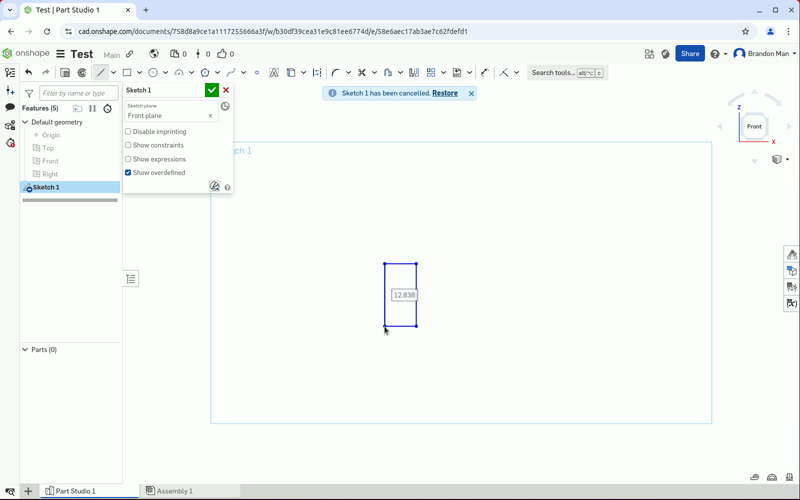
mouse_move(400, 302)
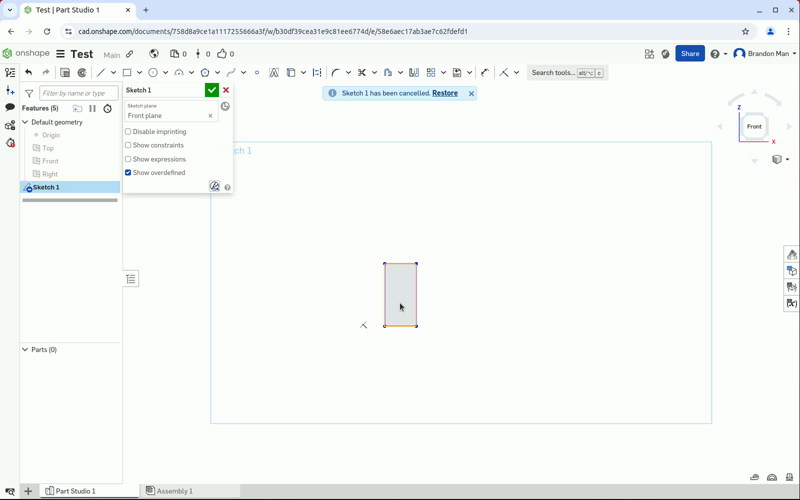
click(400, 302)
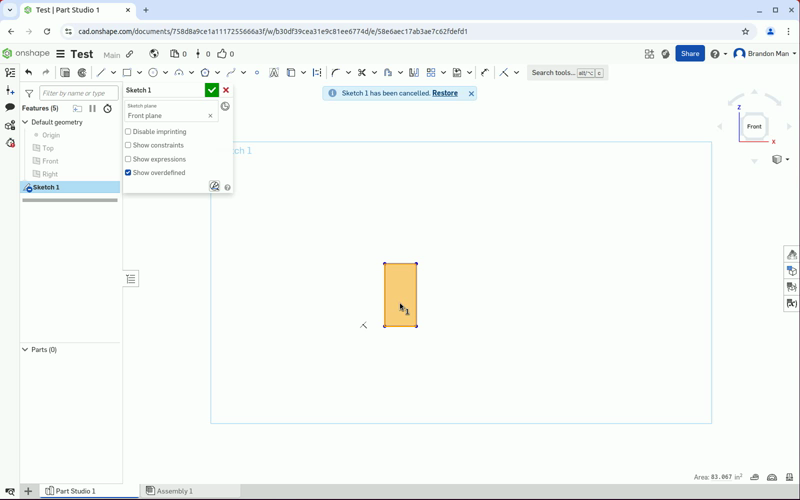
mouse_move(73, 352)
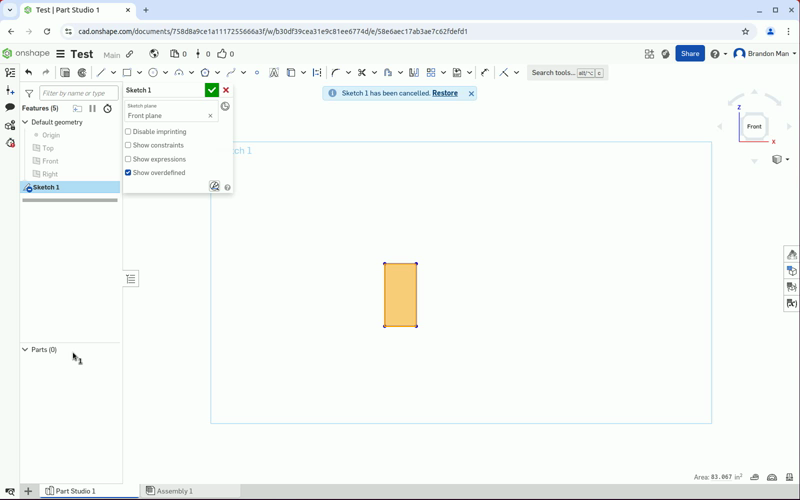
key(shift+y)
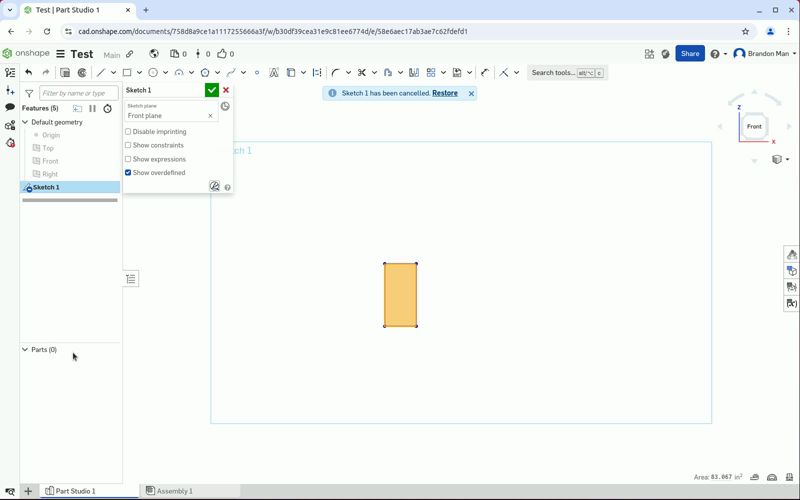
key(shift+e)
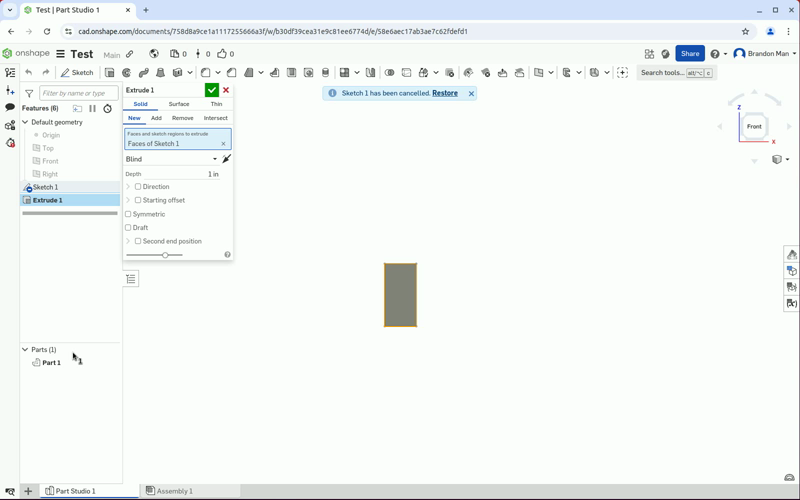
mouse_move(143, 106)
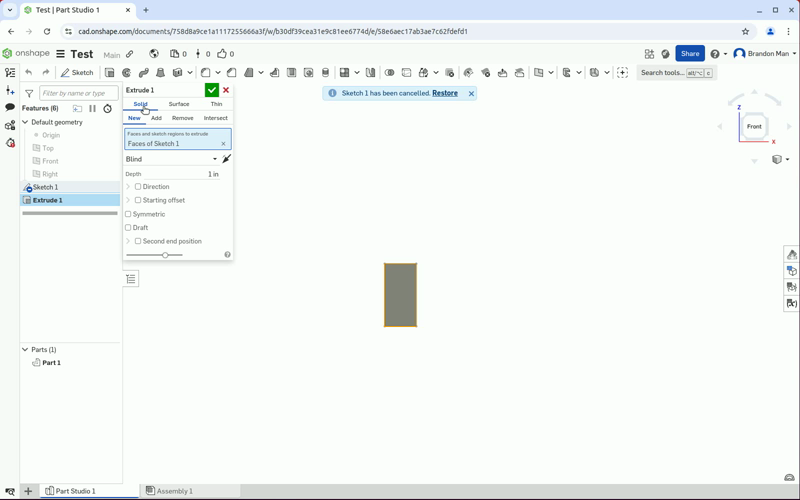
click(143, 106)
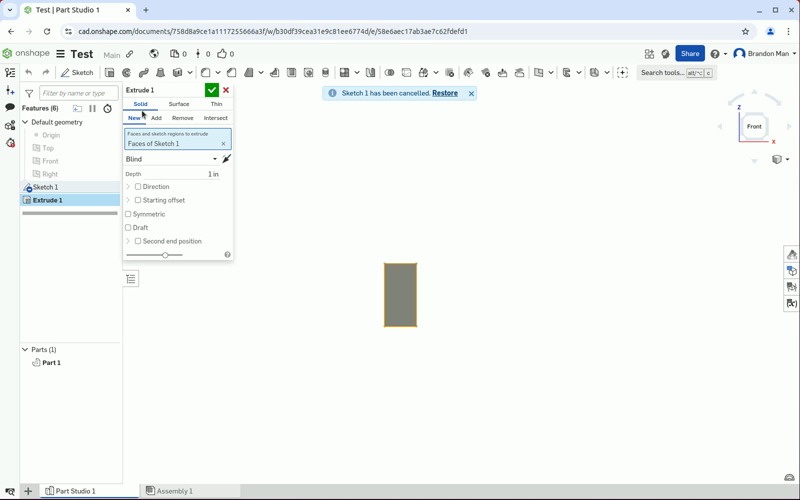
mouse_move(137, 120)
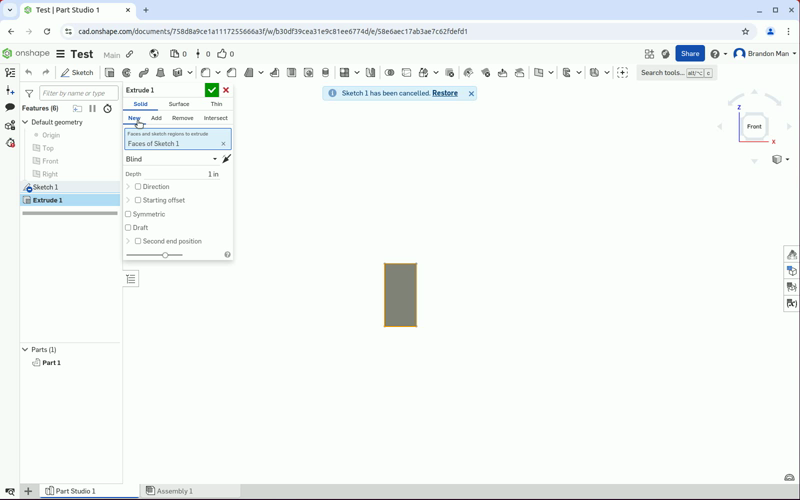
click(137, 120)
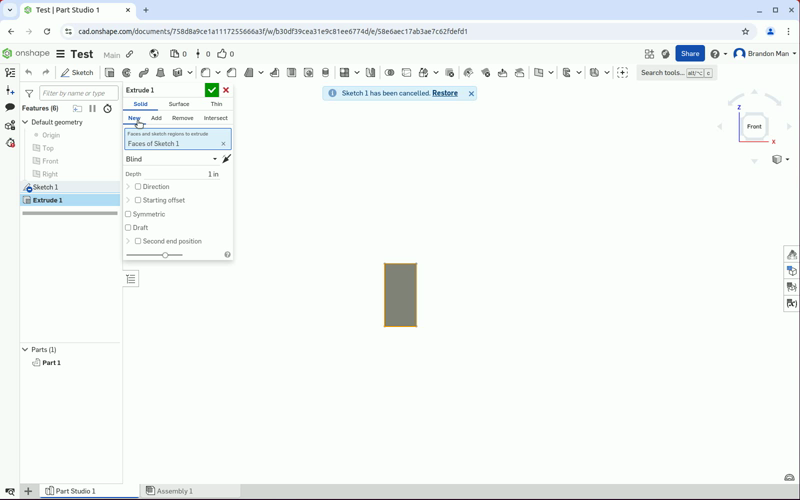
key(tab, 4)
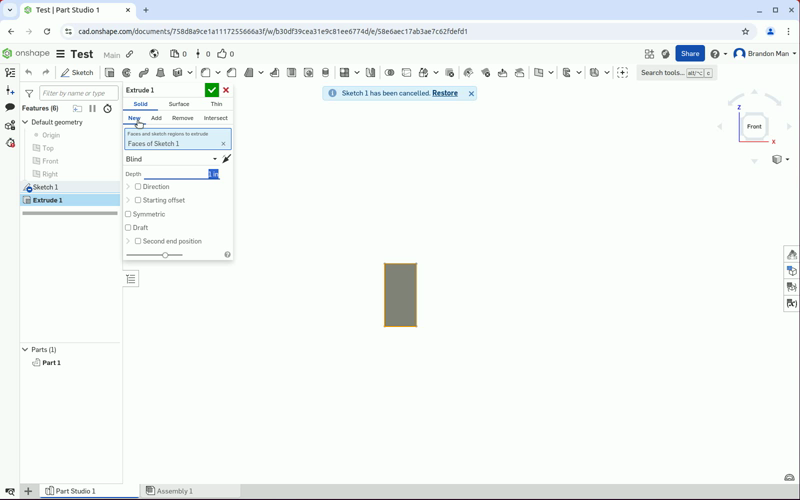
text(4.332)
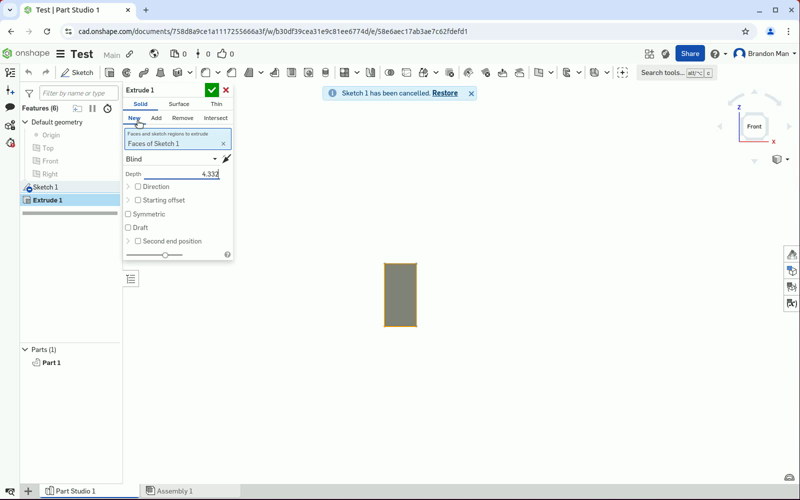
key(tab, 3)
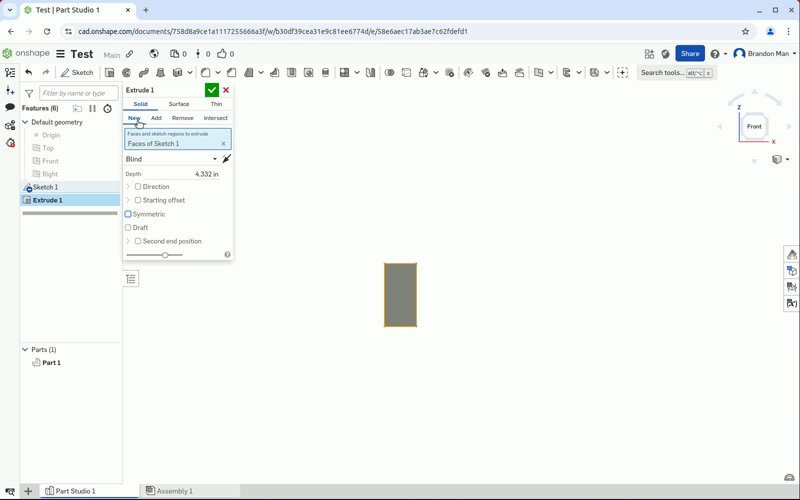
key(space)
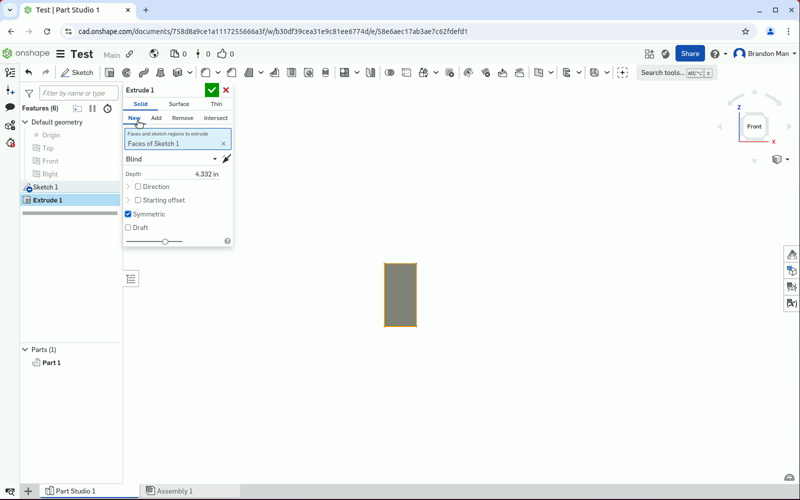
key(enter)
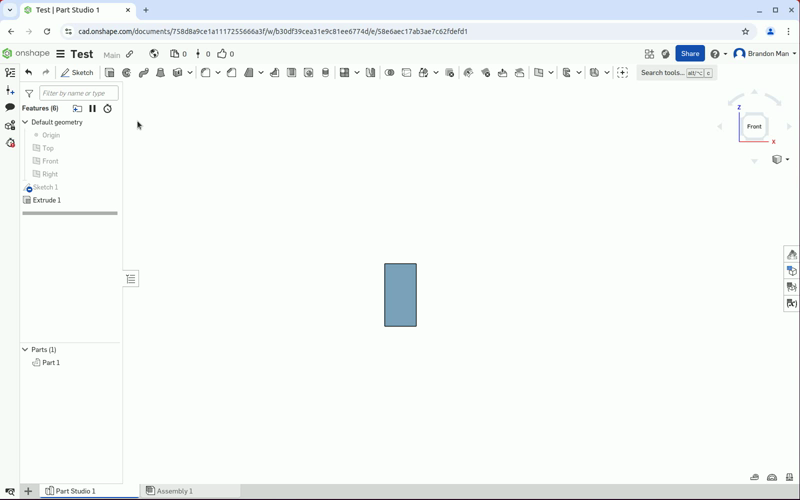
key(shift+h)
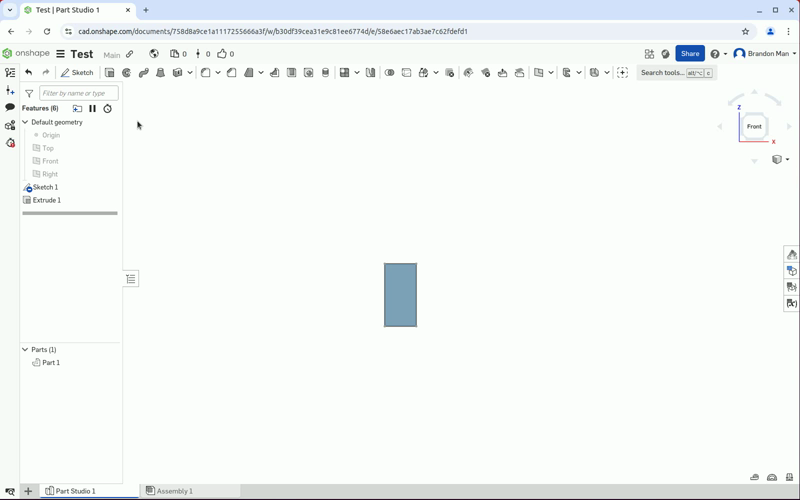
key(shift+h)
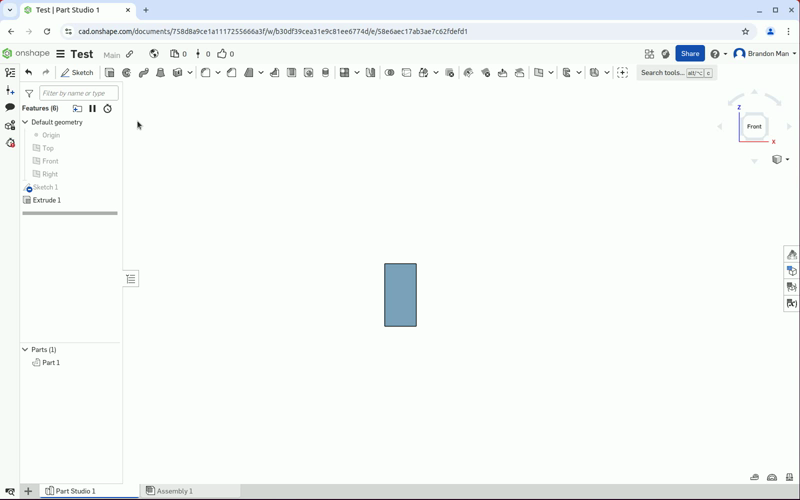
mouse_move(73, 189)
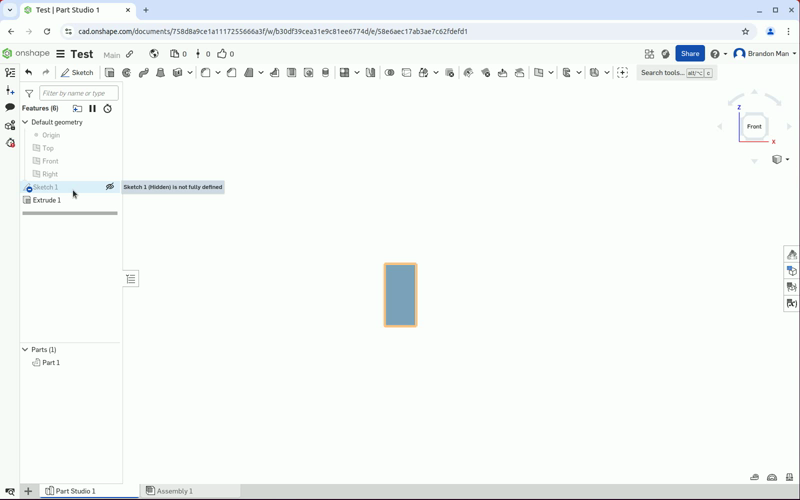
click(73, 189)
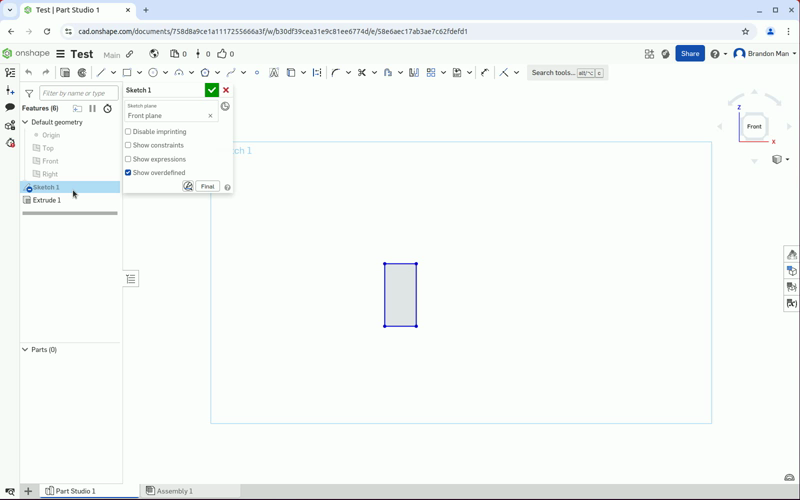
mouse_move(229, 92)
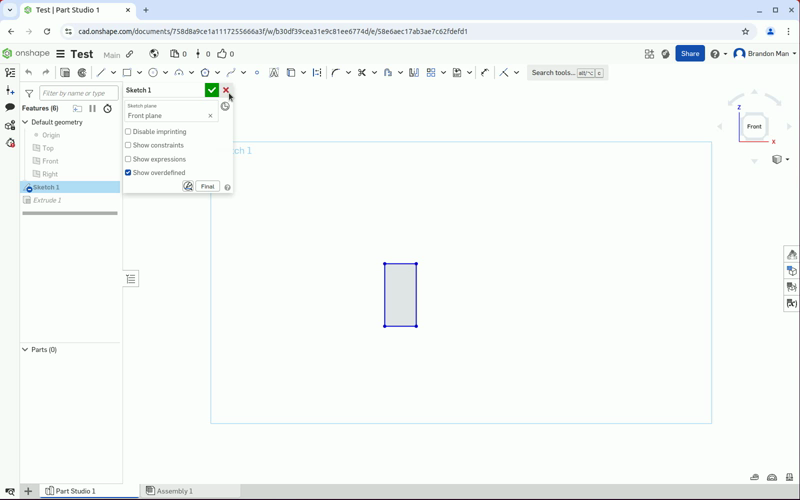
click(229, 92)
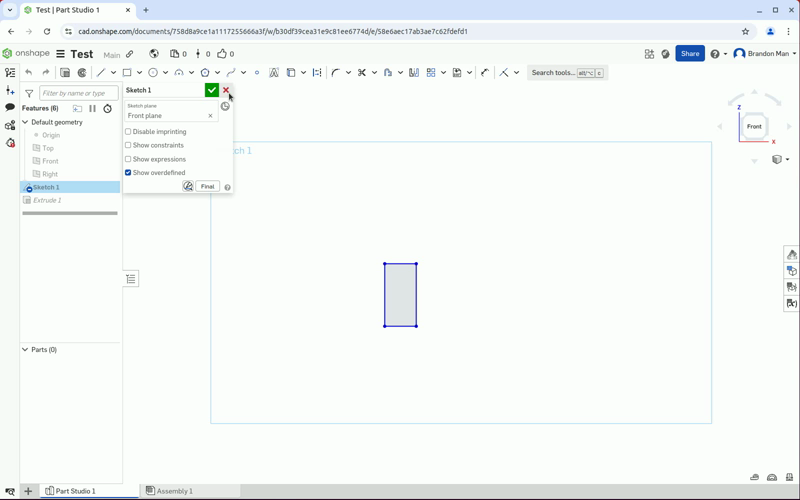
key(shift+s)
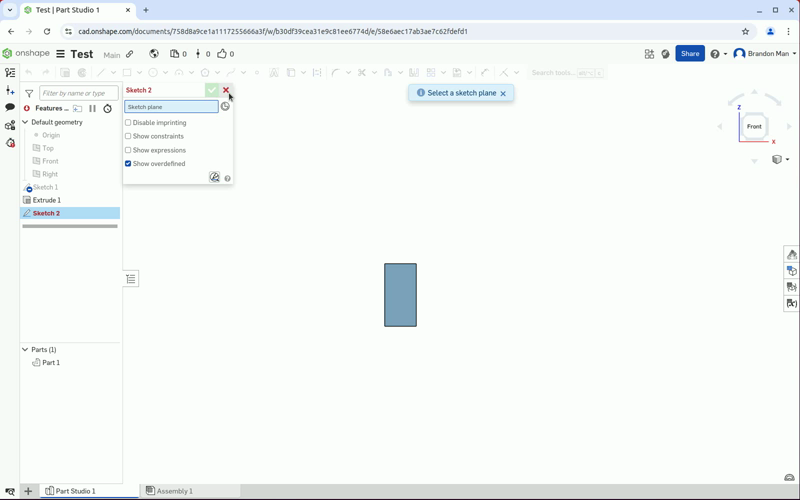
mouse_move(73, 163)
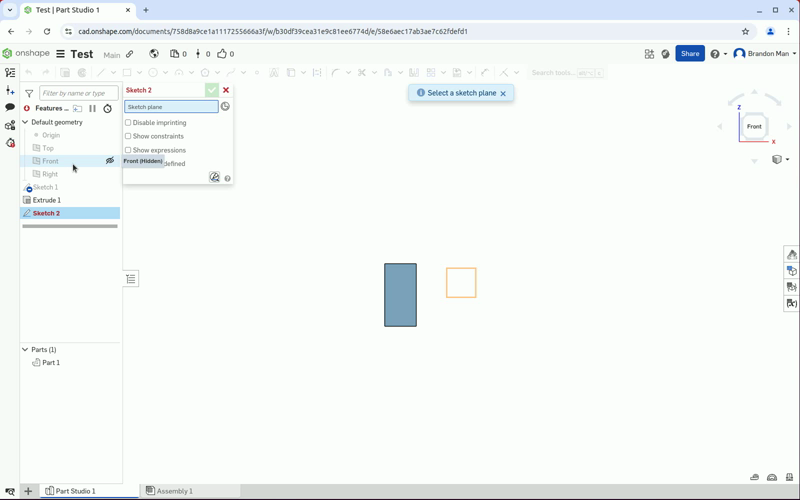
click(73, 163)
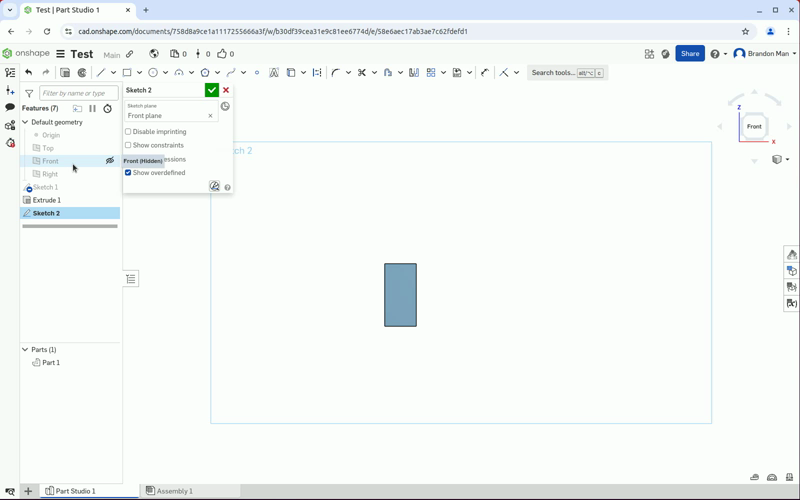
mouse_move(73, 352)
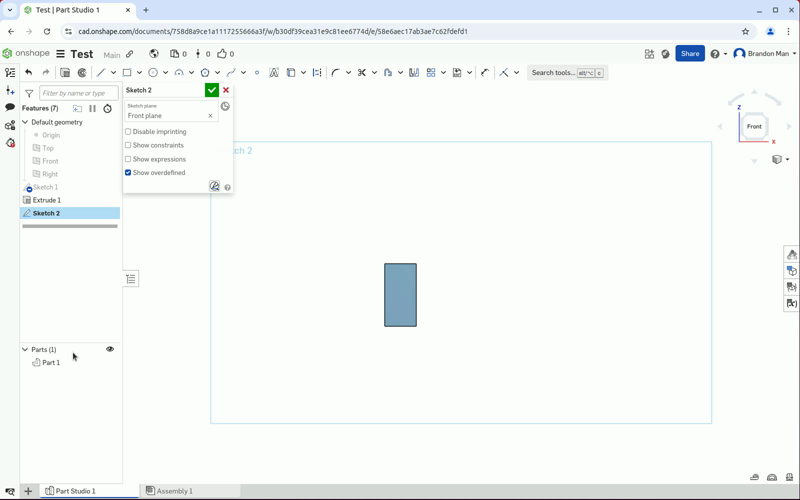
key(y)
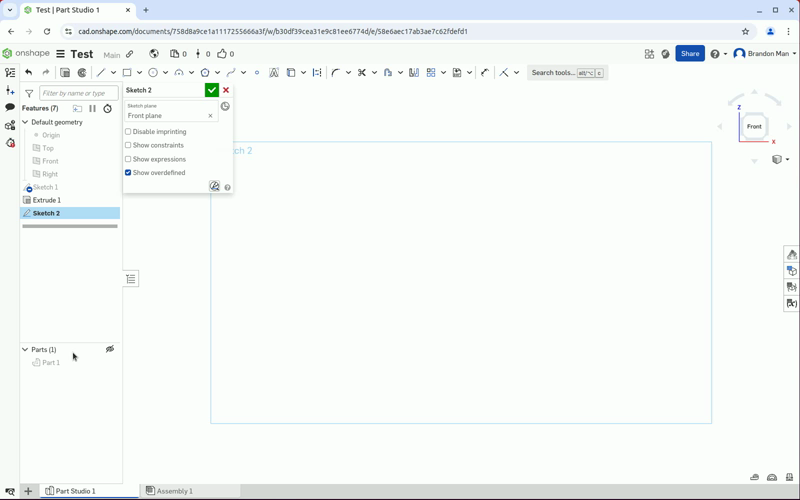
key(l)
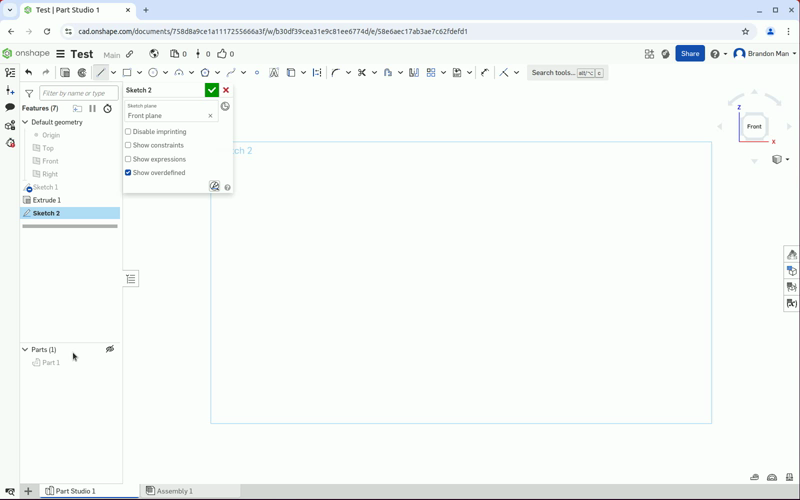
key_down(shift)
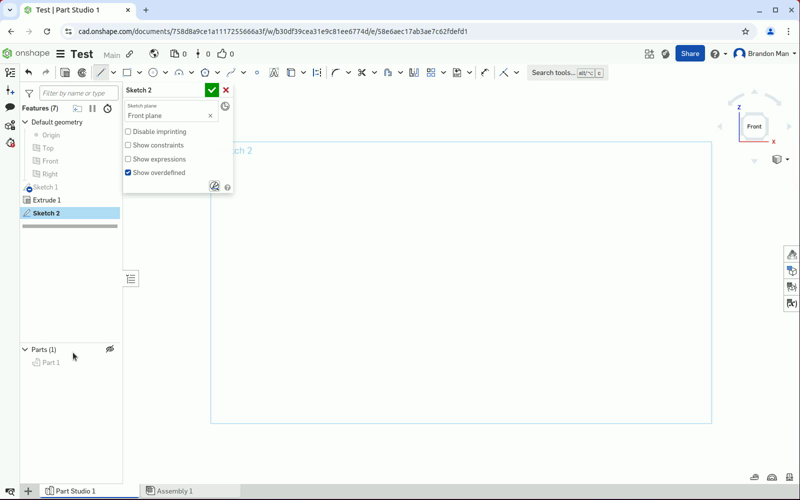
mouse_move(436, 326)
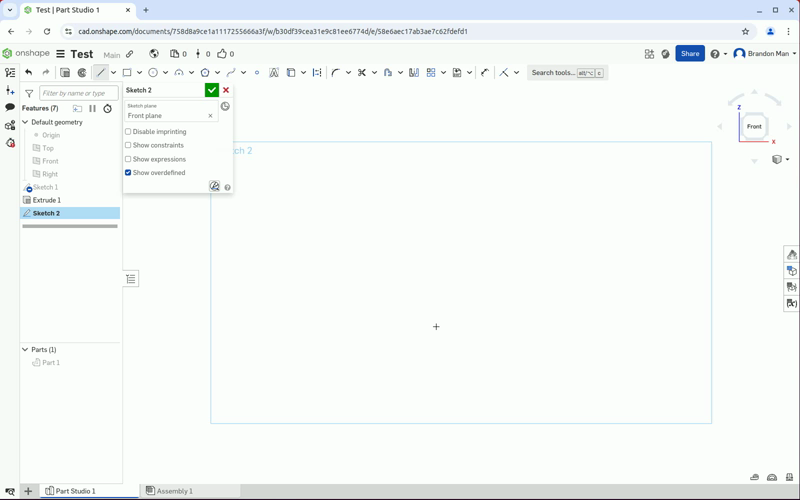
click(436, 326)
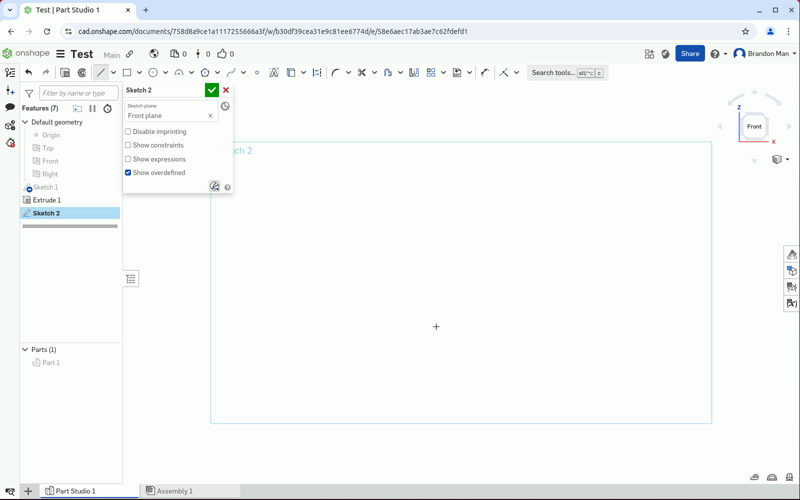
key_up(shift)
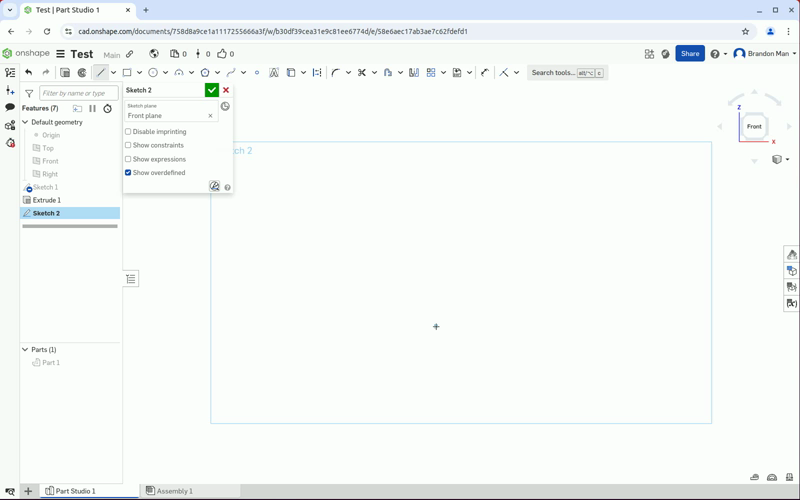
key_down(shift)
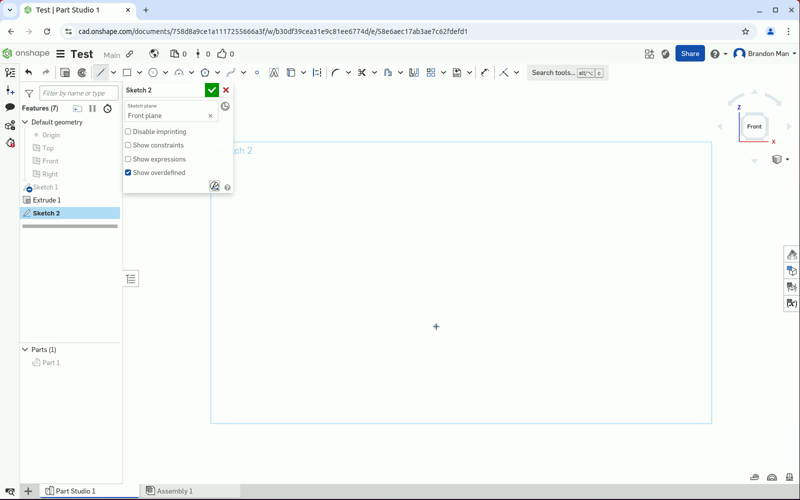
mouse_move(466, 326)
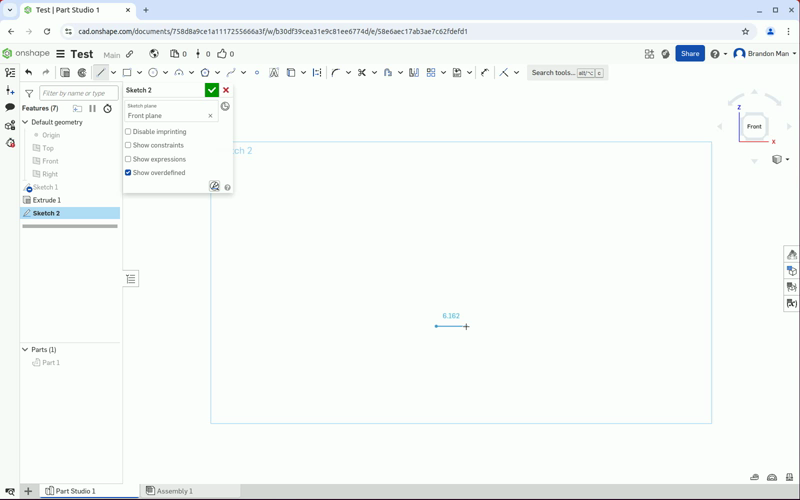
mouse_move(488, 326)
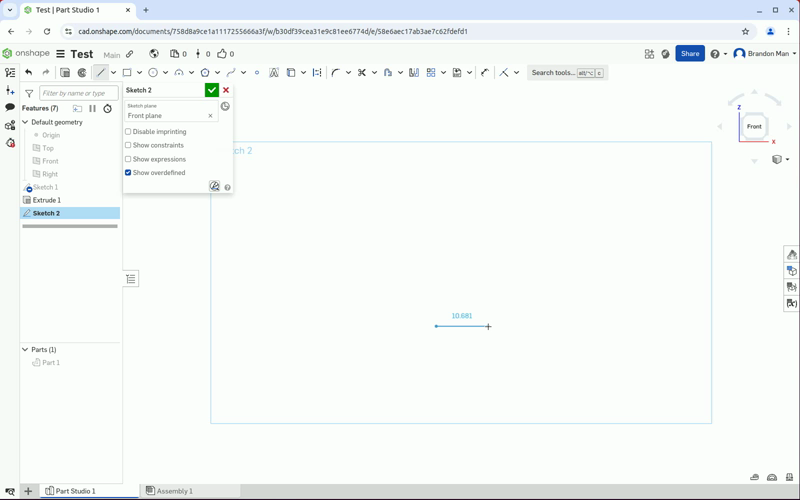
click(488, 326)
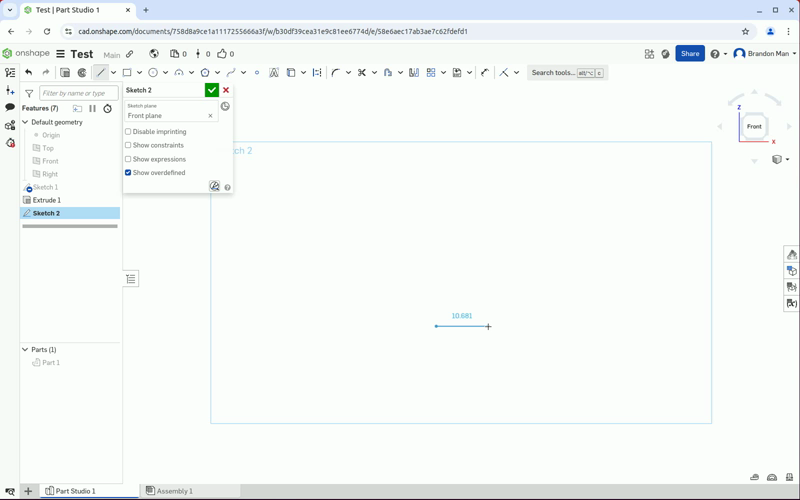
key_up(shift)
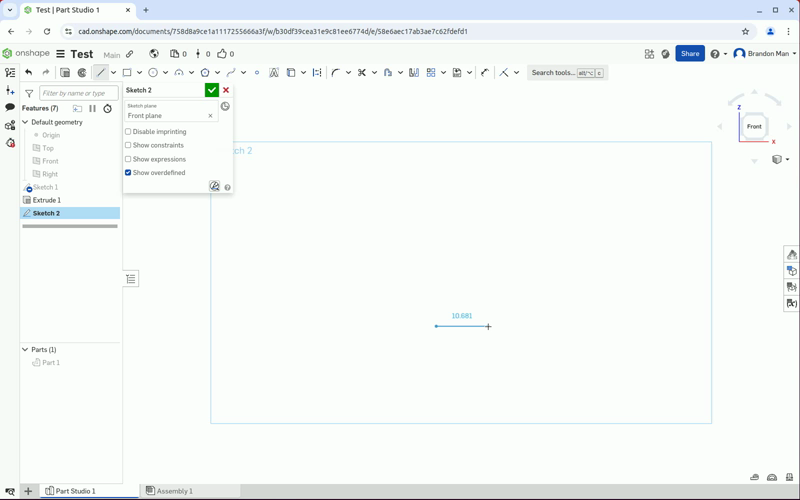
key_down(shift)
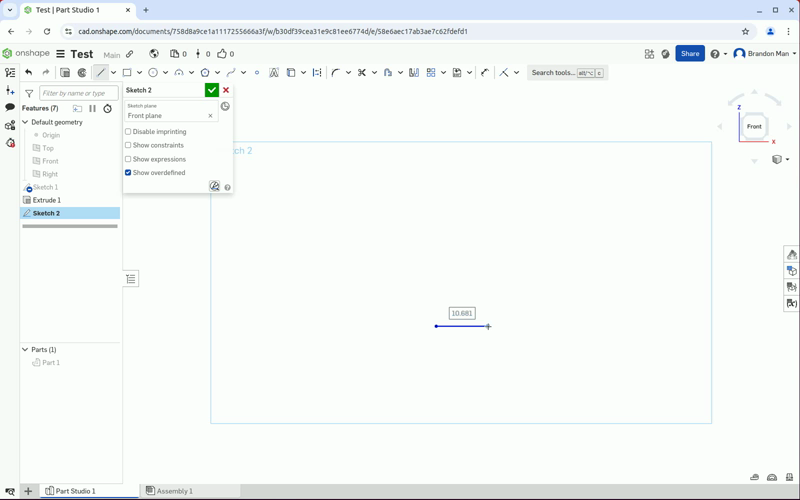
mouse_move(488, 263)
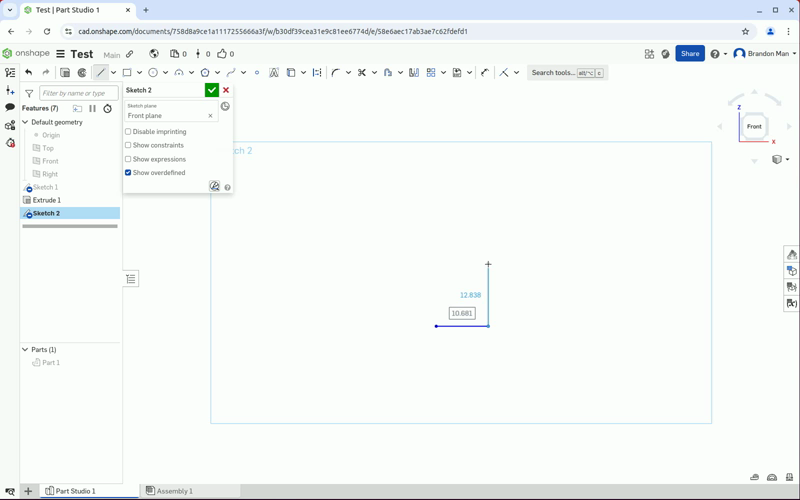
click(488, 263)
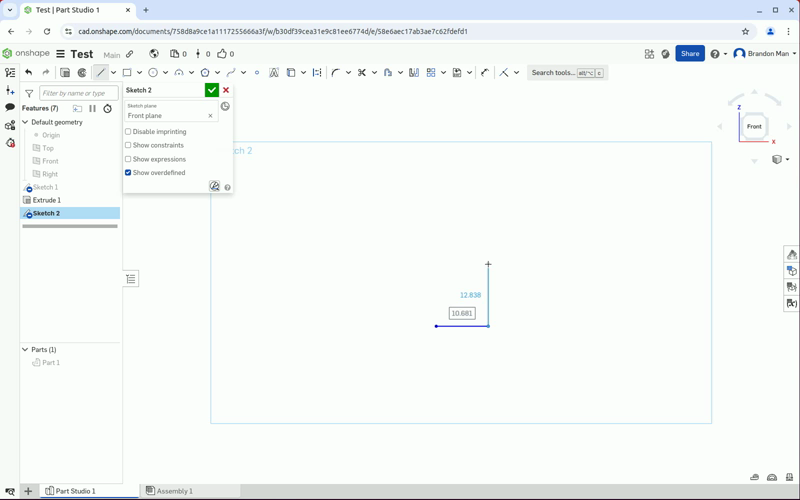
key_up(shift)
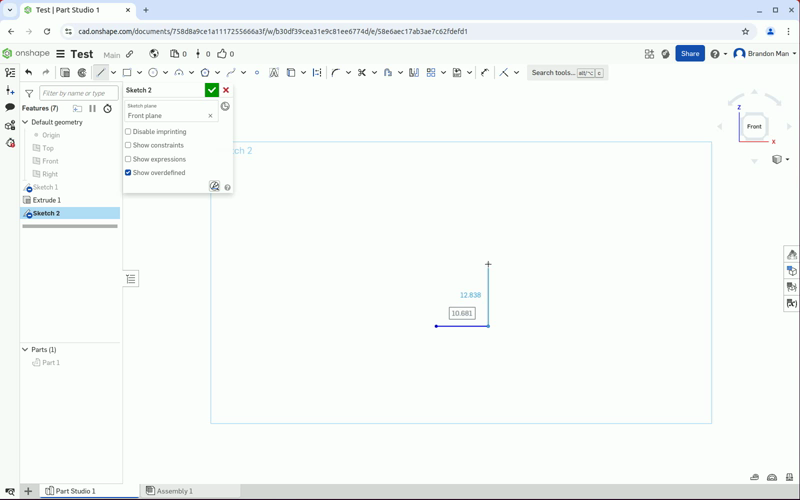
key_down(shift)
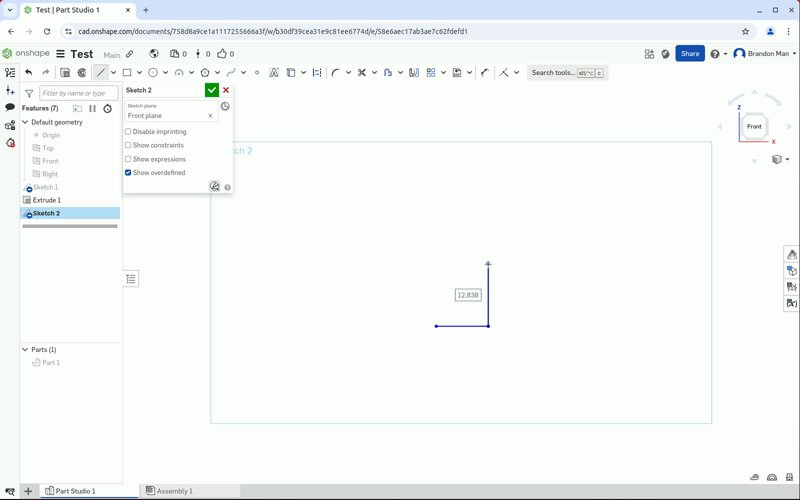
mouse_move(518, 263)
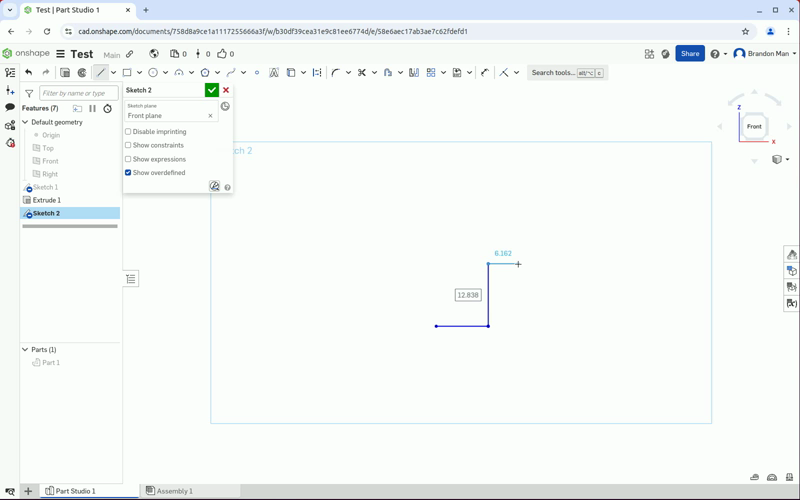
mouse_move(436, 263)
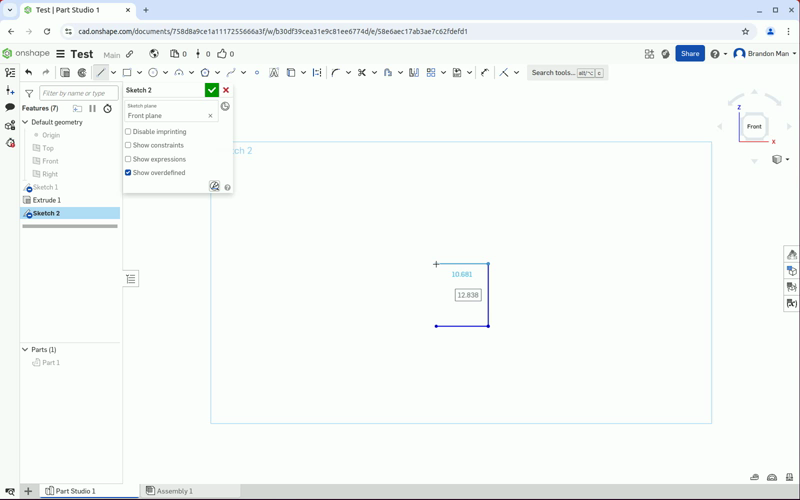
click(436, 263)
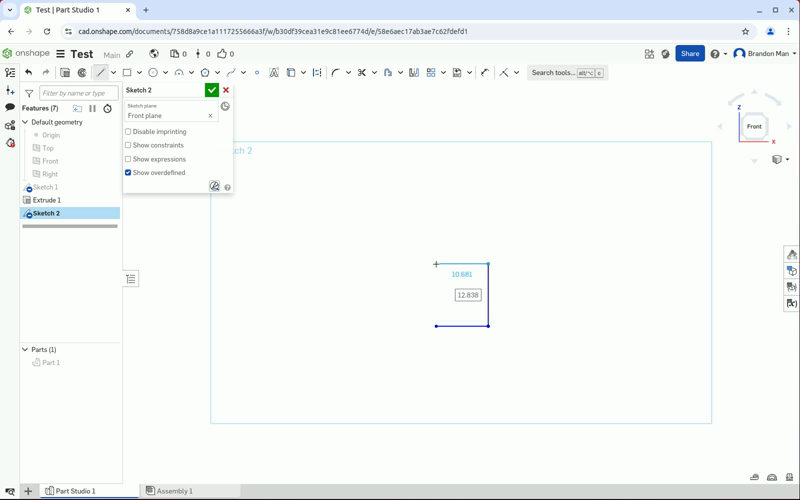
key_up(shift)
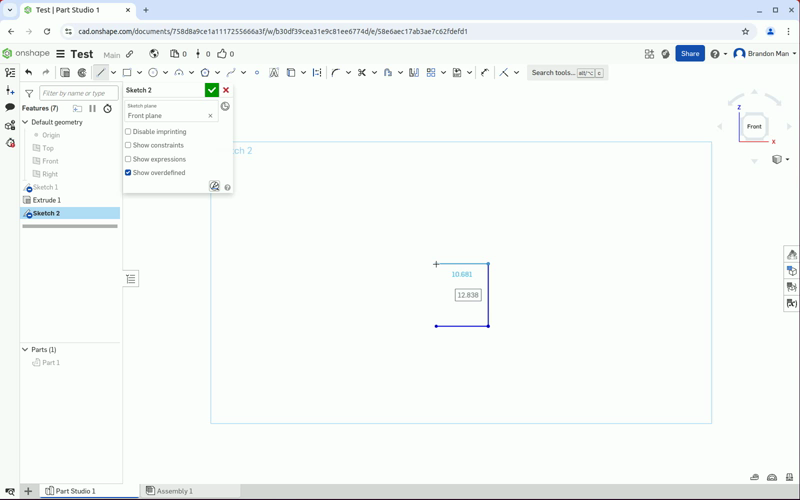
key_down(shift)
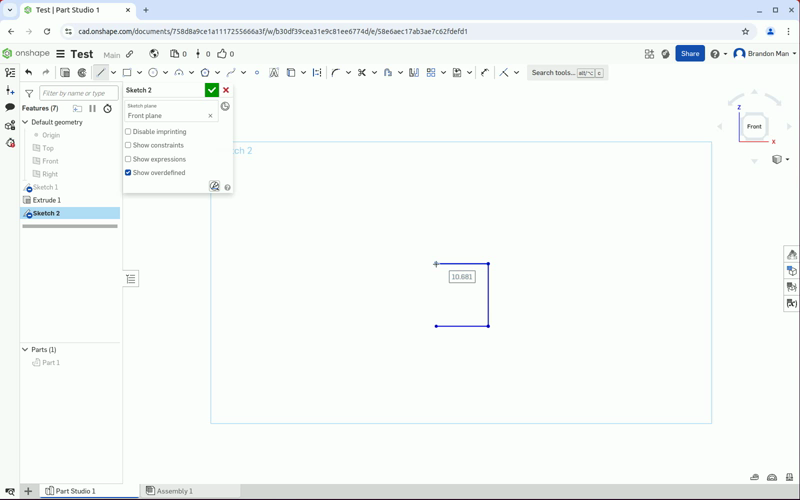
mouse_move(436, 326)
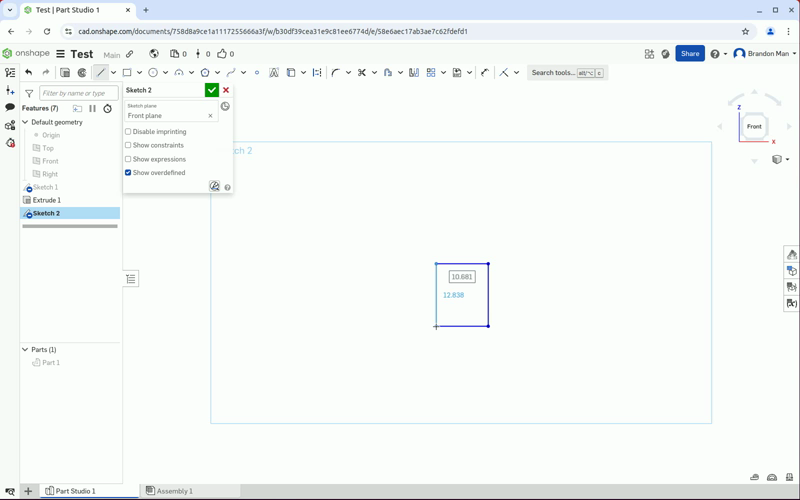
key_up(shift)
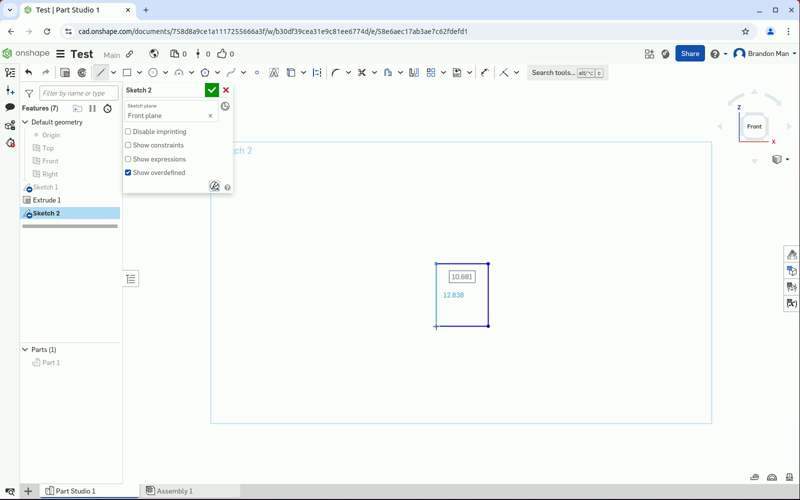
click(436, 326)
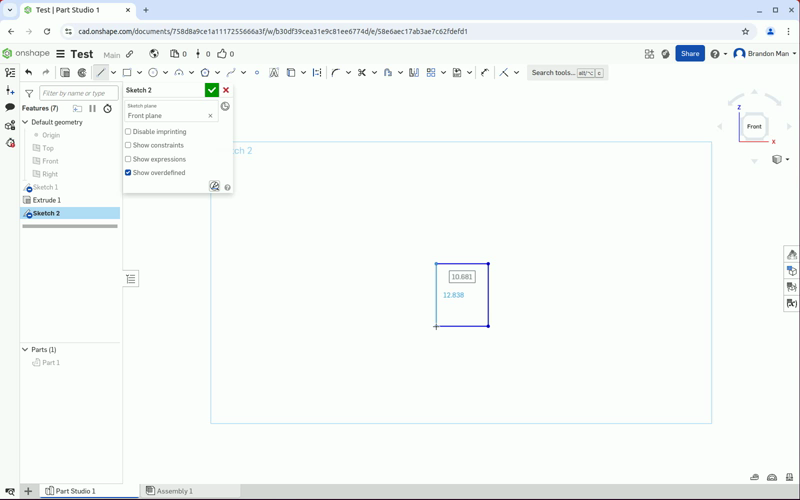
key(esc)
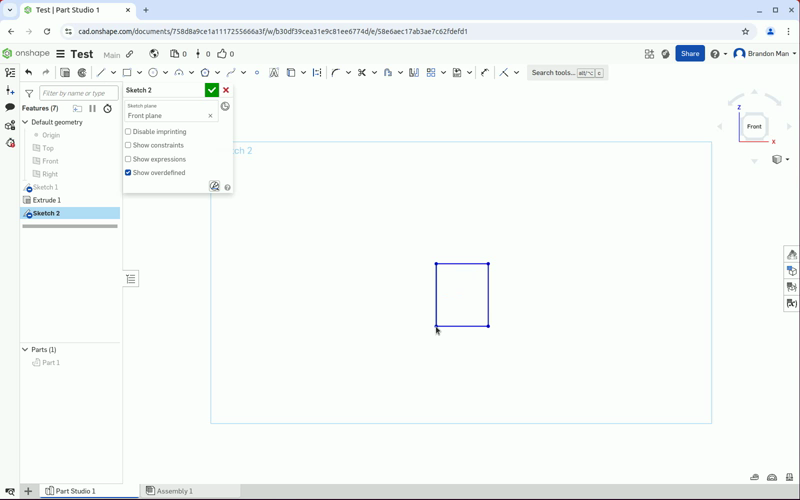
mouse_move(450, 289)
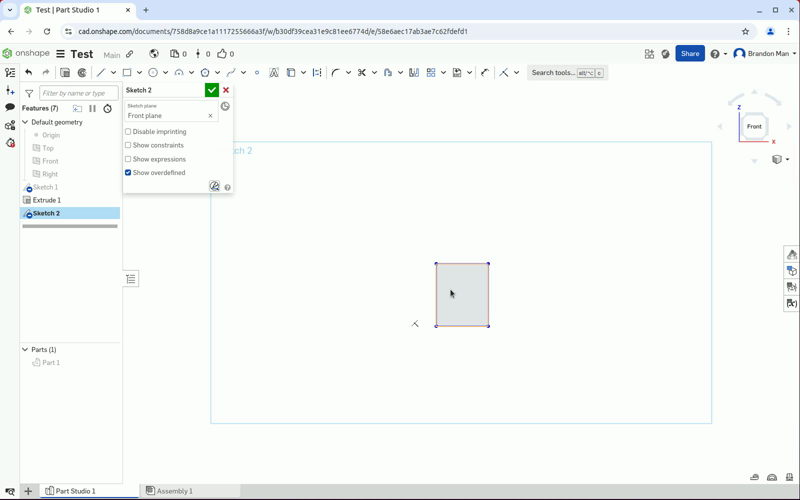
click(450, 289)
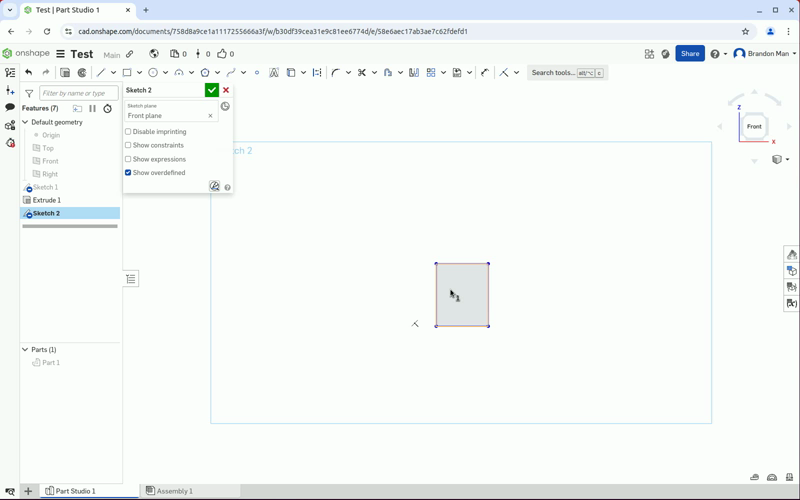
mouse_move(73, 352)
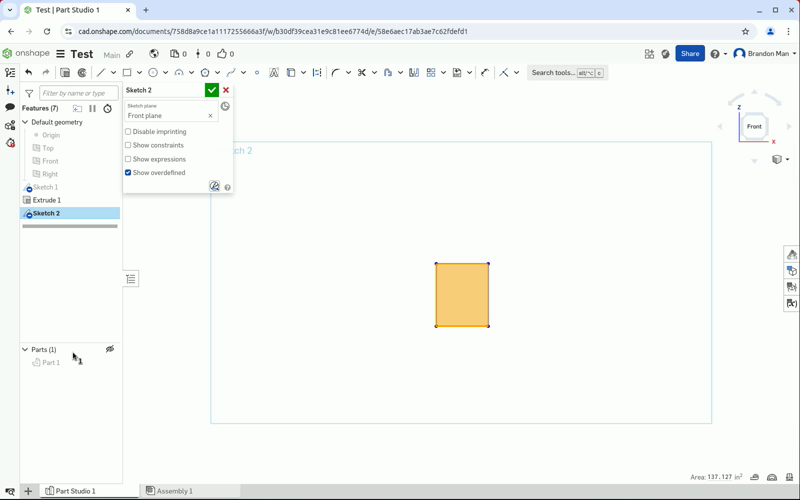
key(shift+y)
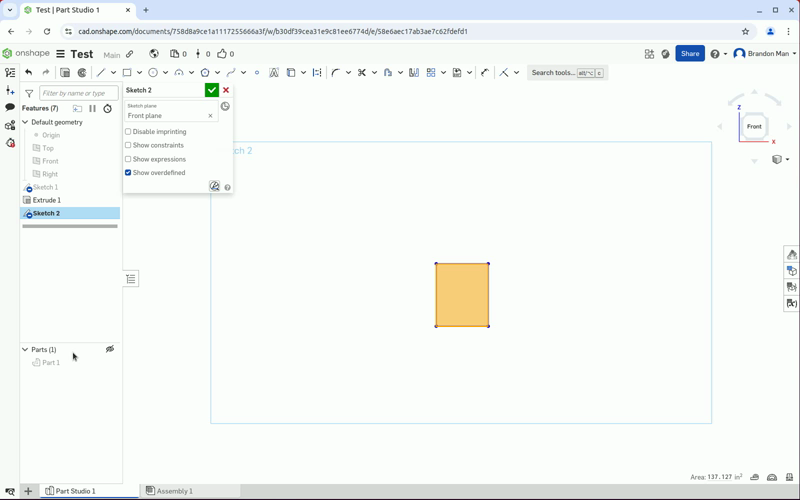
key(shift+e)
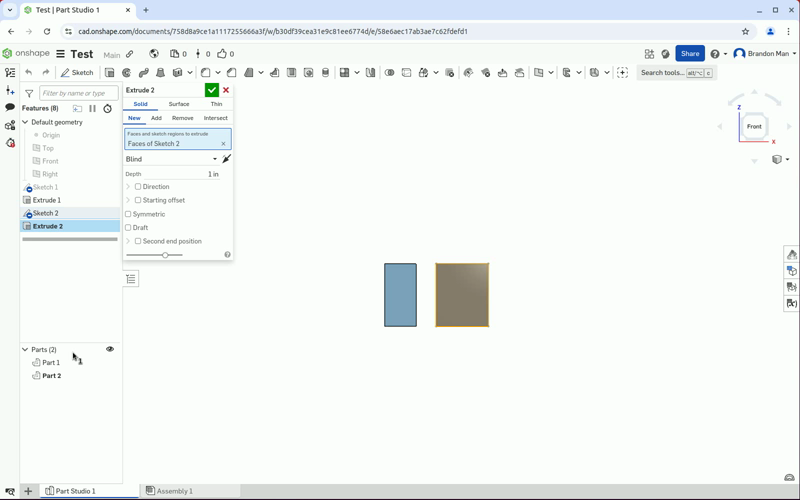
mouse_move(143, 106)
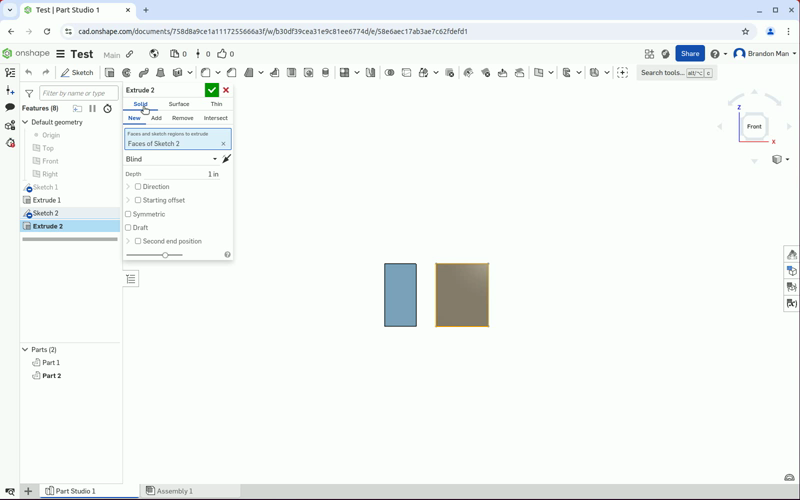
click(143, 106)
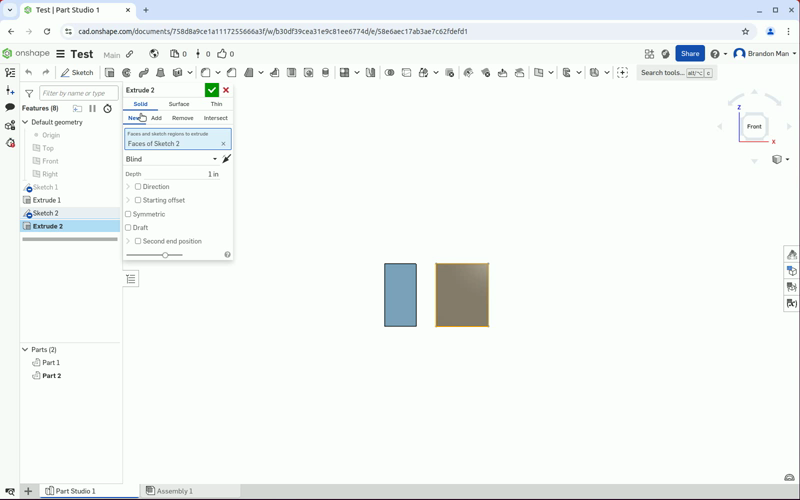
mouse_move(137, 120)
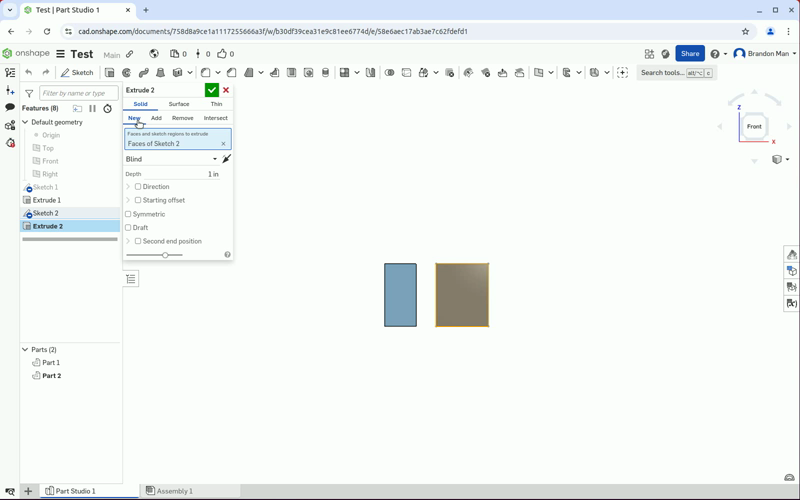
click(137, 120)
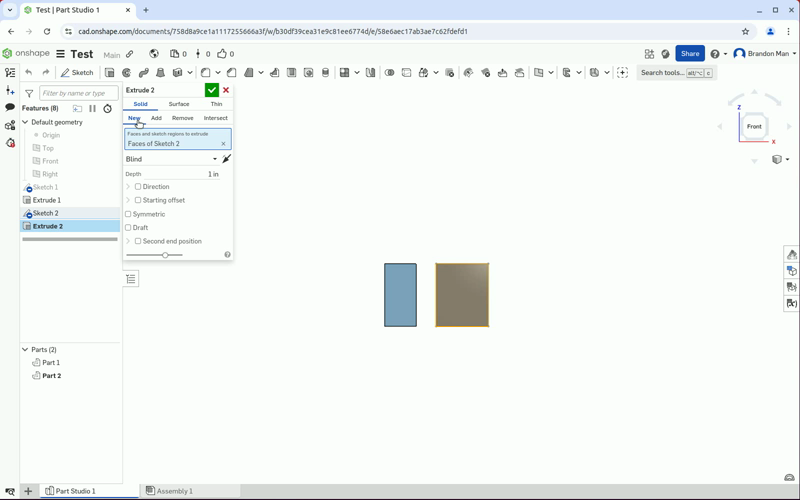
key(tab, 4)
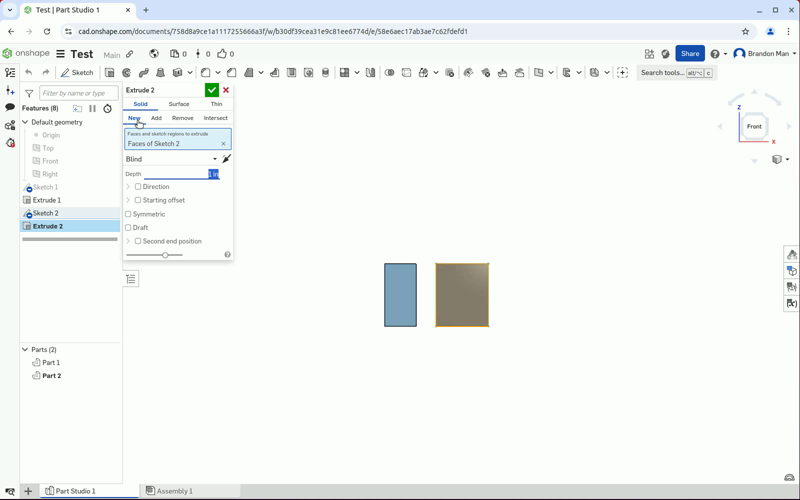
text(4.332)
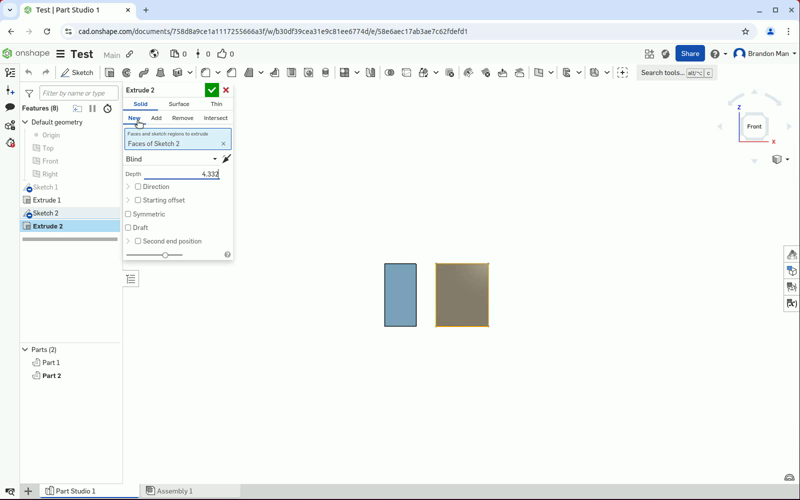
key(tab, 3)
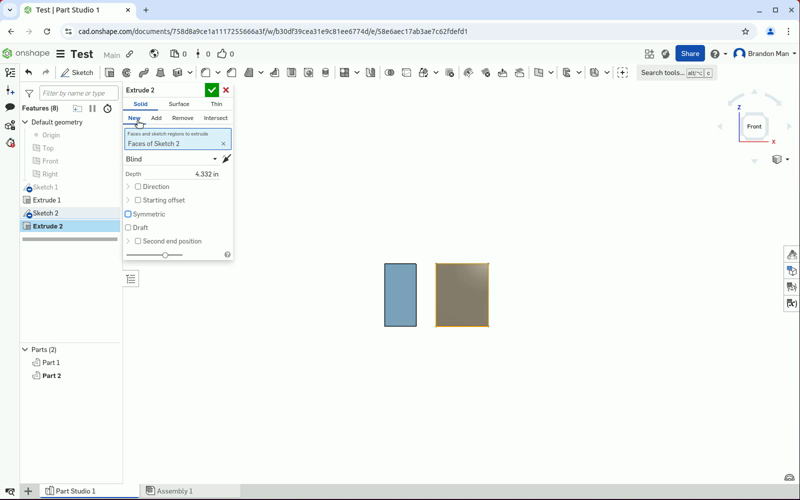
key(space)
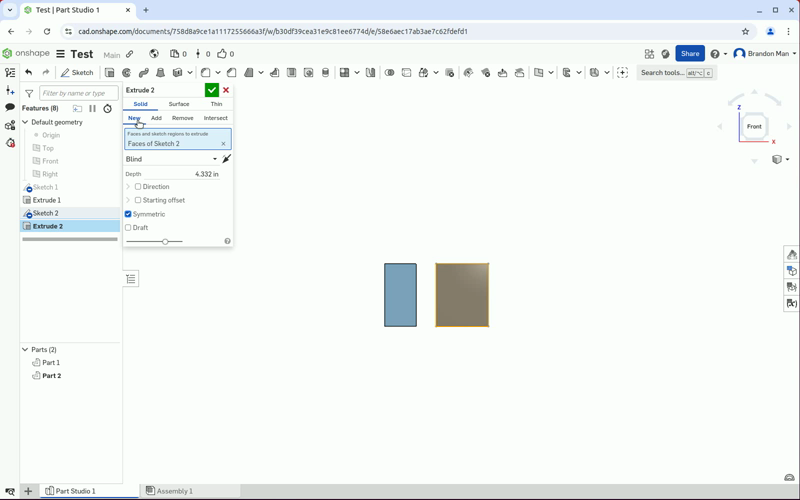
key(enter)
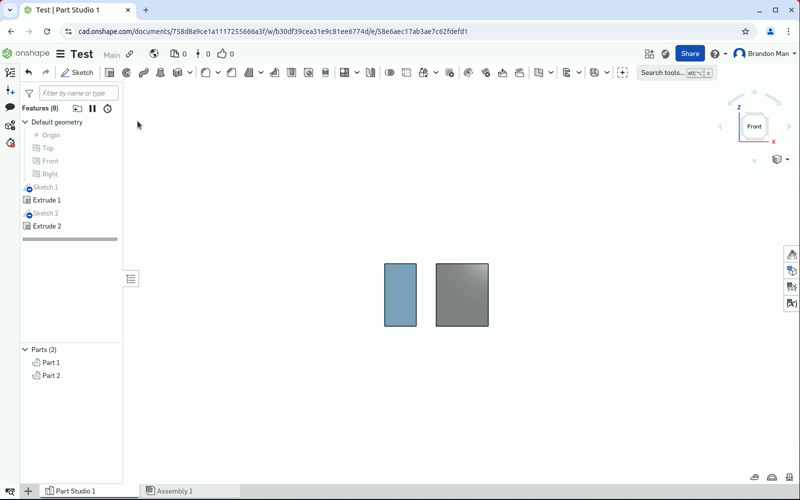
key(shift+h)
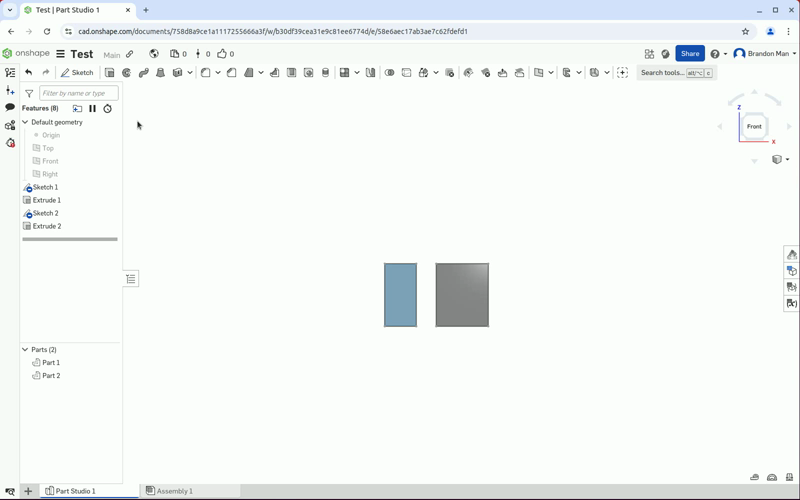
key(shift+h)
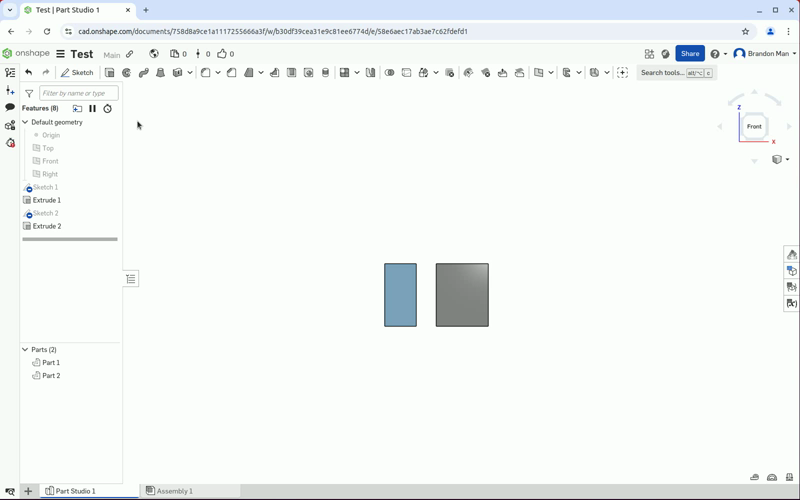
mouse_move(73, 189)
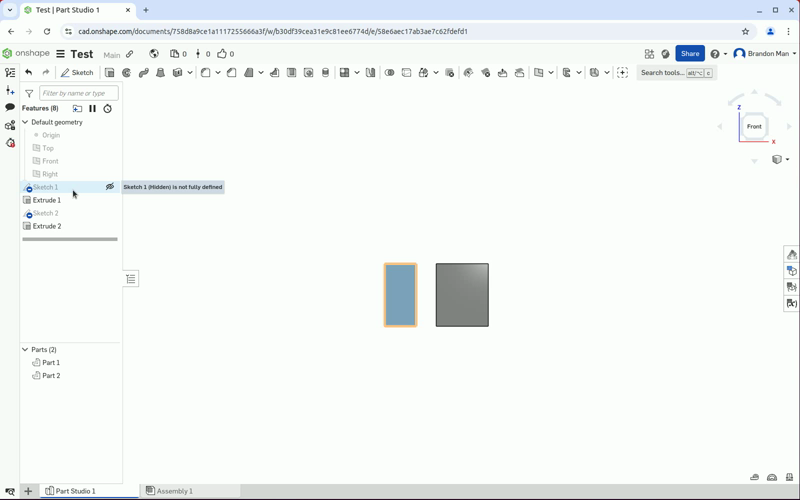
click(73, 189)
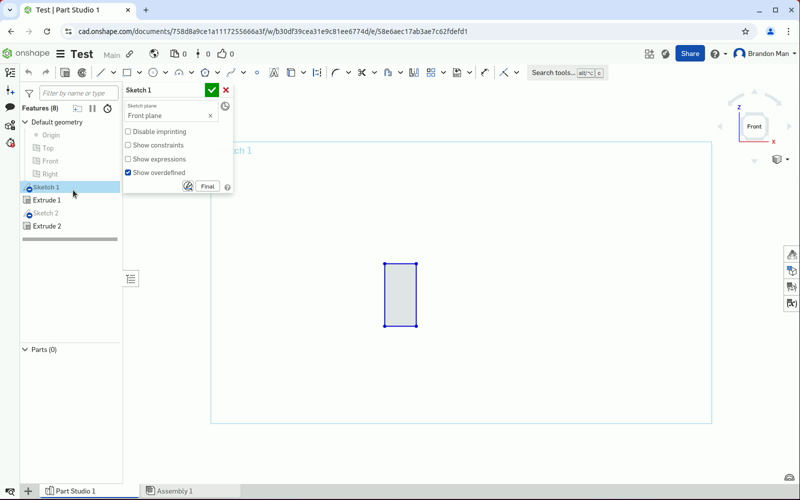
mouse_move(229, 92)
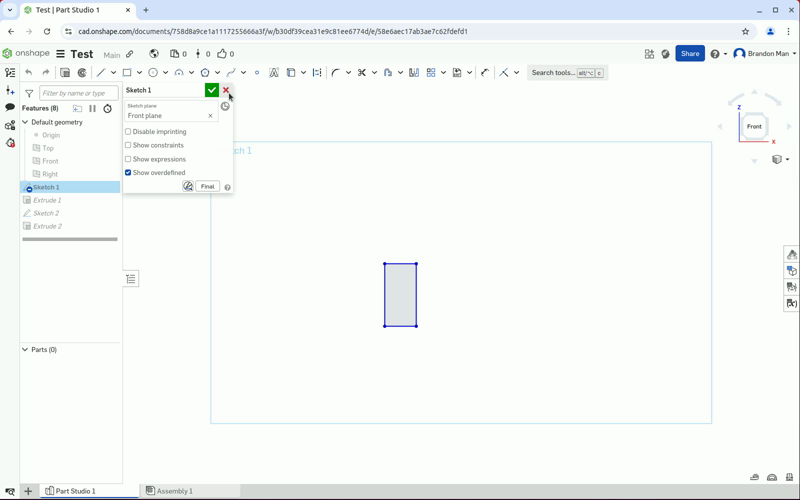
click(229, 92)
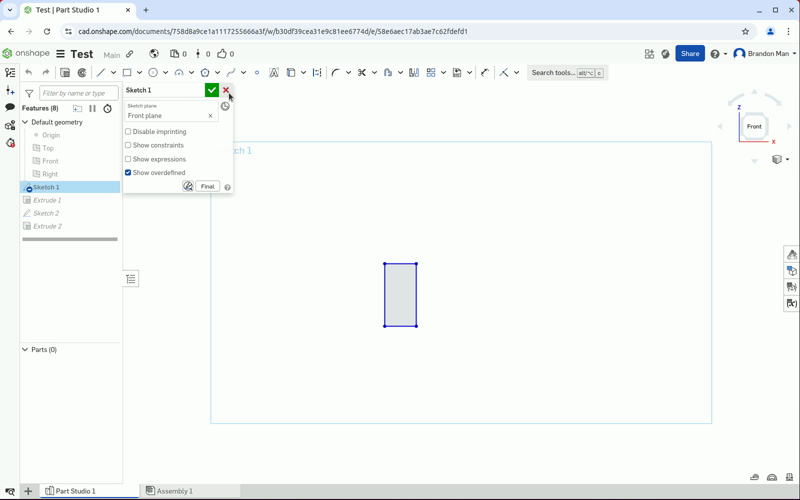
key(shift+s)
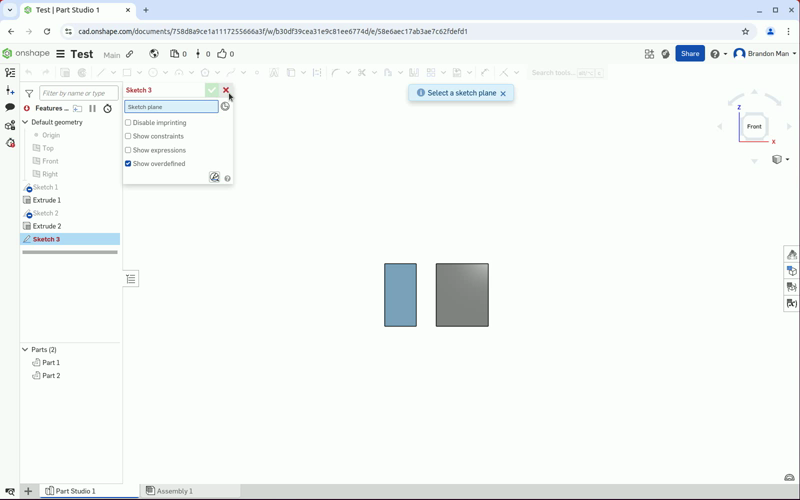
mouse_move(73, 163)
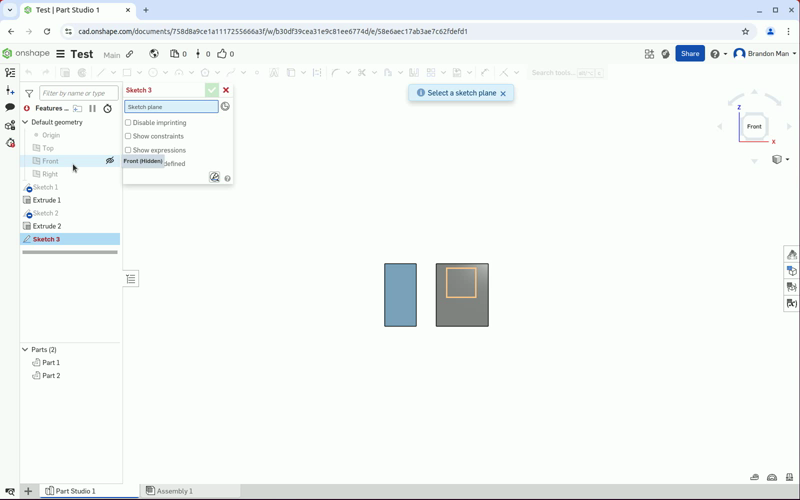
click(73, 163)
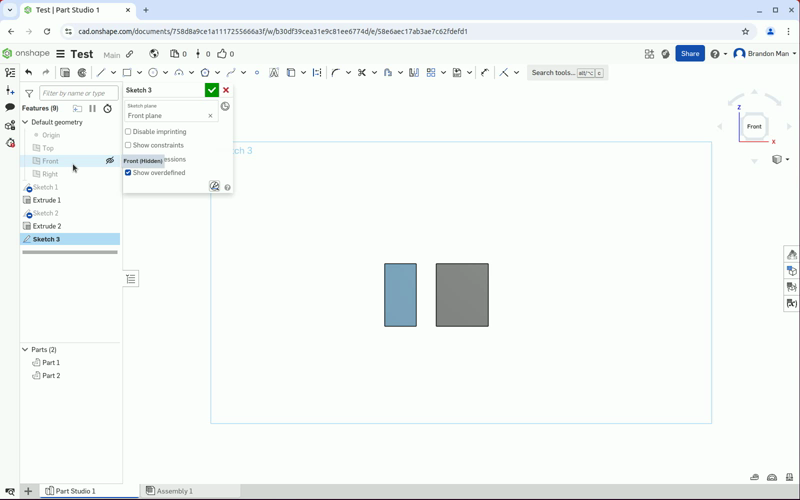
mouse_move(73, 352)
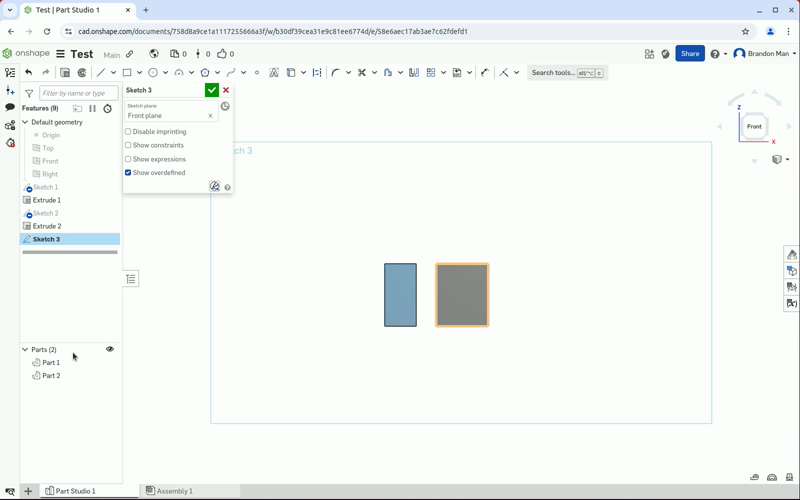
key(y)
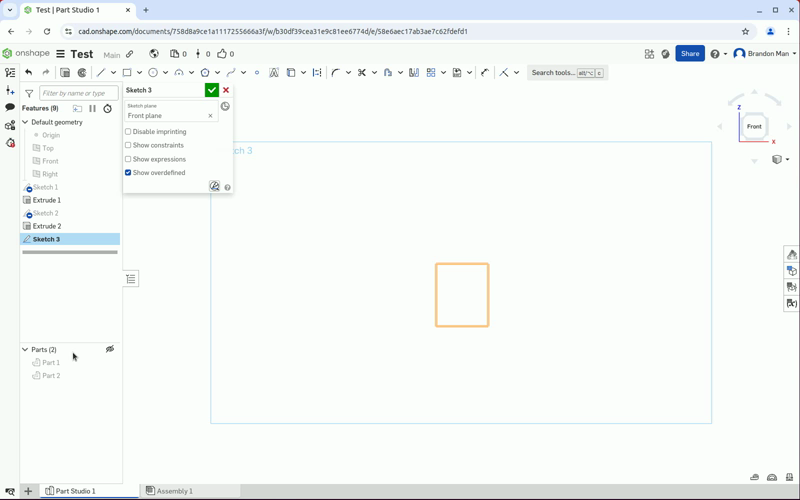
key(l)
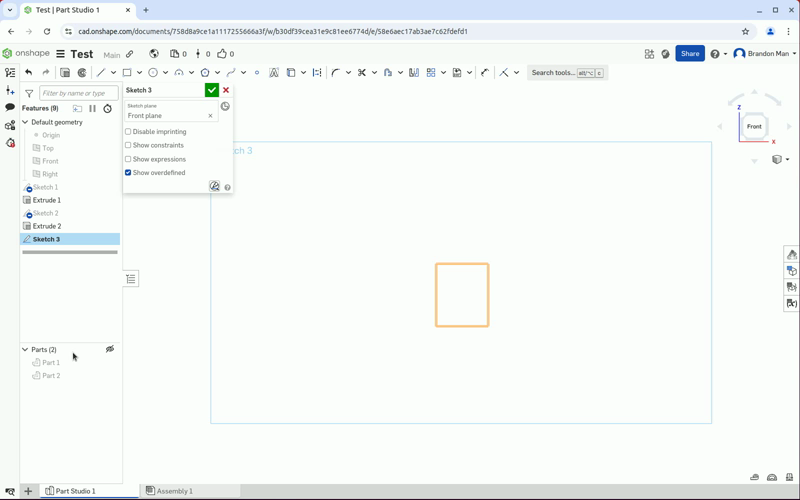
key_down(shift)
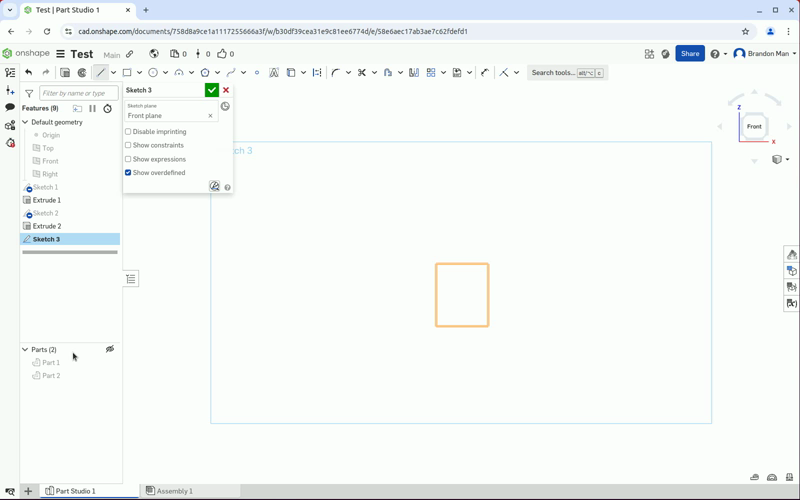
mouse_move(497, 326)
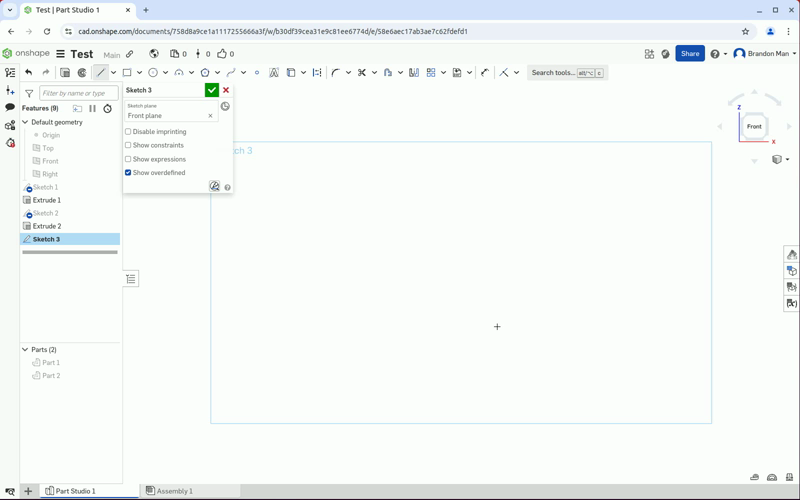
click(497, 326)
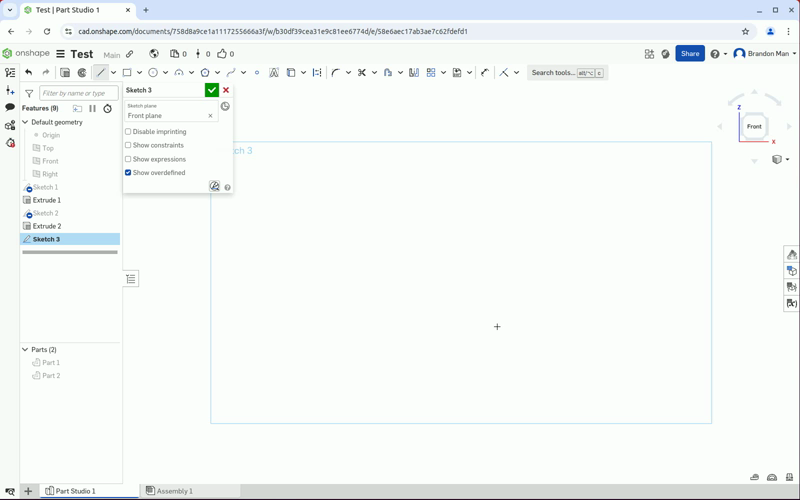
key_up(shift)
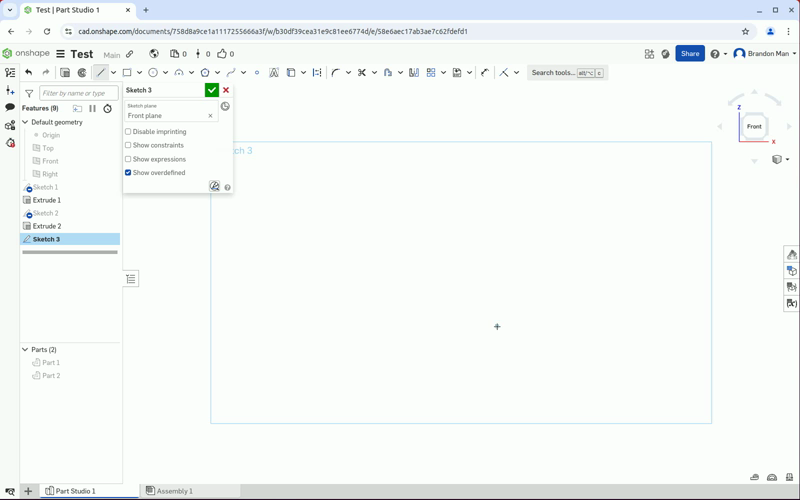
key_down(shift)
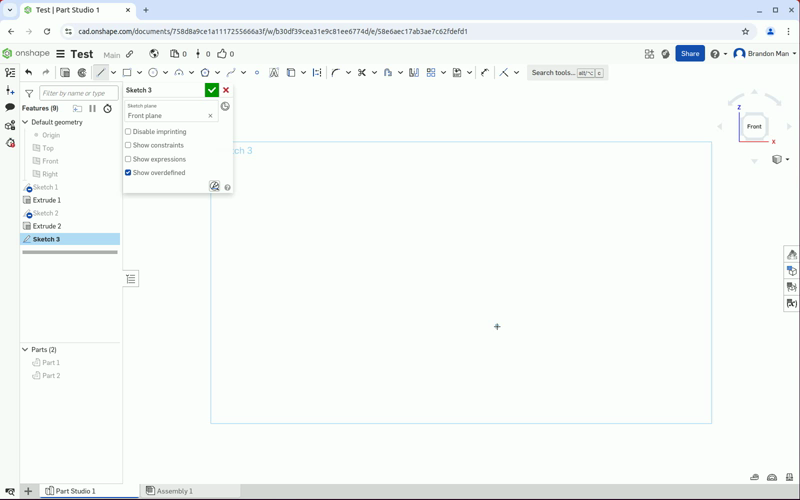
mouse_move(527, 326)
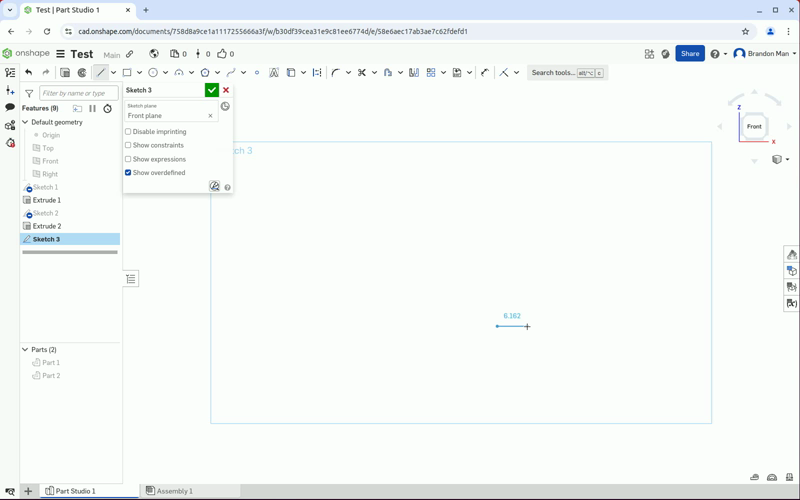
mouse_move(528, 326)
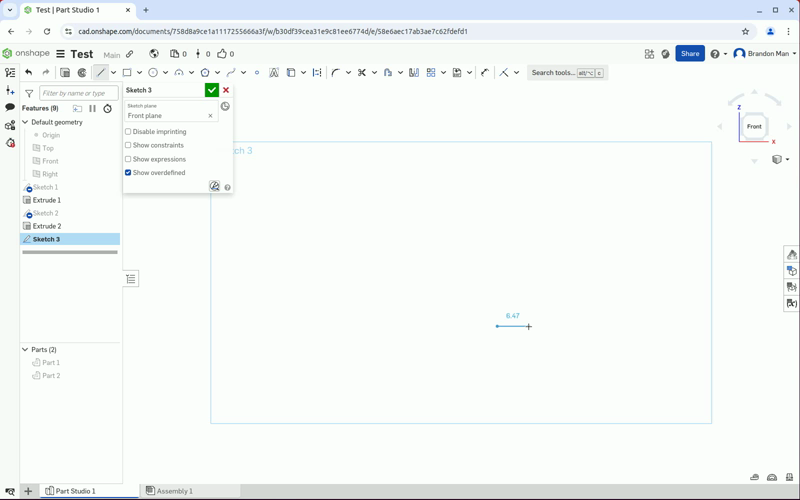
click(528, 326)
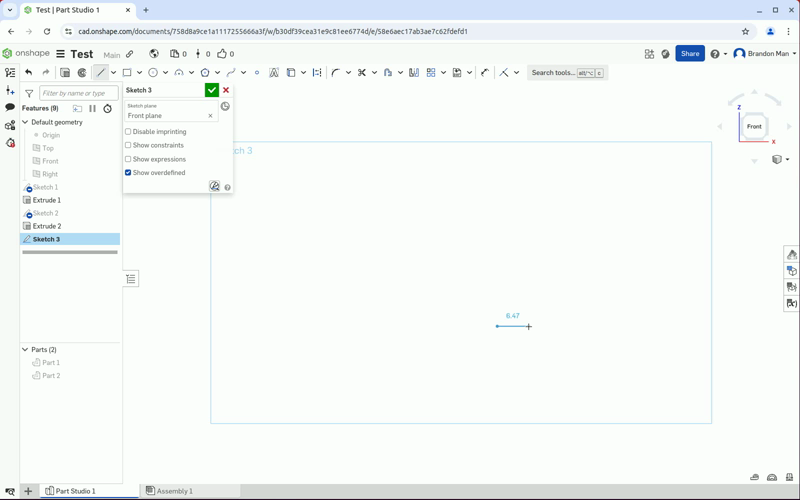
key_up(shift)
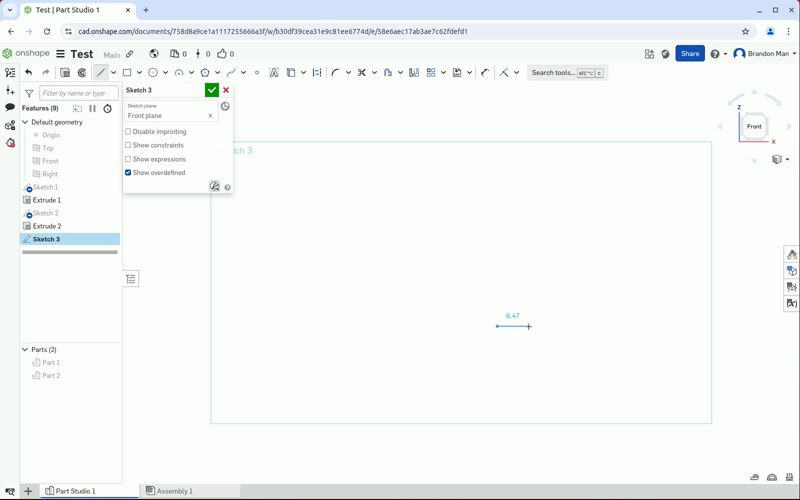
key_down(shift)
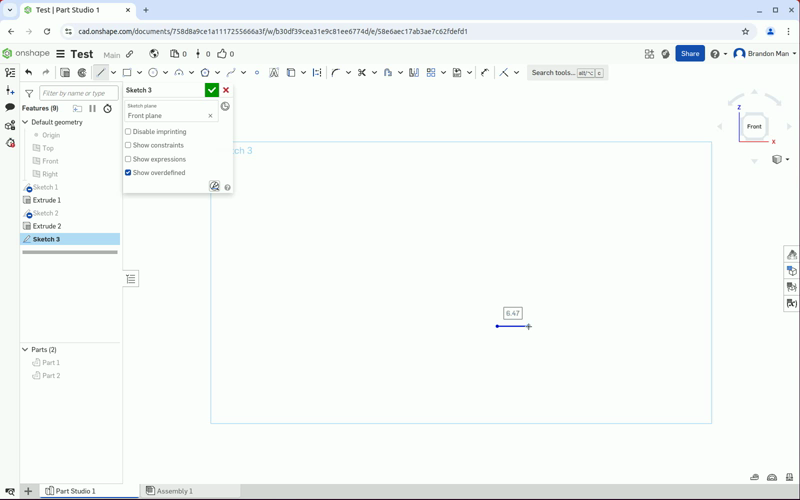
mouse_move(528, 263)
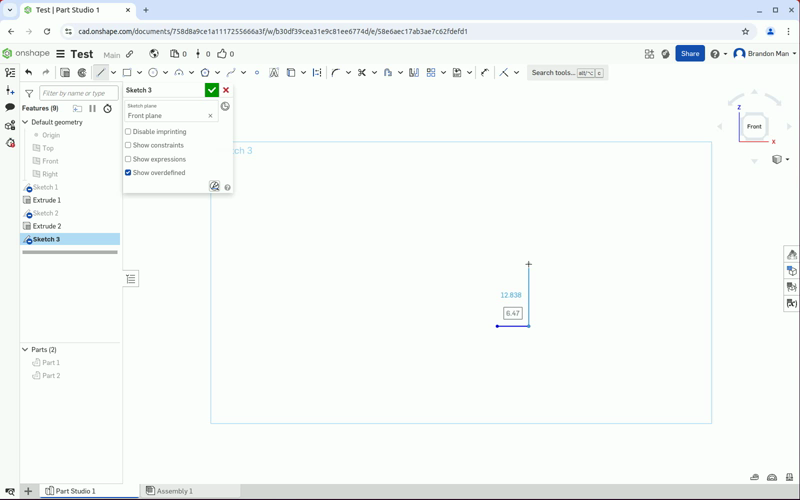
click(528, 263)
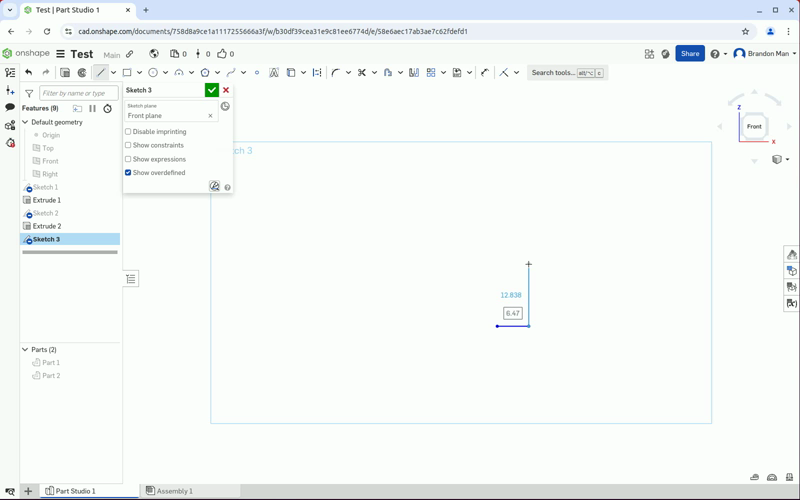
key_up(shift)
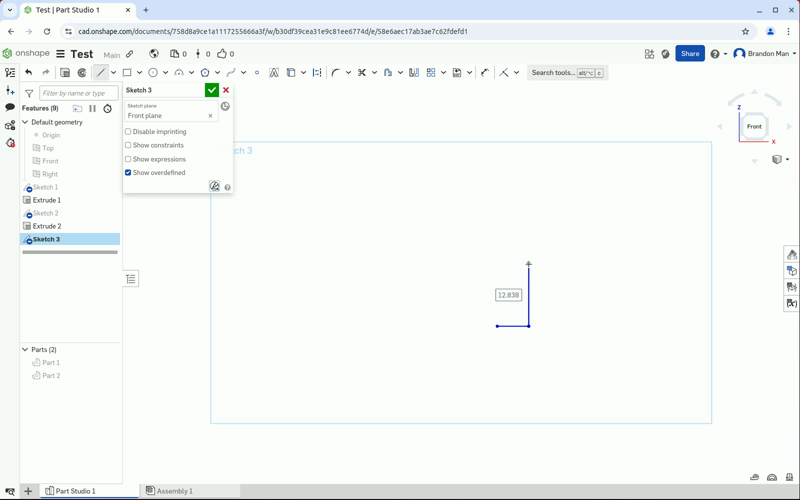
key_down(shift)
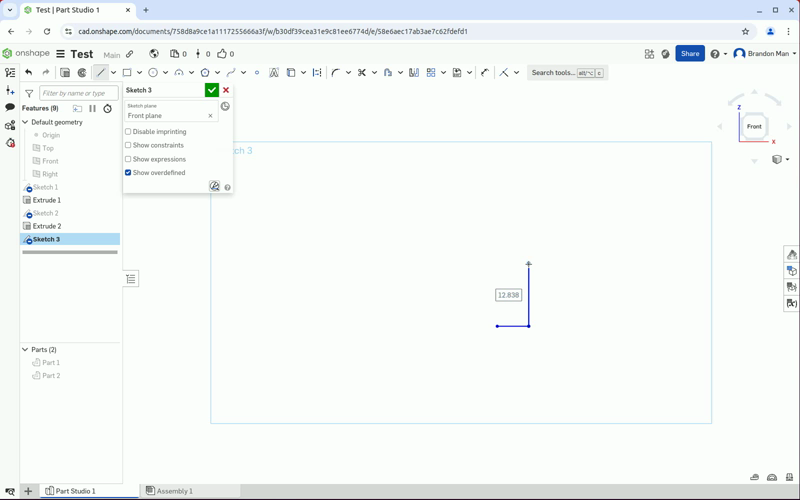
mouse_move(558, 263)
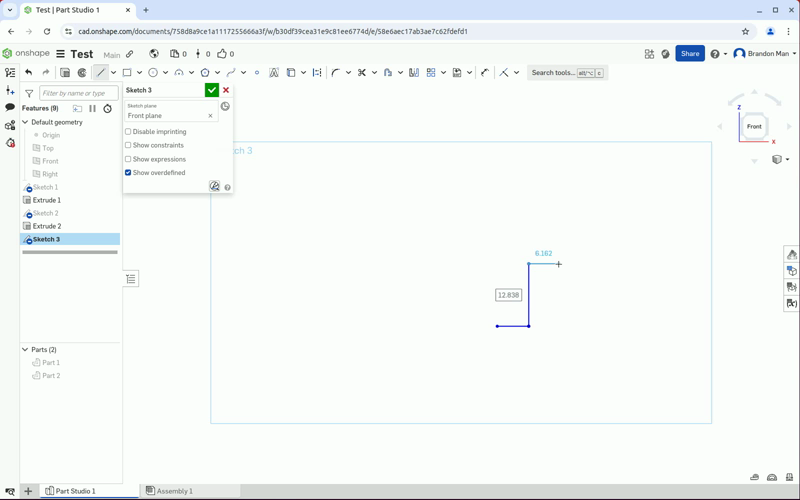
mouse_move(497, 263)
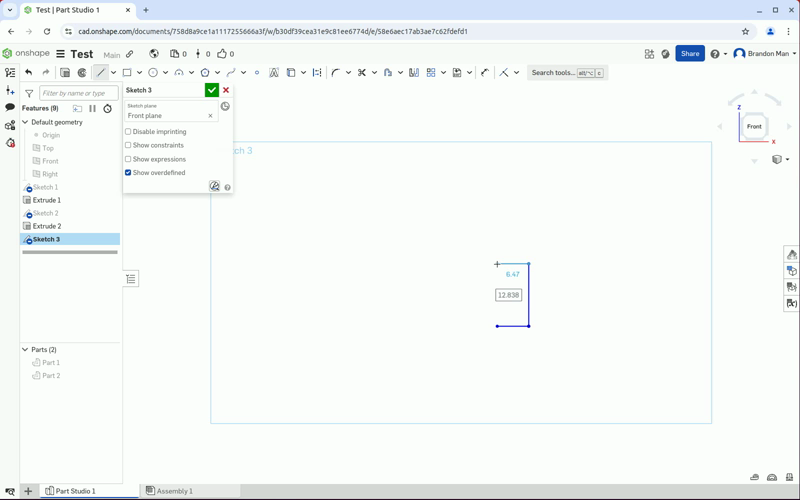
click(497, 263)
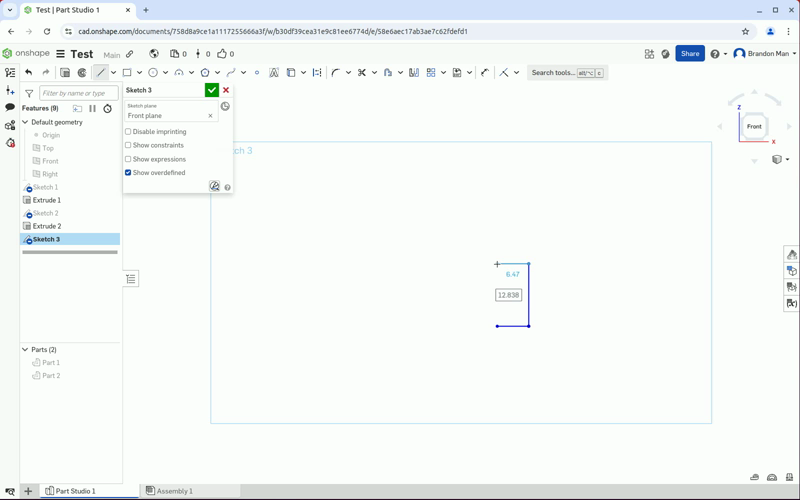
key_up(shift)
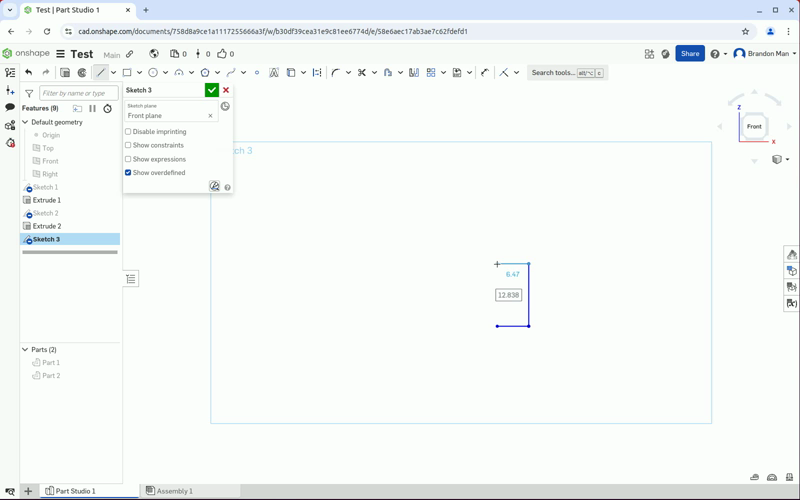
key_down(shift)
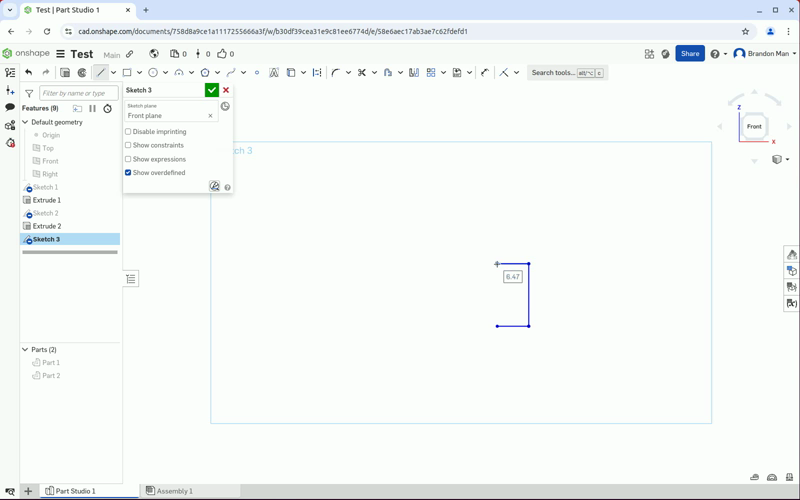
mouse_move(497, 326)
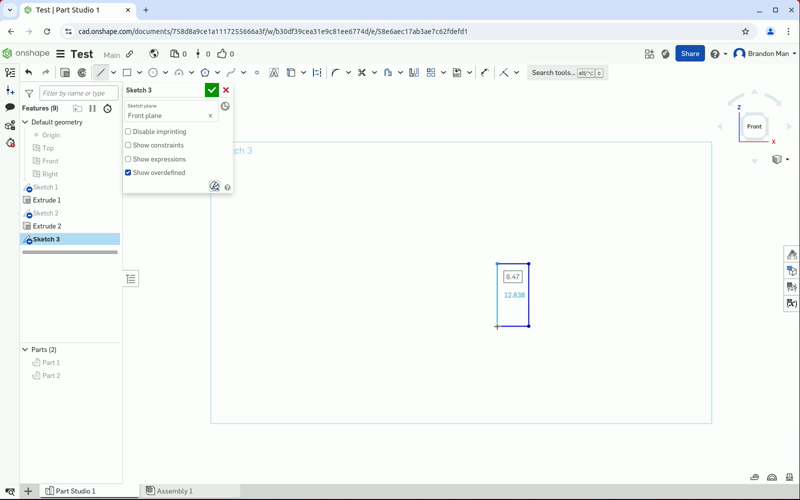
key_up(shift)
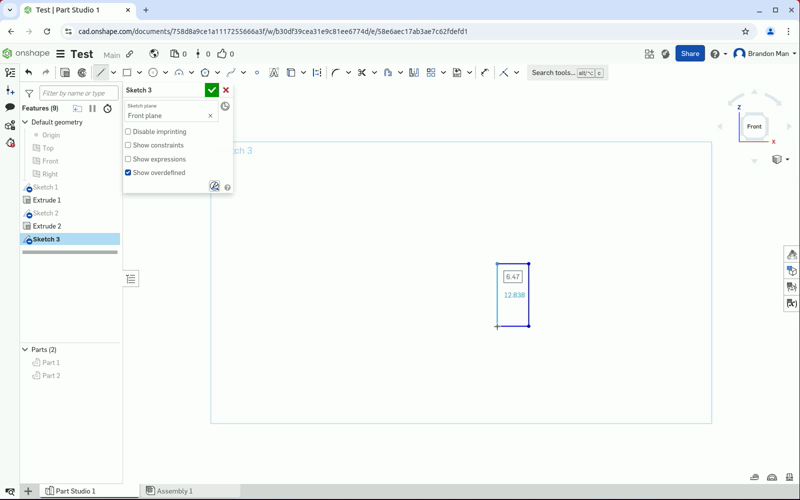
click(497, 326)
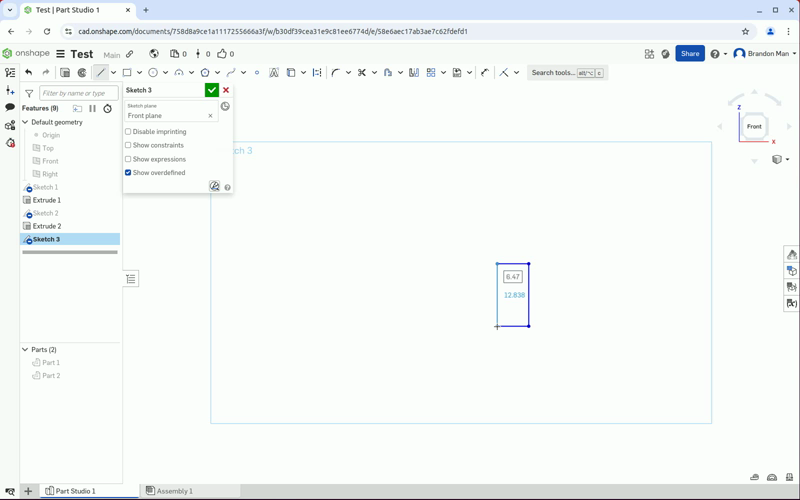
key(esc)
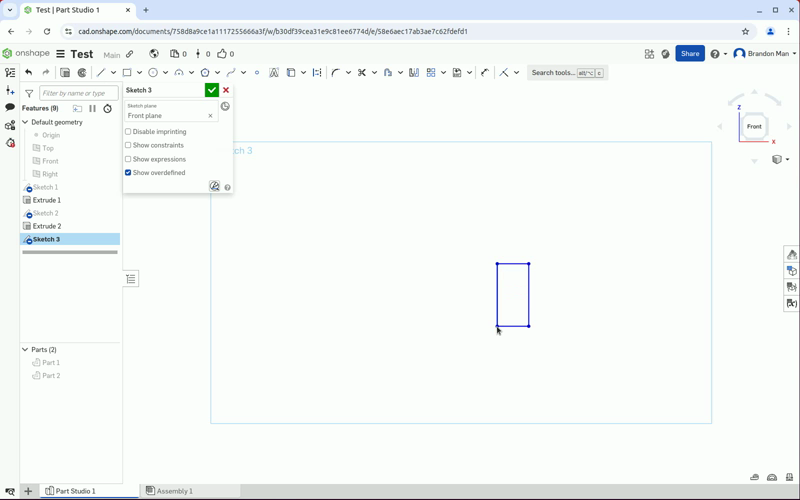
mouse_move(513, 288)
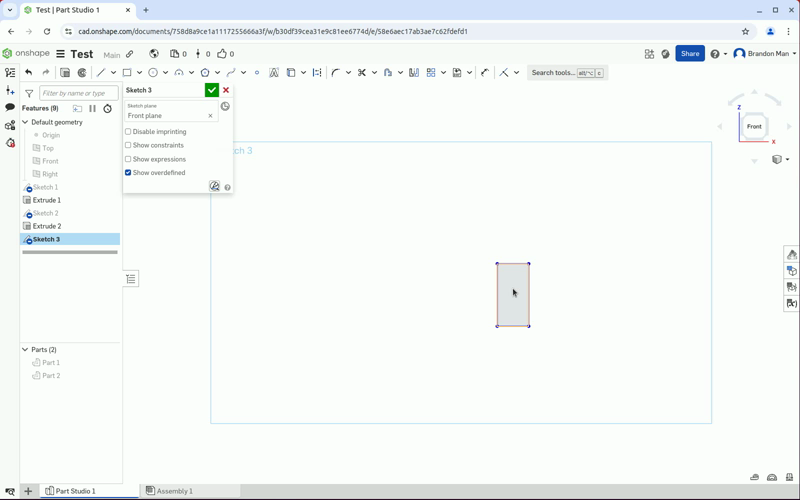
click(513, 288)
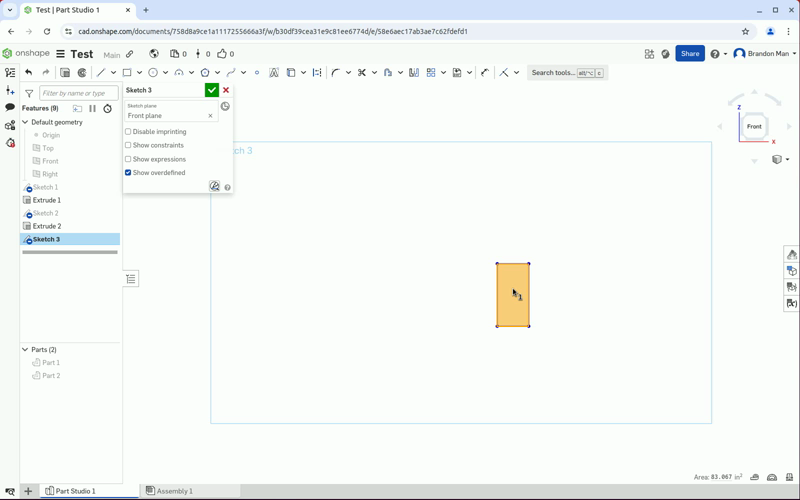
mouse_move(73, 352)
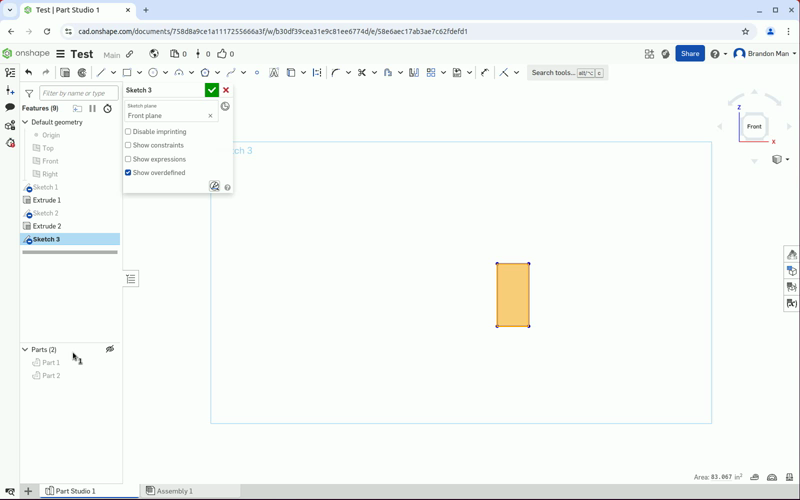
key(shift+y)
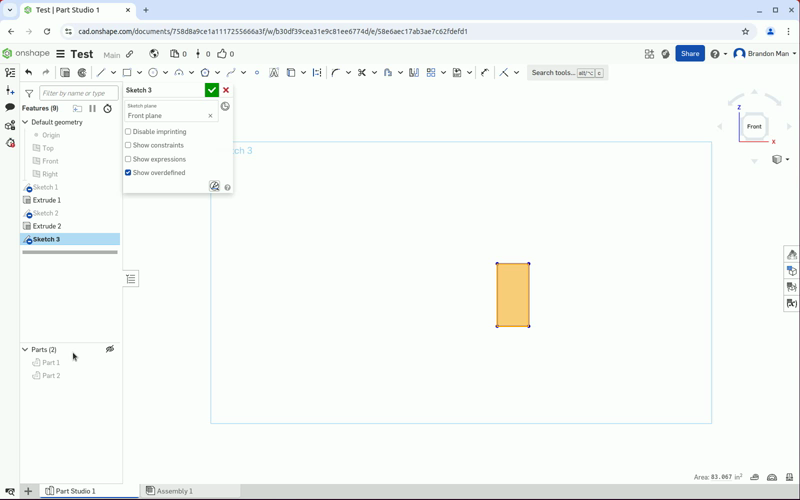
key(shift+e)
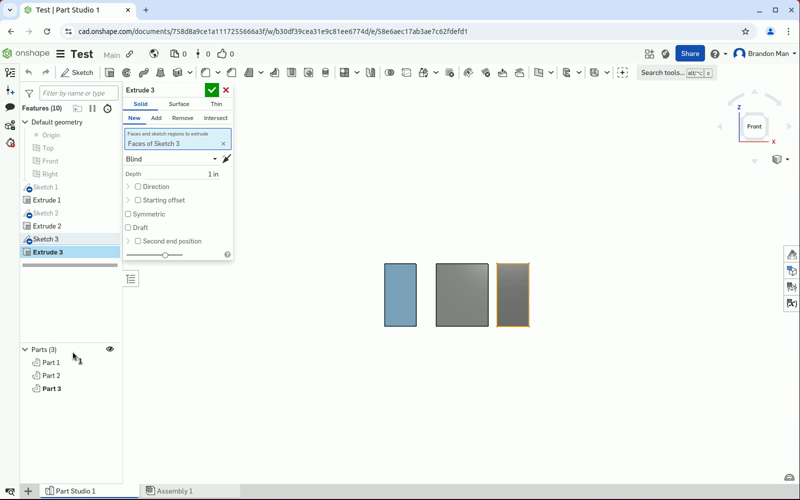
mouse_move(143, 106)
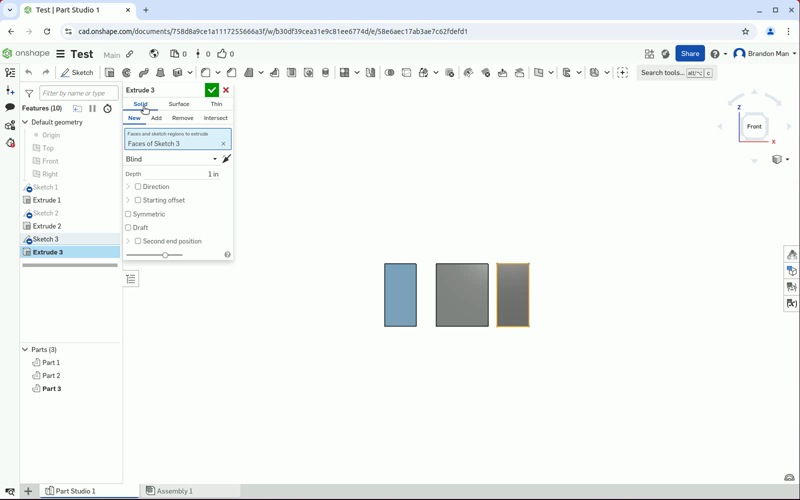
click(143, 106)
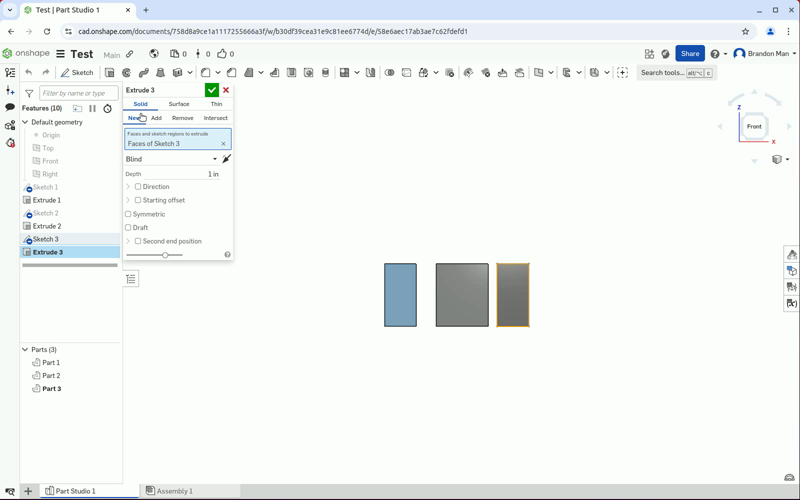
mouse_move(137, 120)
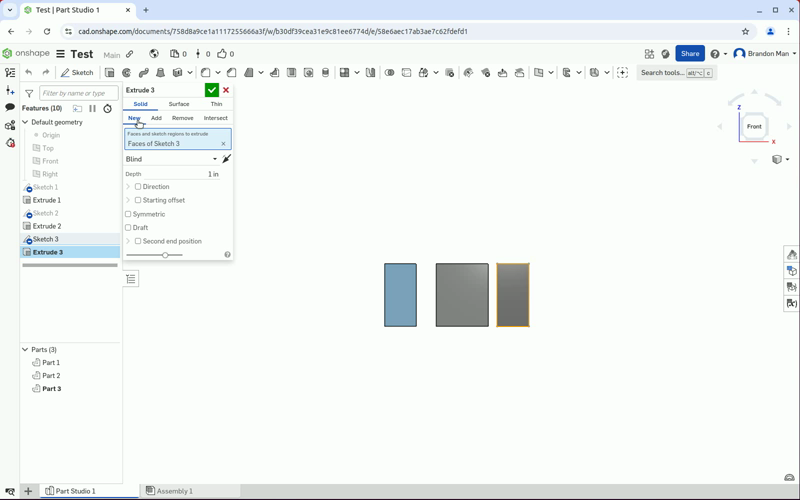
click(137, 120)
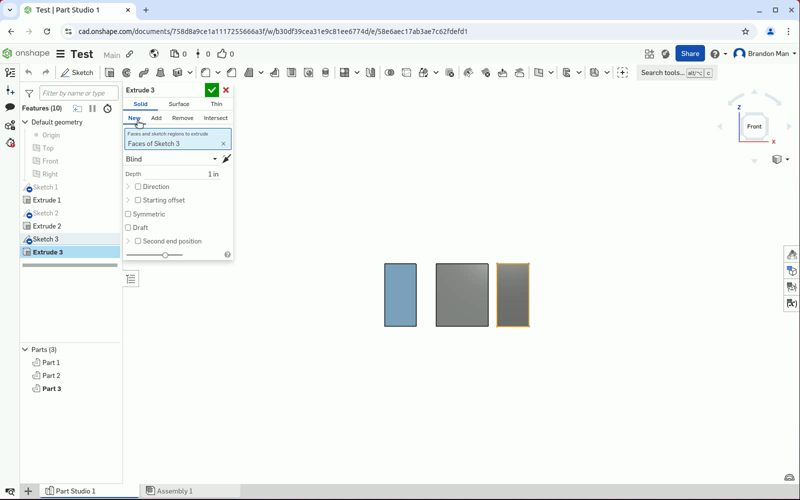
key(tab, 4)
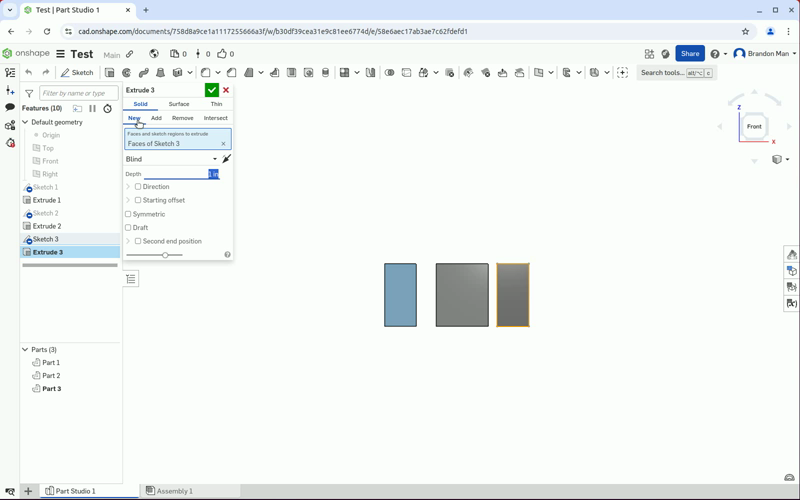
text(4.332)
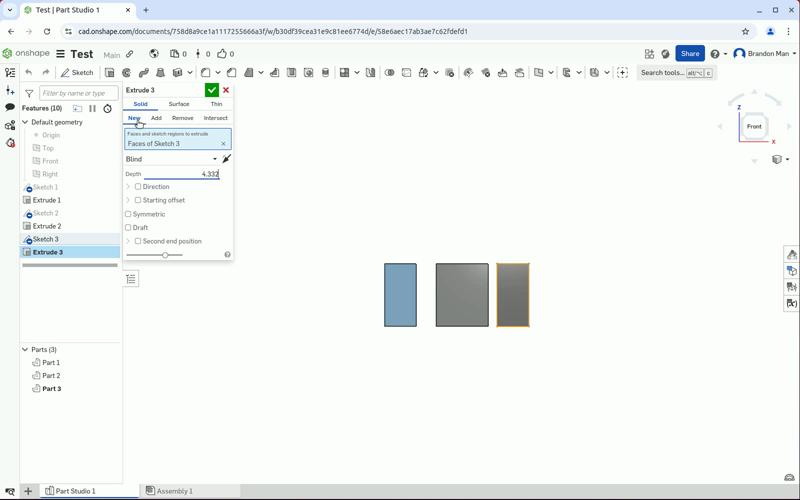
key(tab, 3)
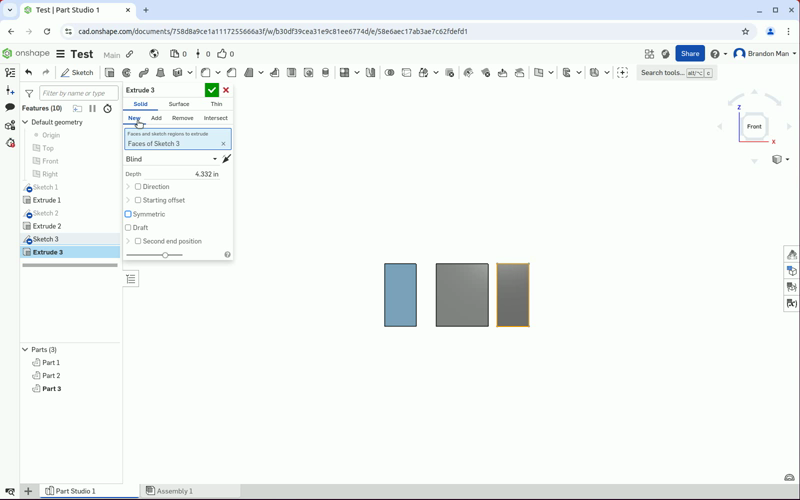
key(space)
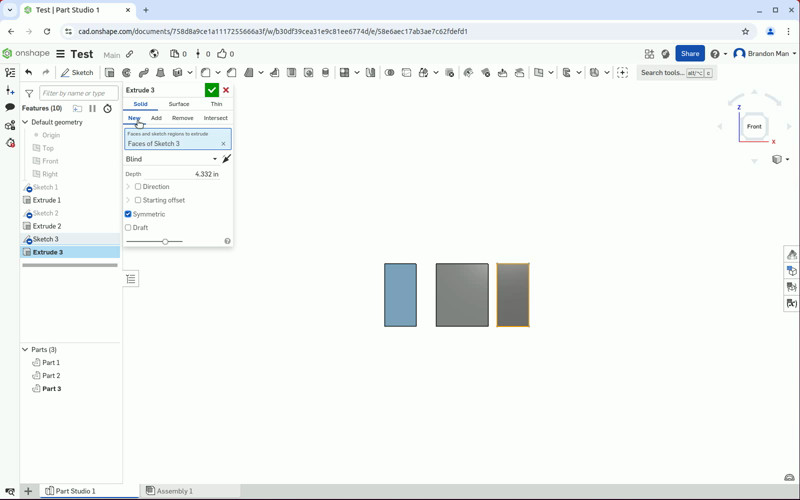
key(enter)
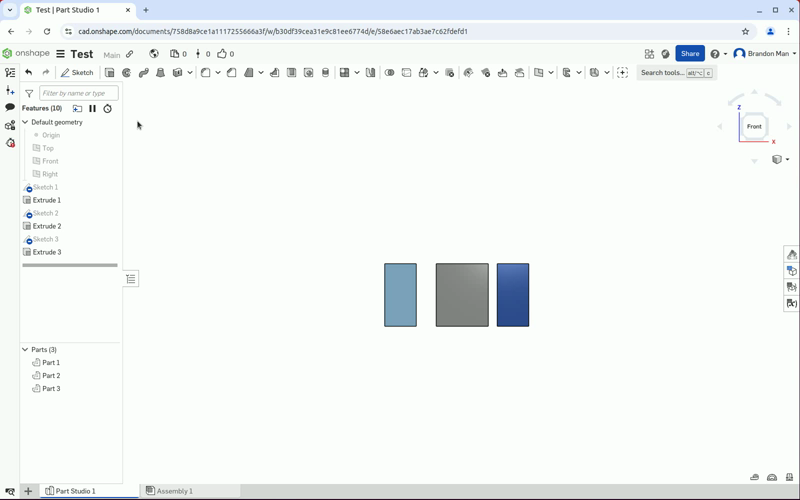
key(shift+h)
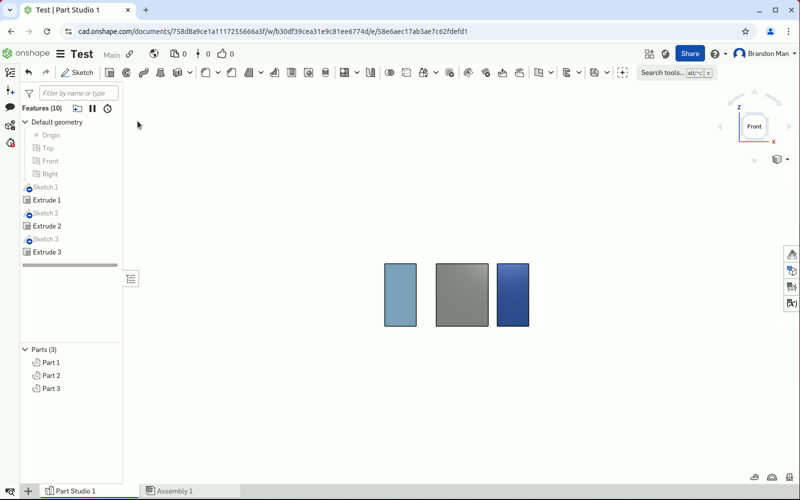
key(shift+h)
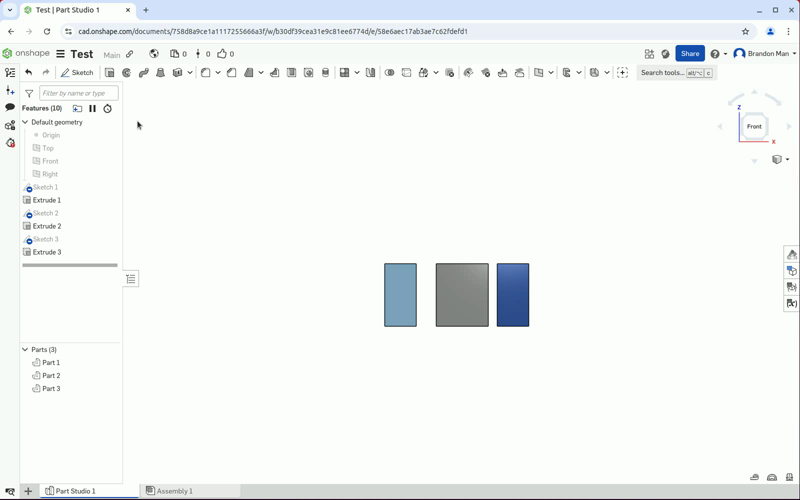
mouse_move(73, 189)
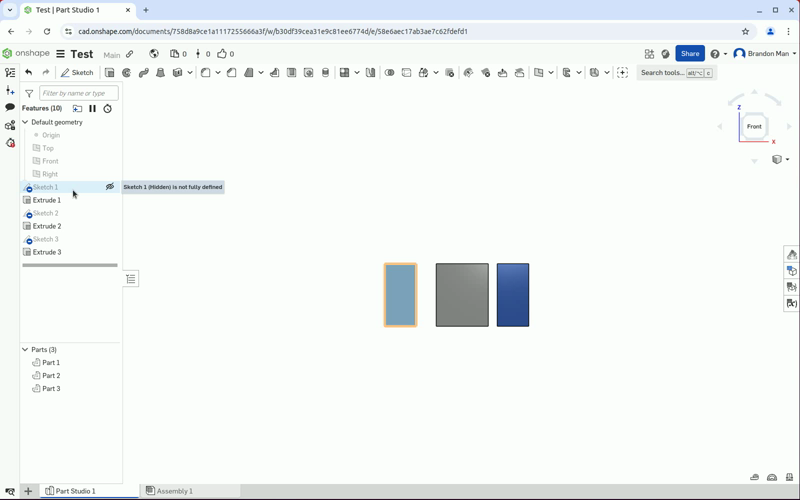
click(73, 189)
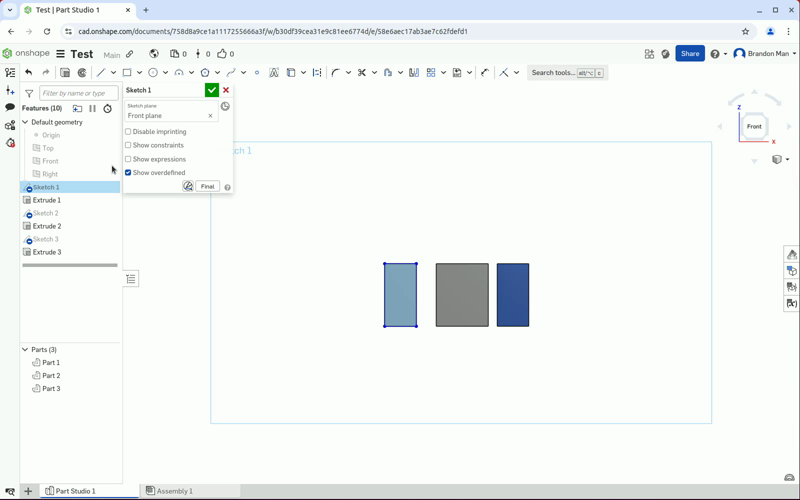
mouse_move(229, 92)
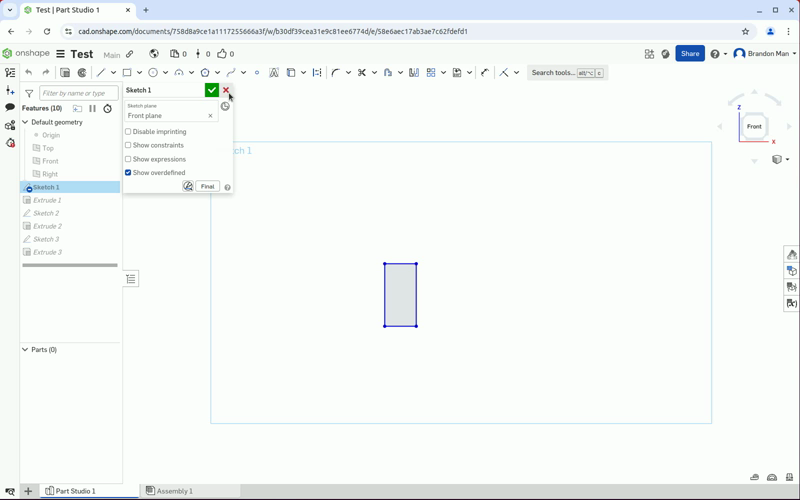
click(229, 92)
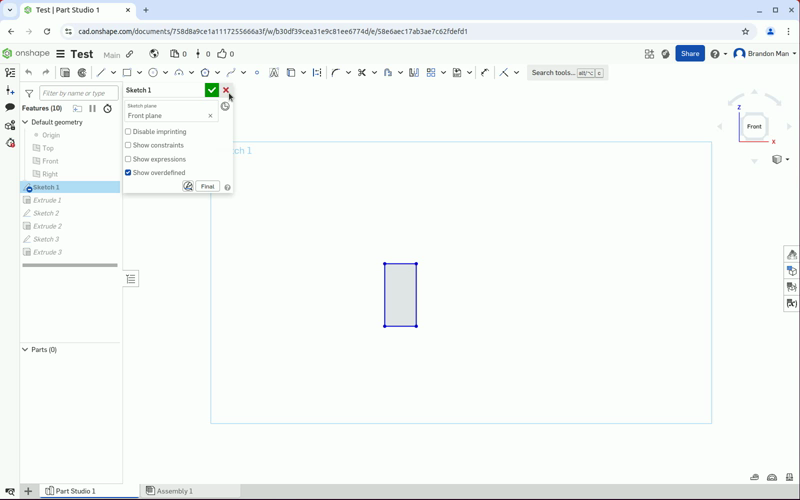
key(shift+s)
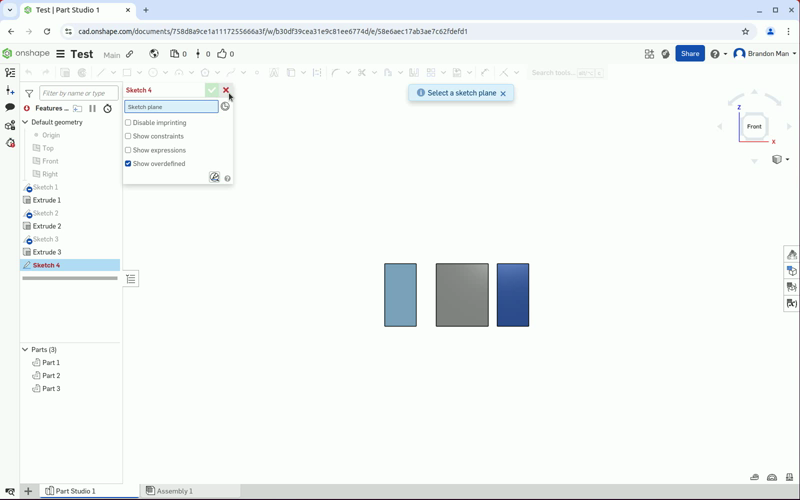
mouse_move(73, 163)
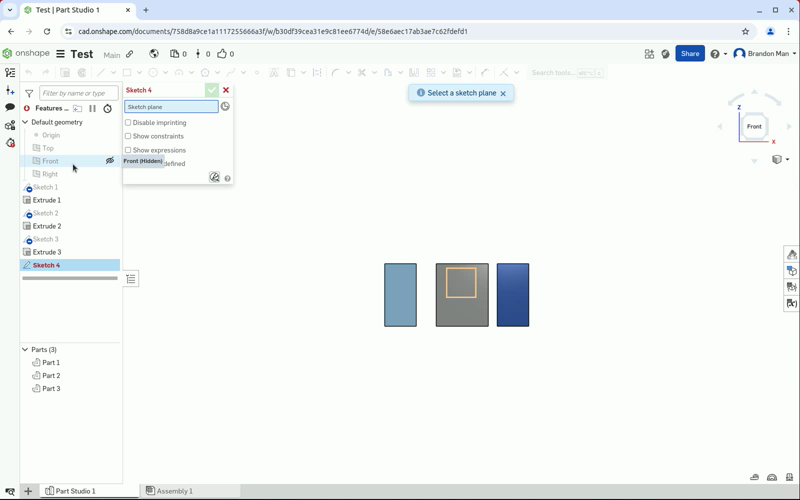
click(73, 163)
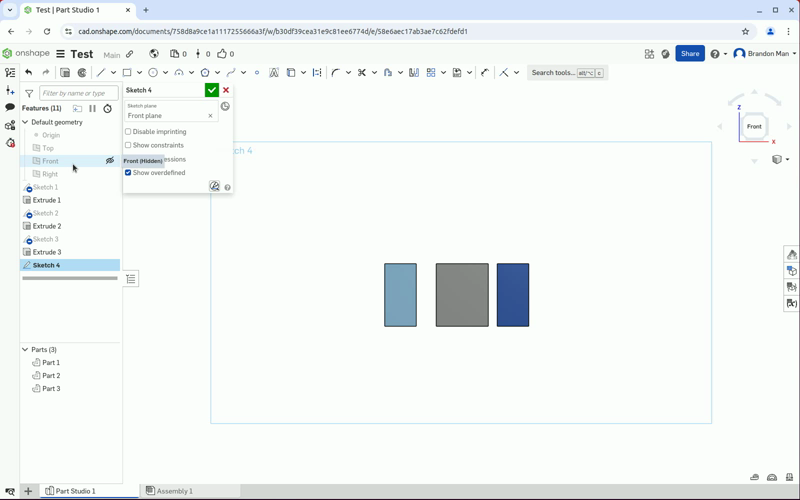
mouse_move(73, 352)
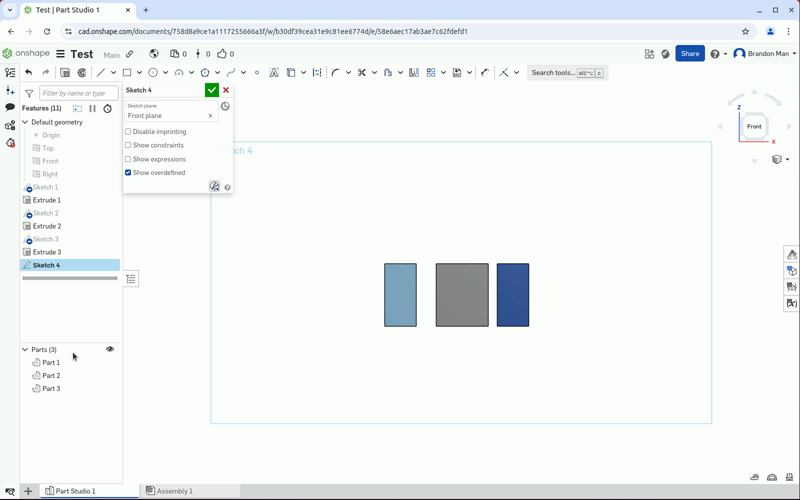
key(y)
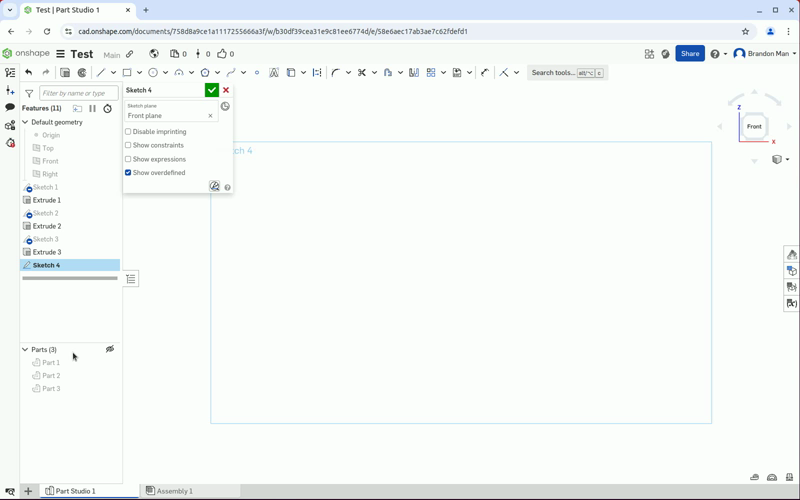
key(l)
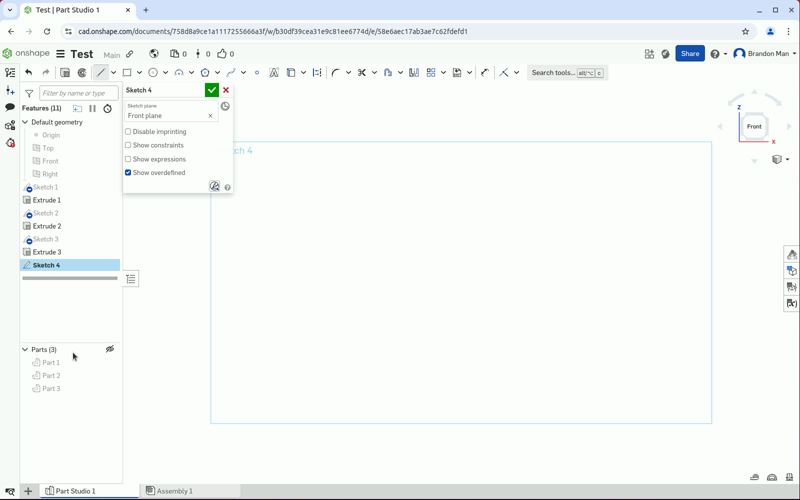
key_down(shift)
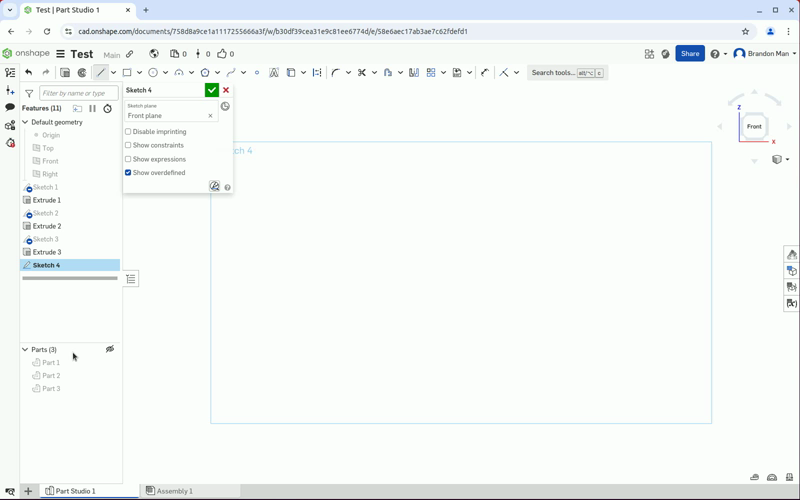
mouse_move(348, 326)
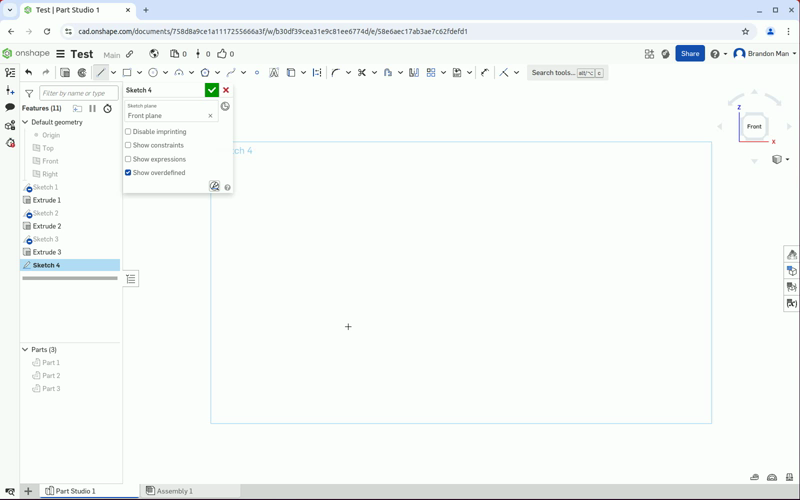
click(348, 326)
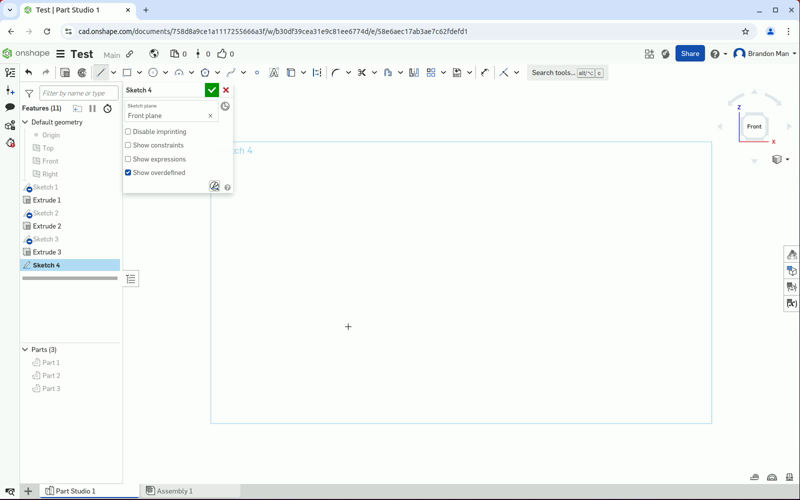
key_up(shift)
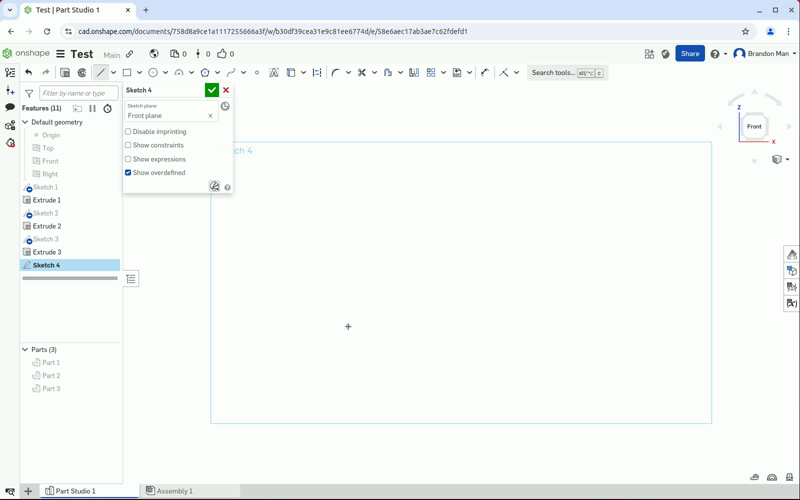
key_down(shift)
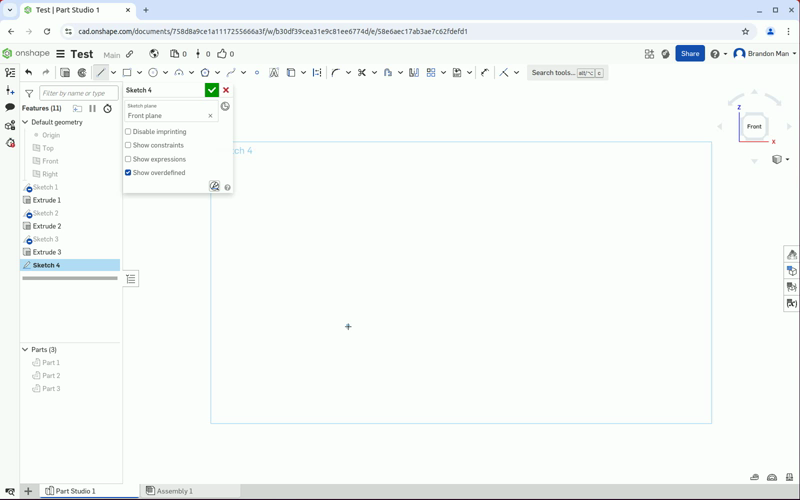
mouse_move(378, 326)
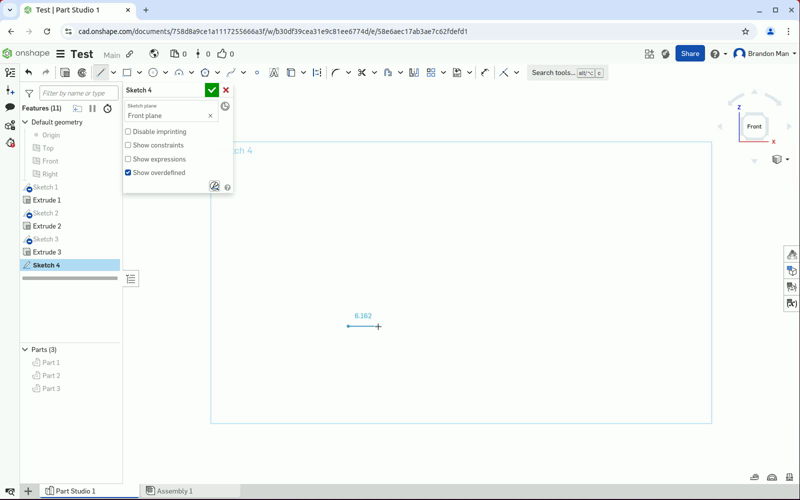
mouse_move(369, 326)
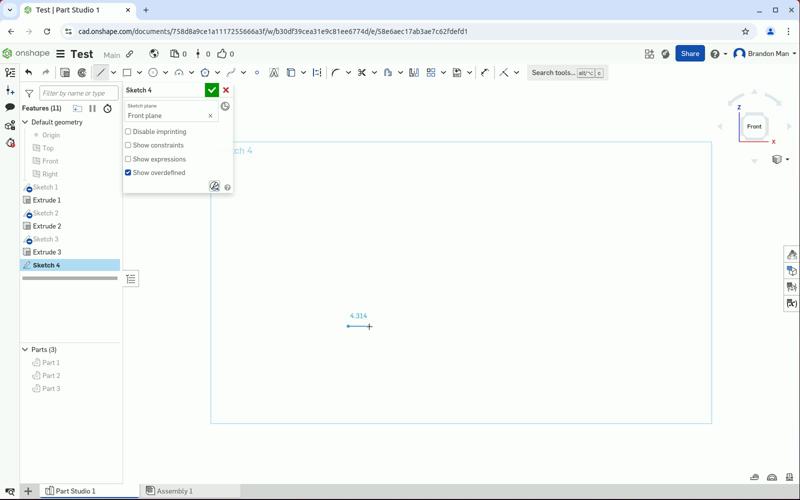
click(369, 326)
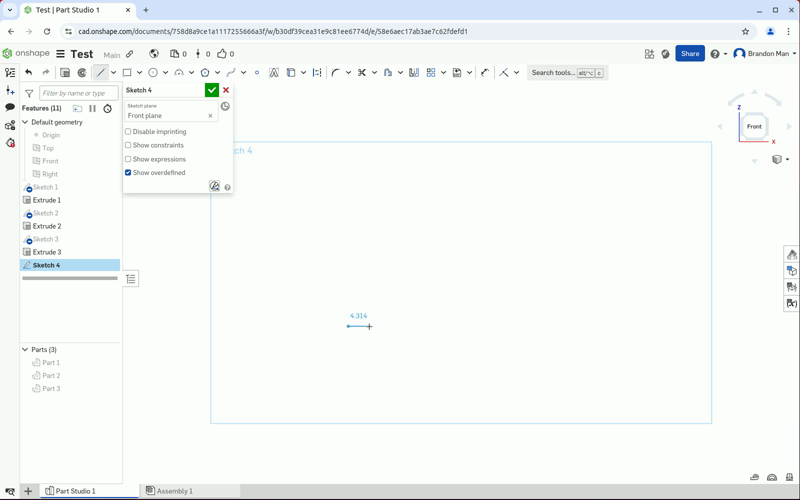
key_up(shift)
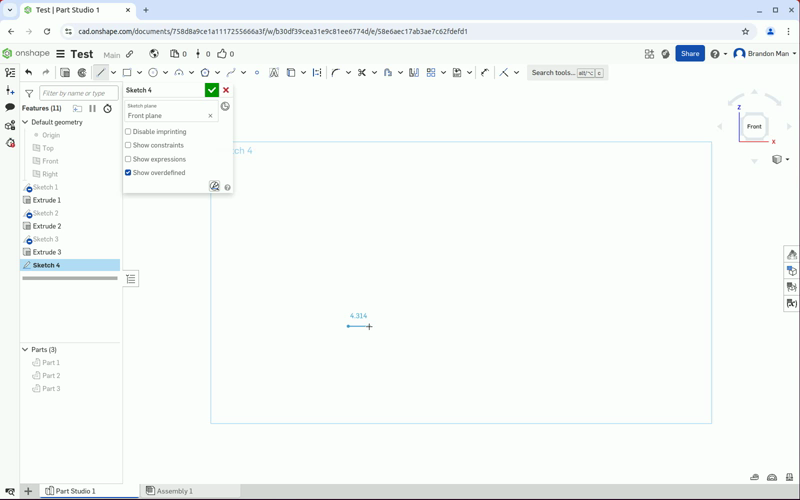
key_down(shift)
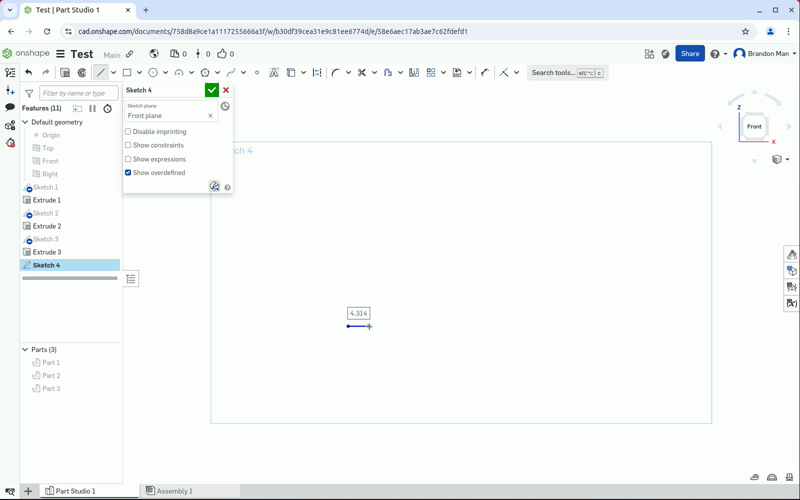
mouse_move(369, 263)
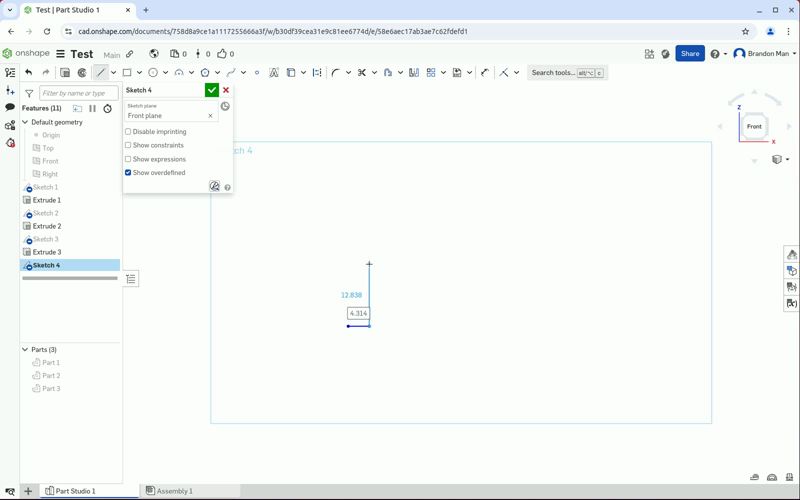
click(369, 263)
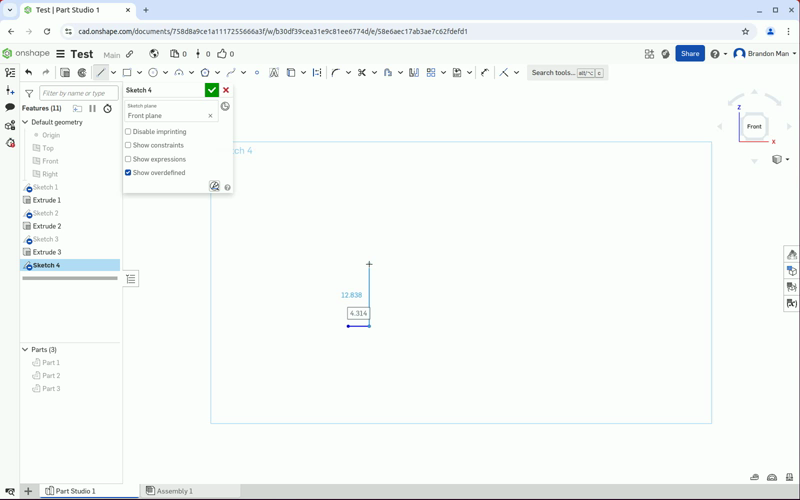
key_up(shift)
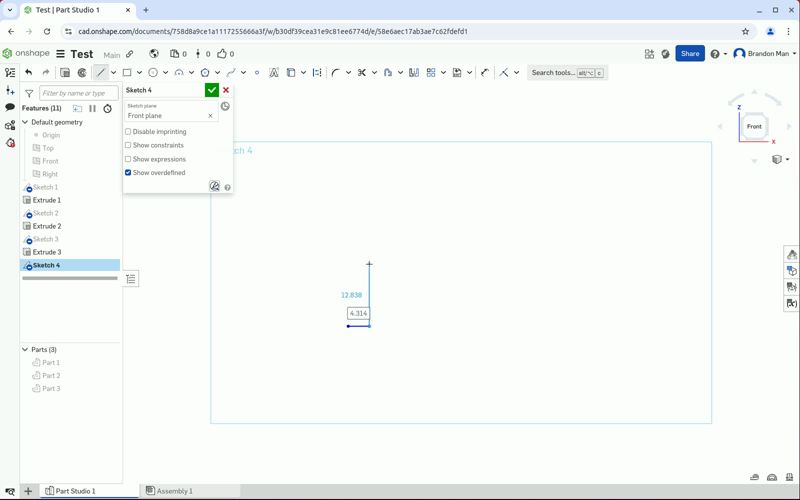
key_down(shift)
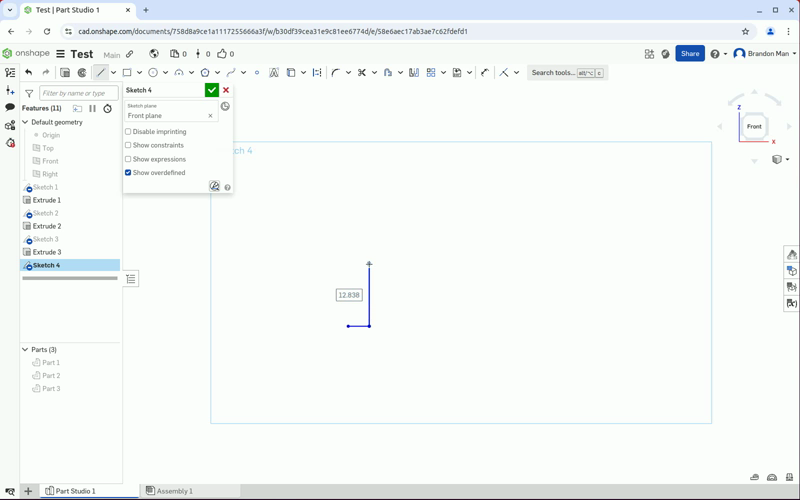
mouse_move(399, 263)
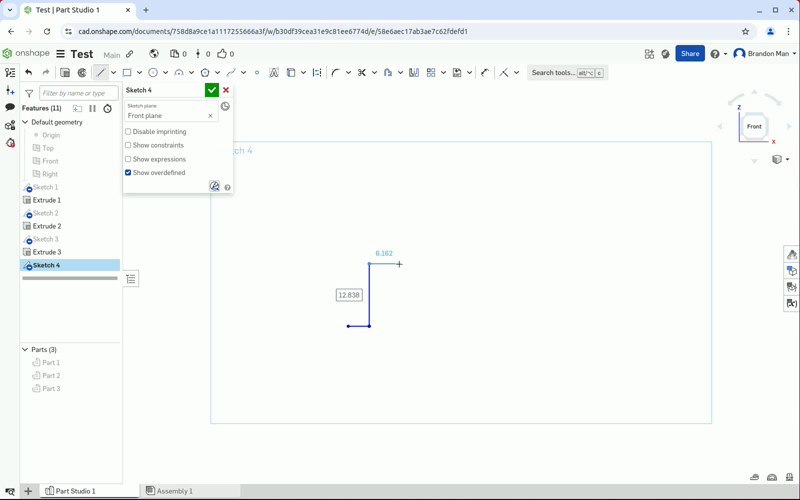
mouse_move(348, 263)
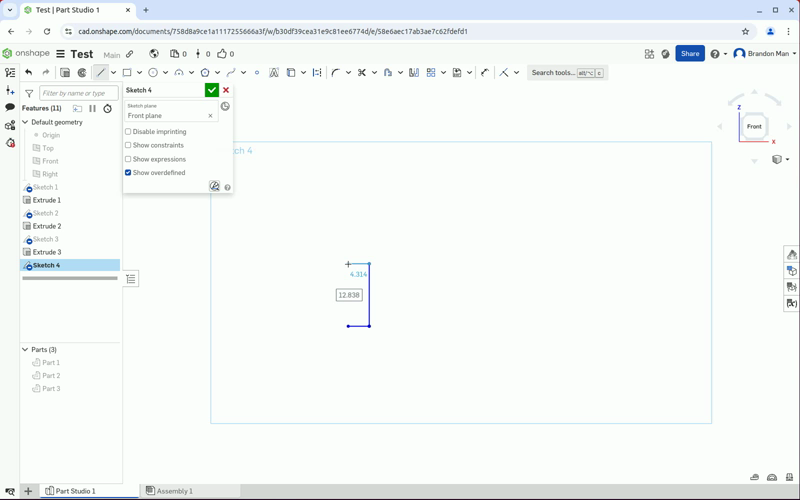
click(348, 263)
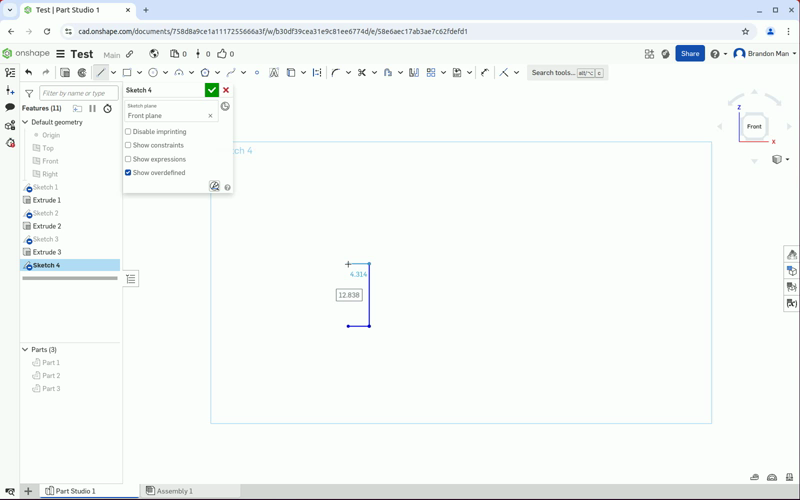
key_up(shift)
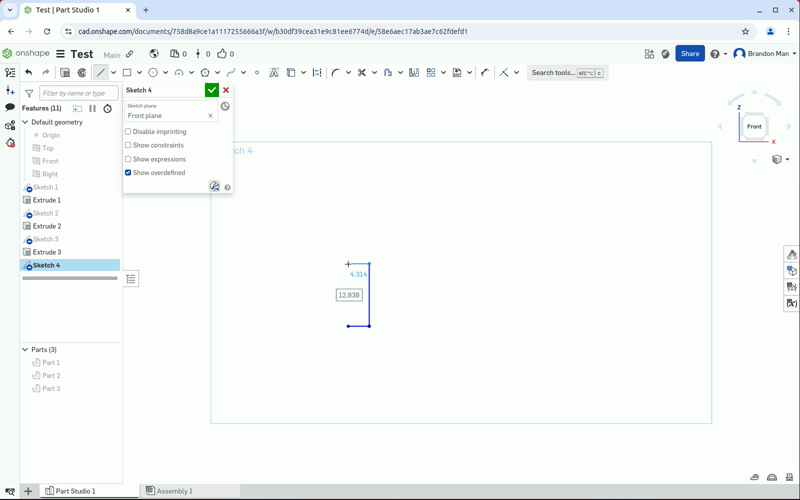
key_down(shift)
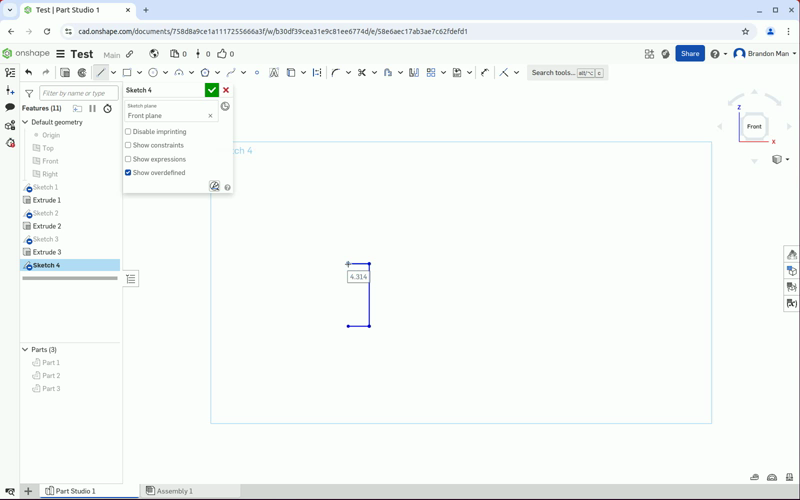
mouse_move(348, 326)
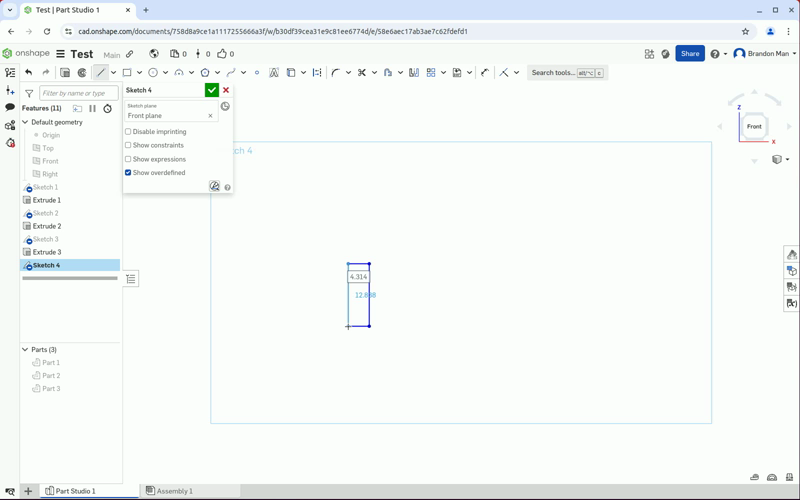
key_up(shift)
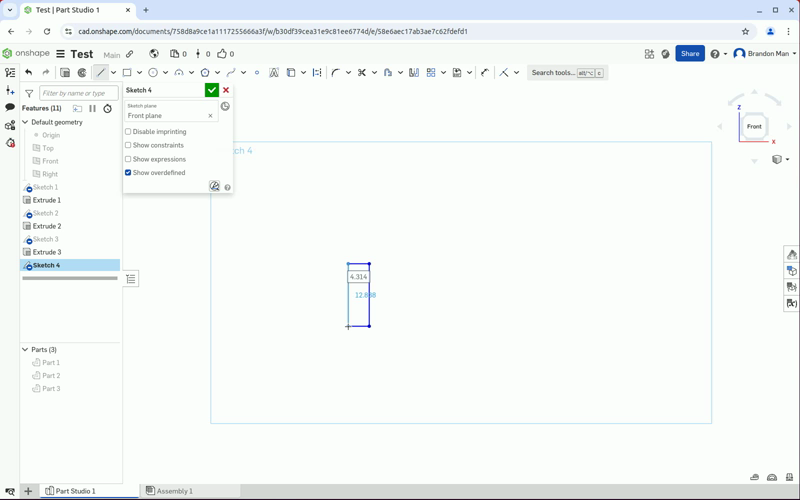
click(348, 326)
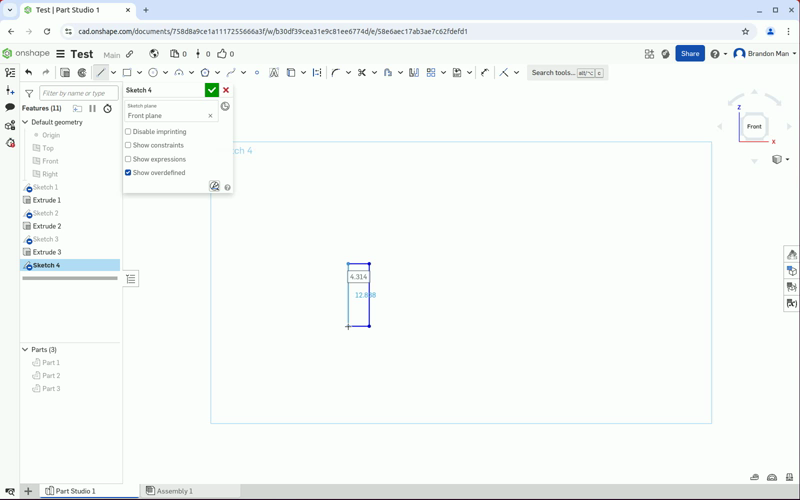
key(esc)
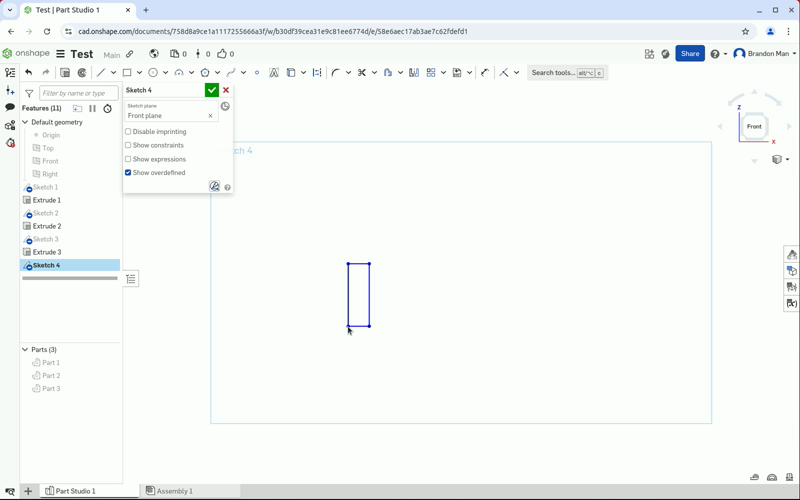
mouse_move(359, 264)
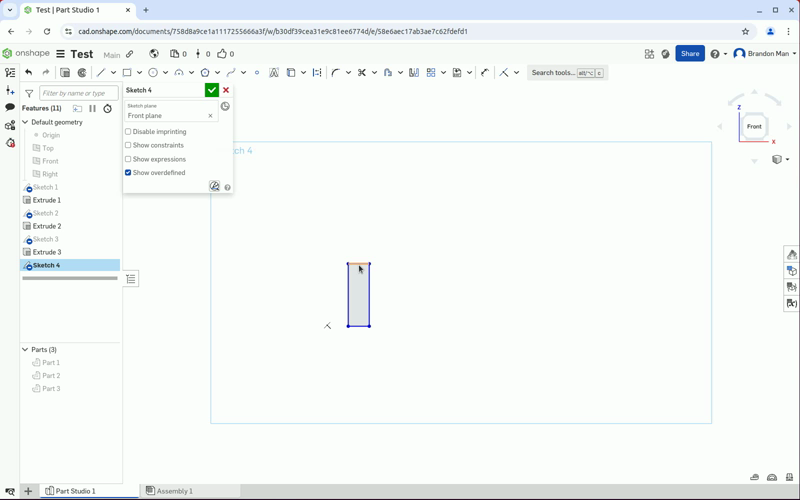
scroll(6)
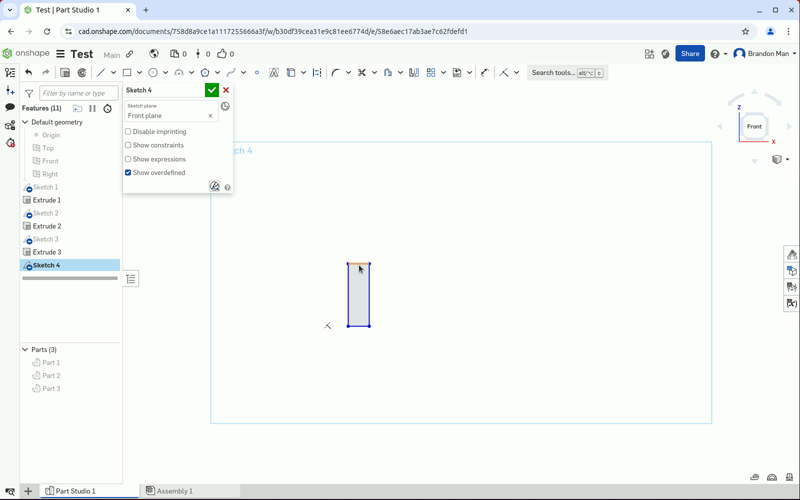
scroll(6)
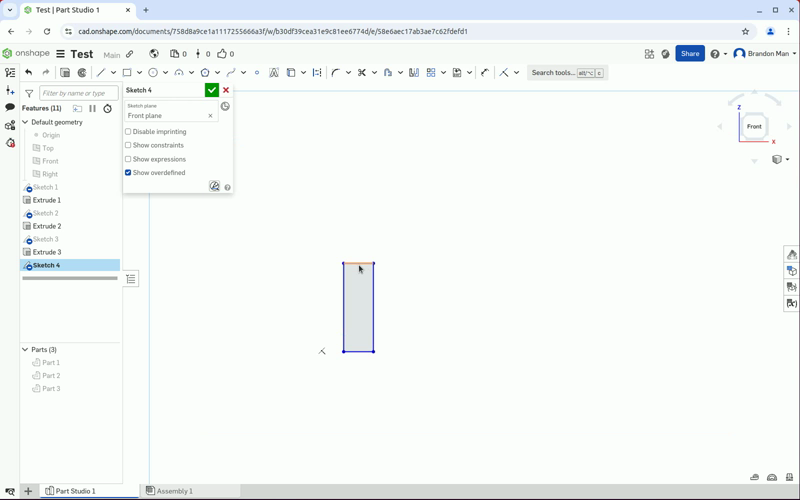
scroll(6)
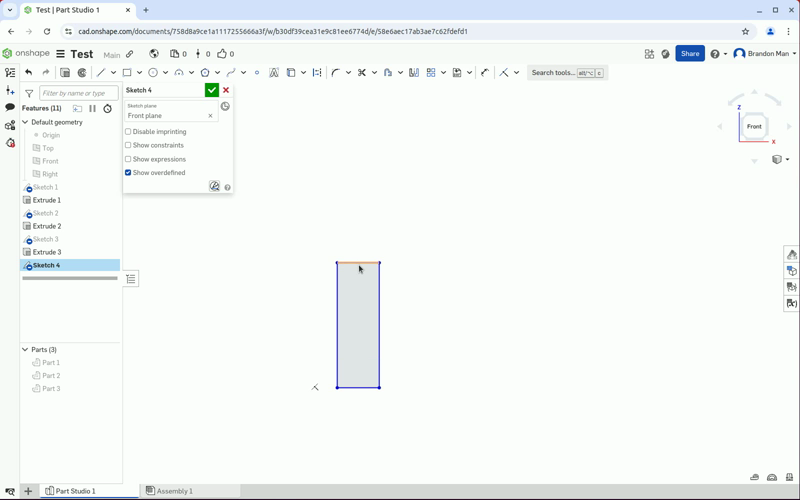
scroll(6)
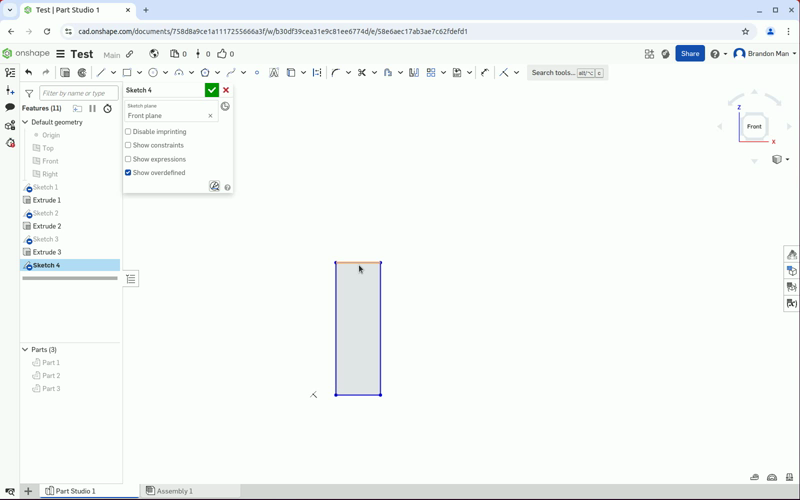
scroll(6)
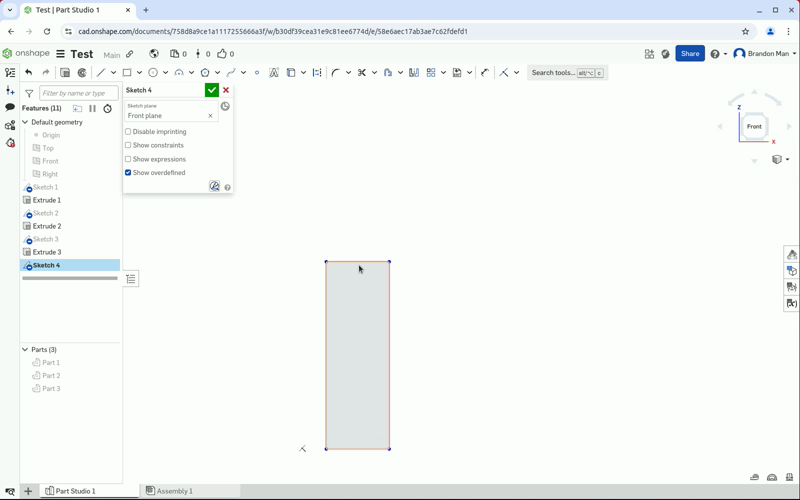
scroll(6)
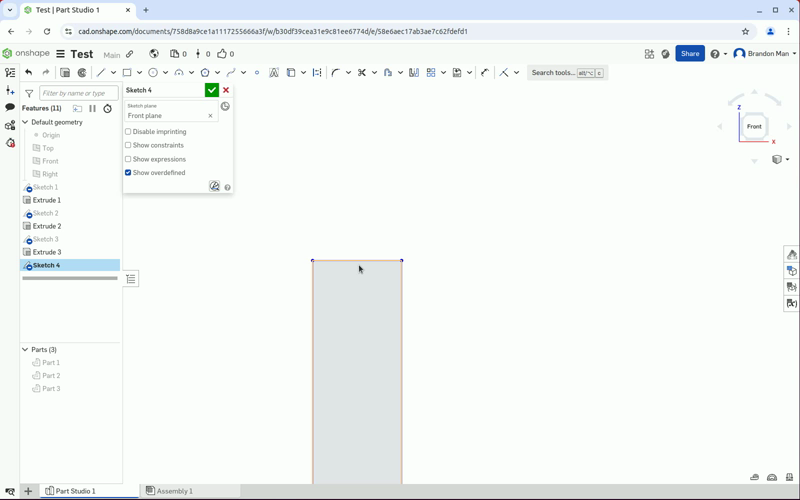
scroll(6)
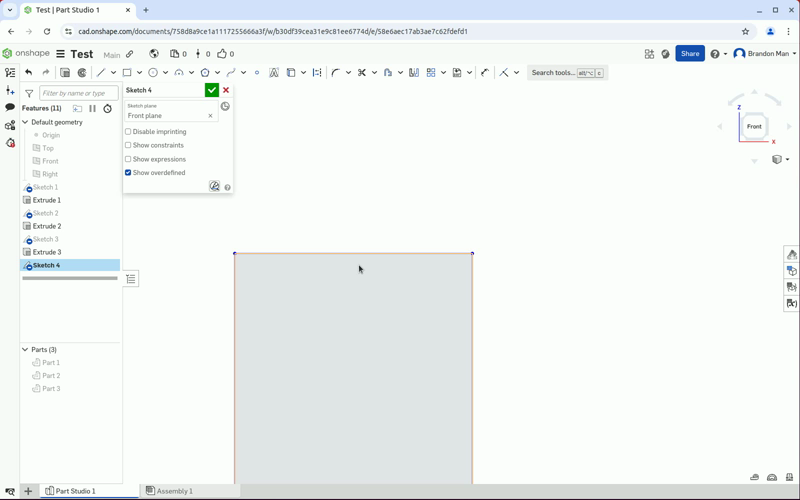
click(359, 264)
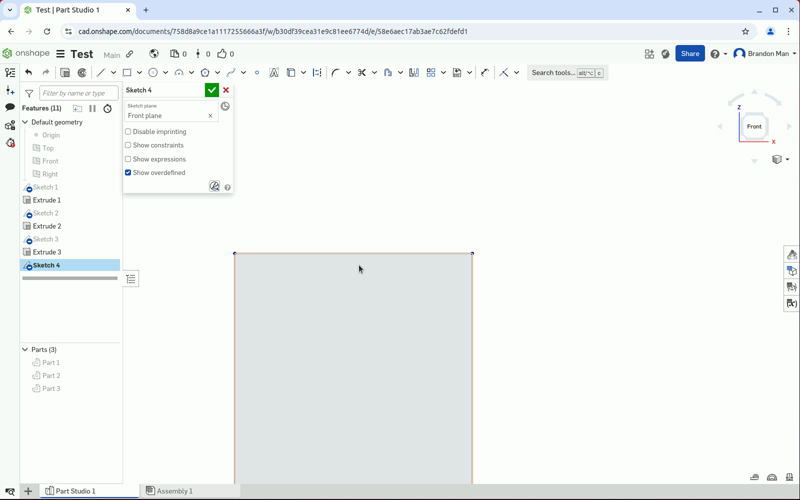
scroll(-6)
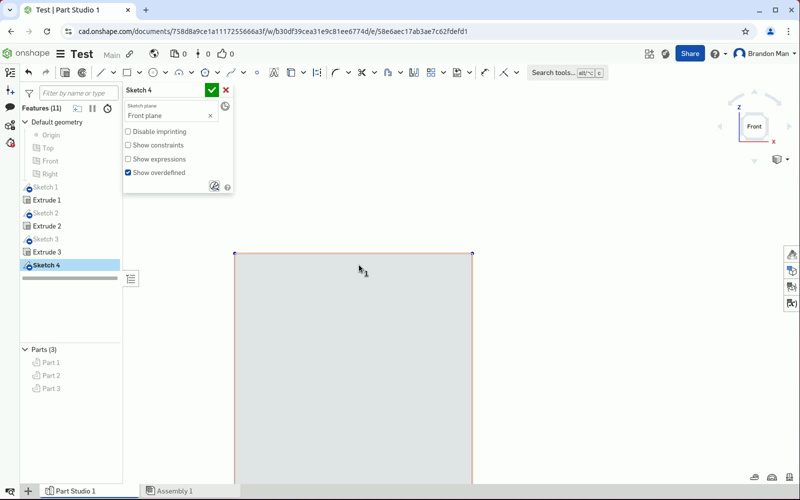
scroll(-6)
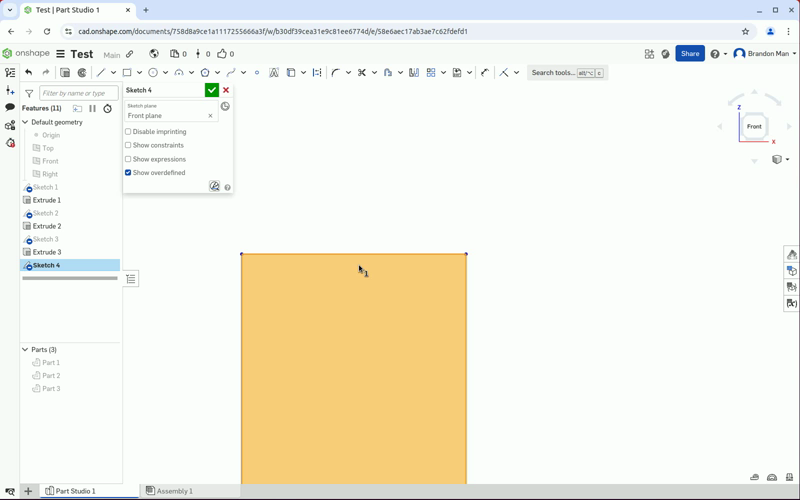
scroll(-6)
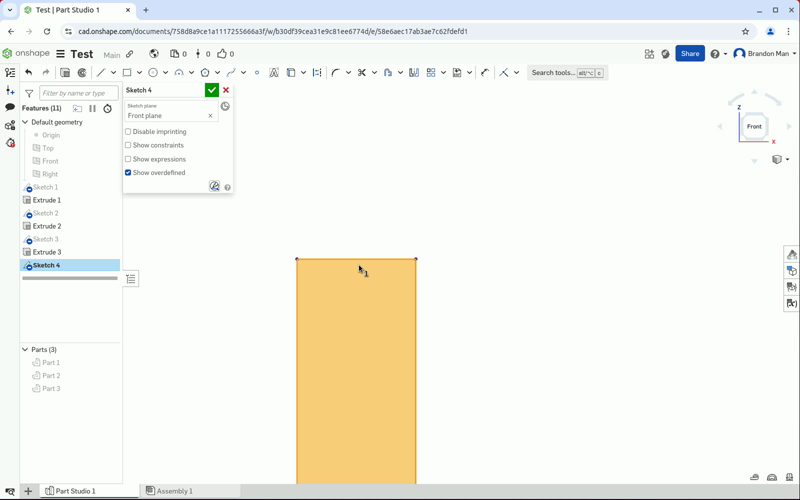
scroll(-6)
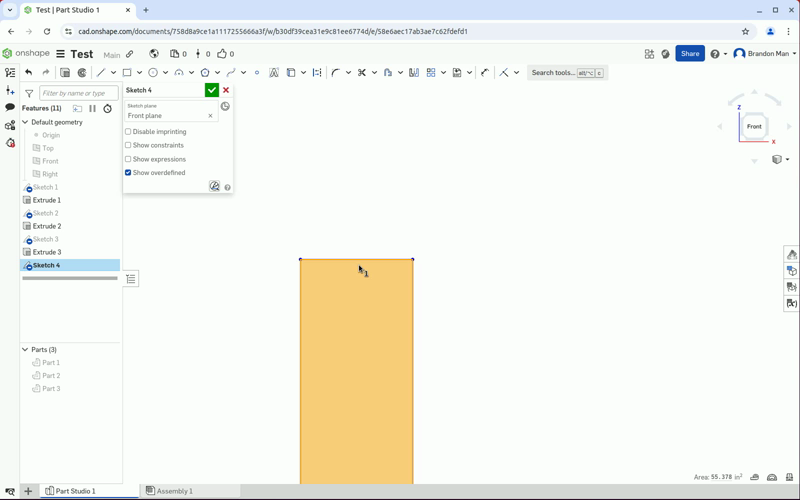
scroll(-6)
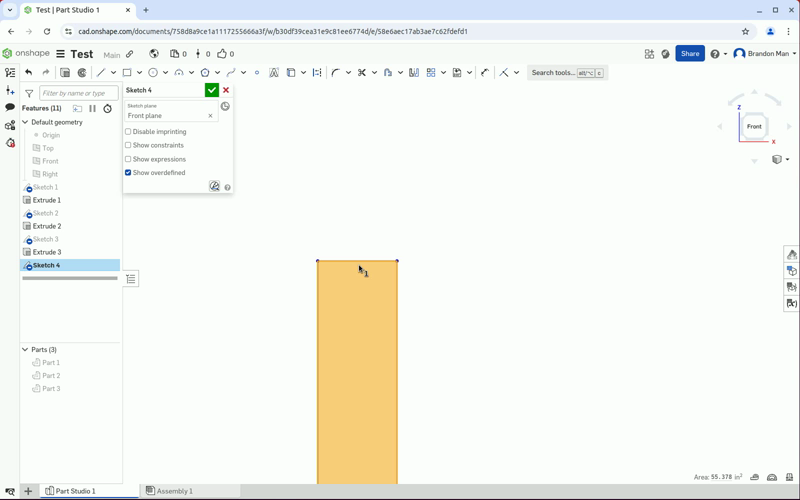
scroll(-6)
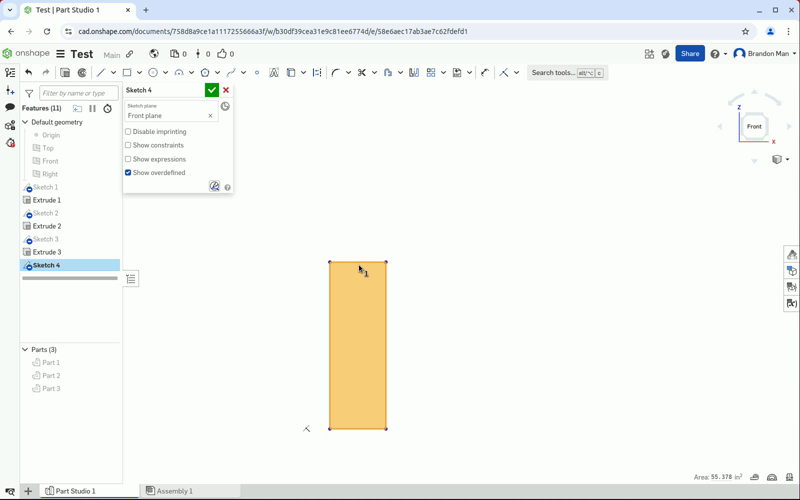
scroll(-6)
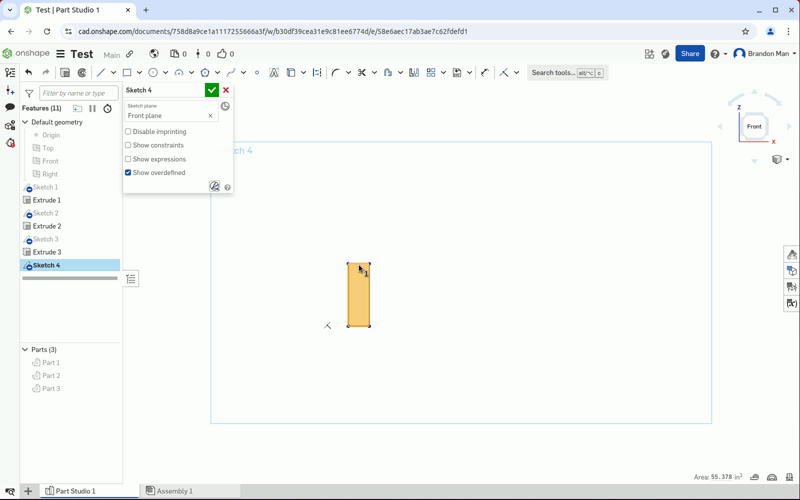
mouse_move(73, 352)
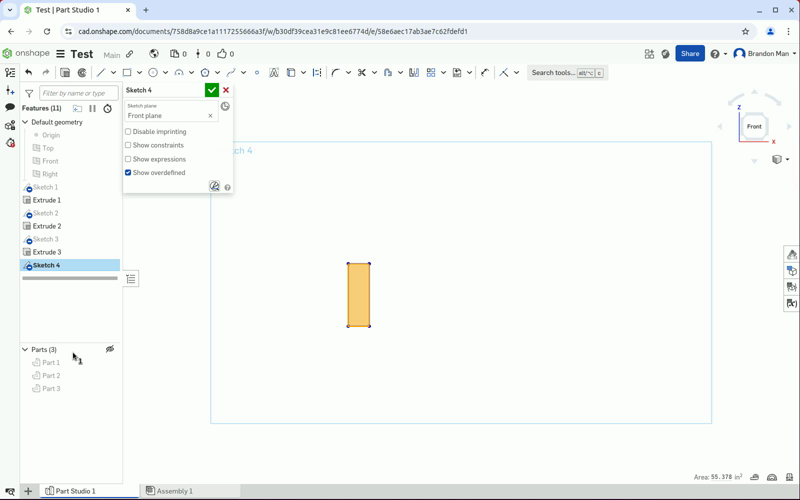
key(shift+y)
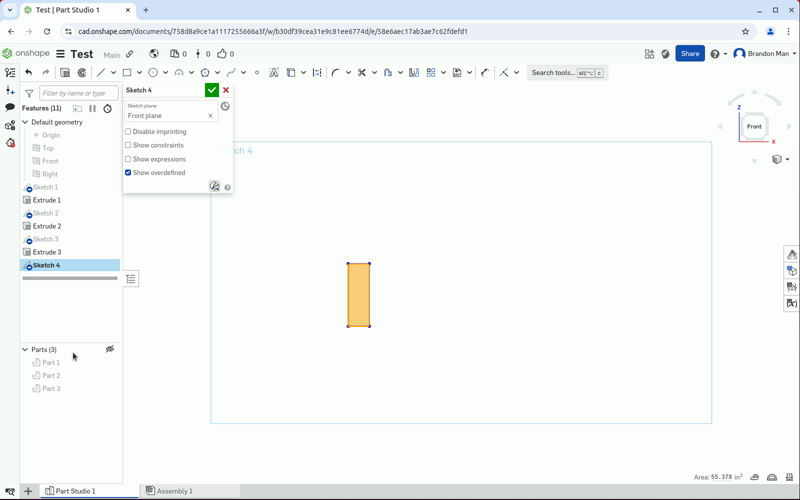
key(shift+e)
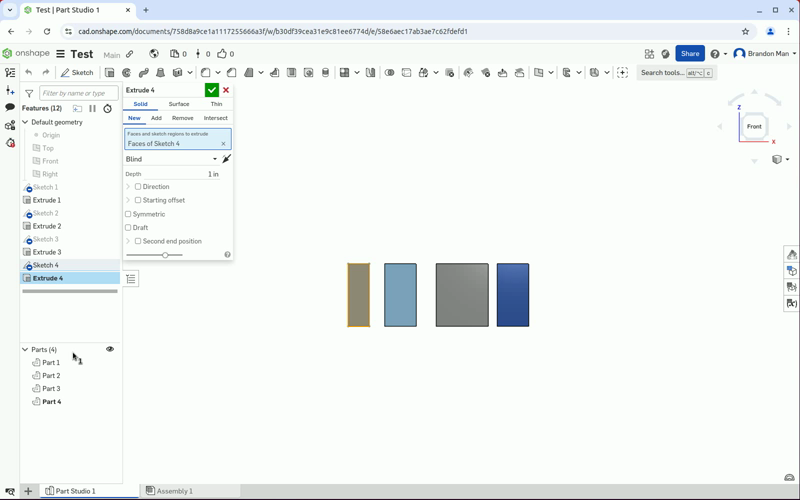
mouse_move(143, 106)
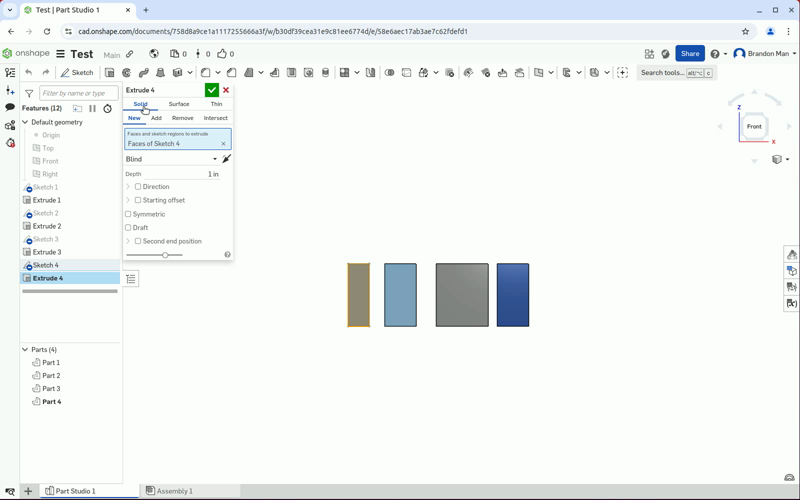
click(143, 106)
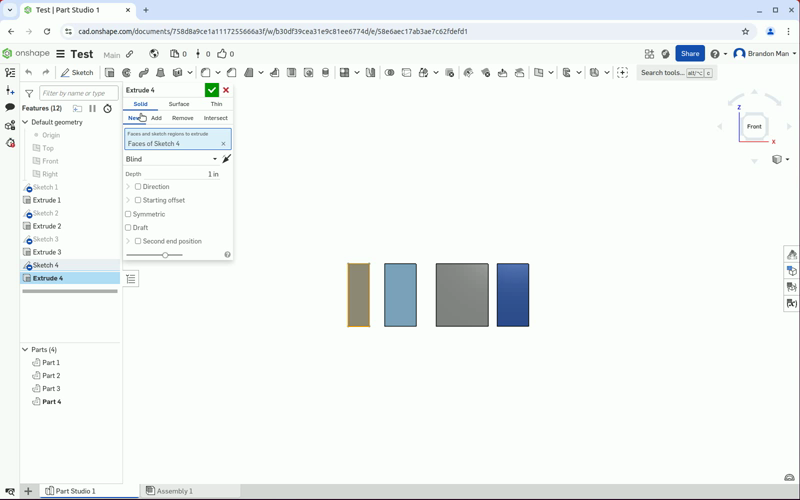
mouse_move(137, 120)
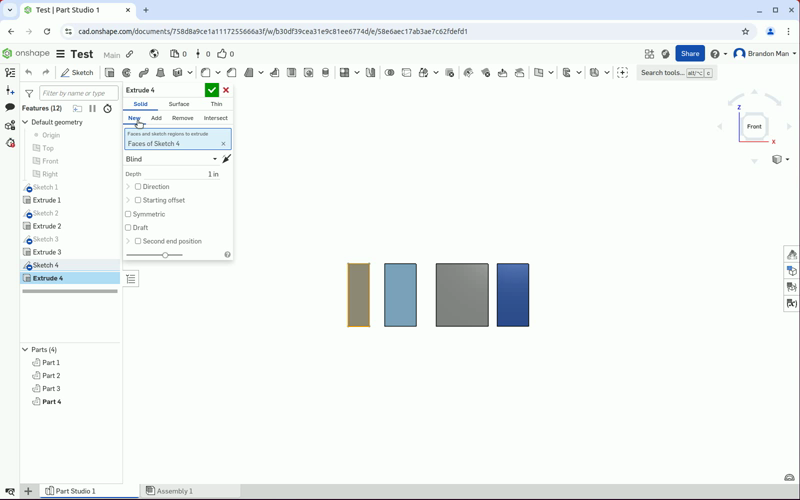
click(137, 120)
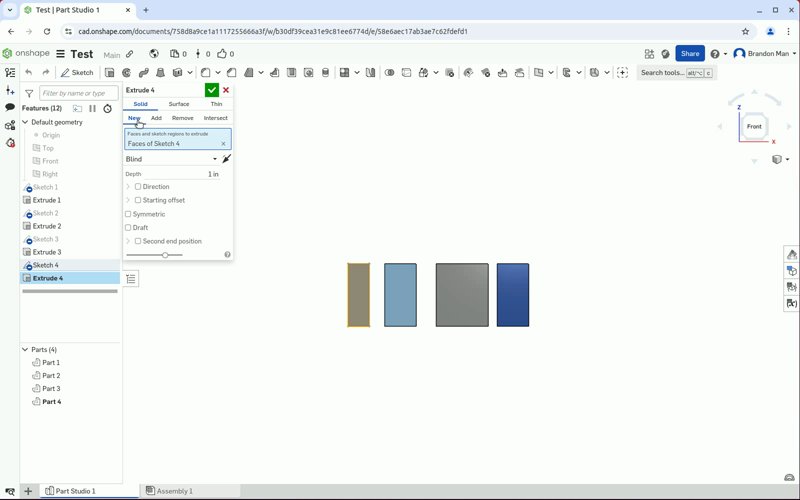
key(tab, 4)
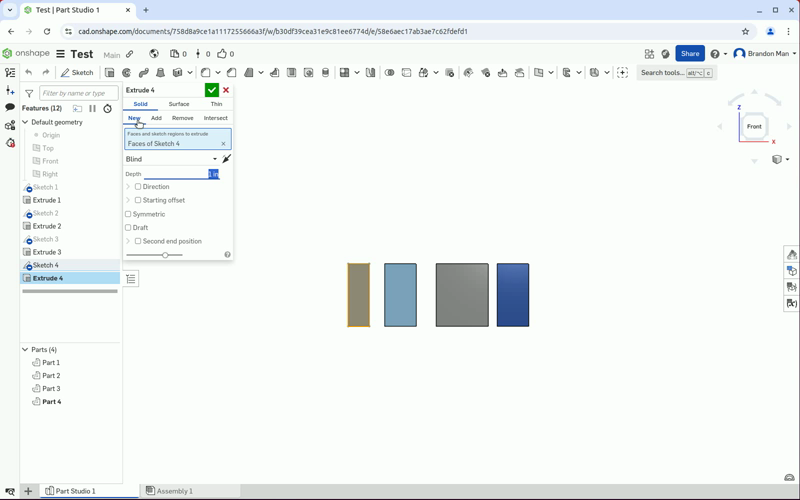
text(4.332)
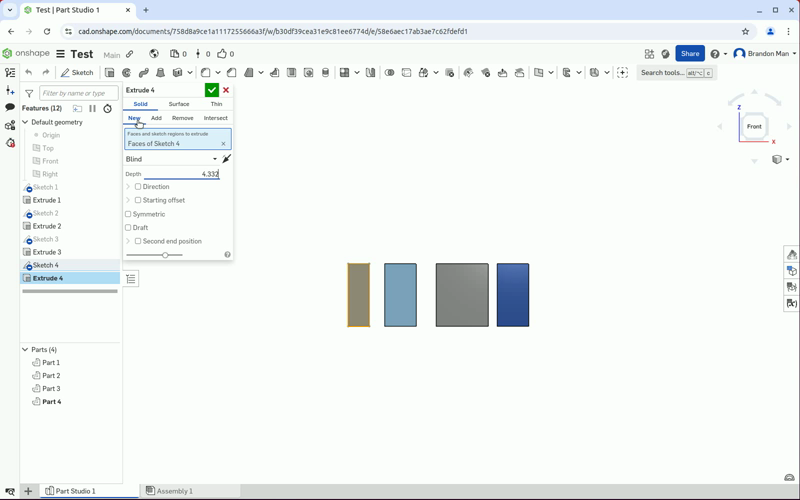
key(tab, 3)
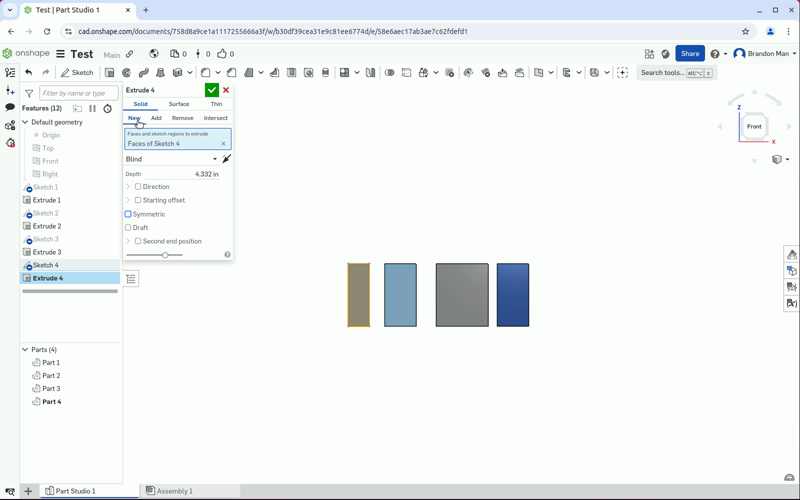
key(space)
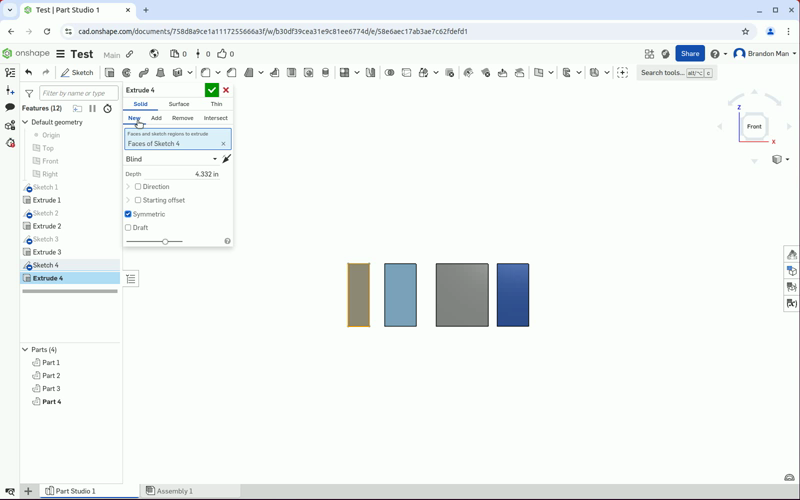
key(enter)
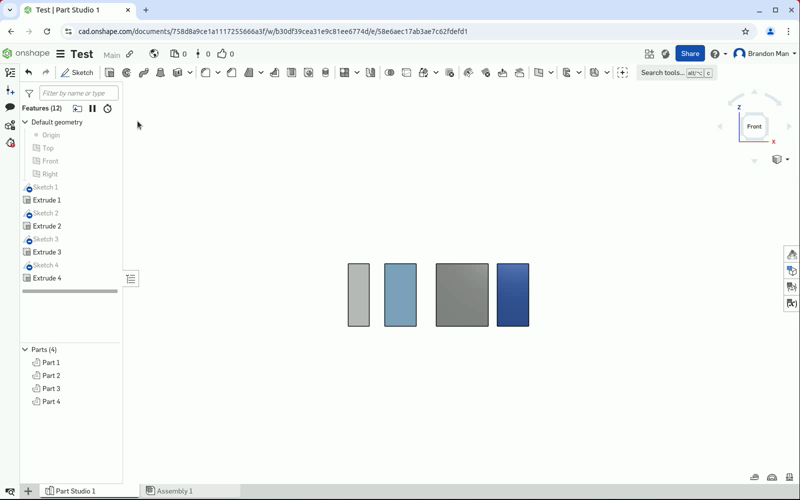
key(shift+h)
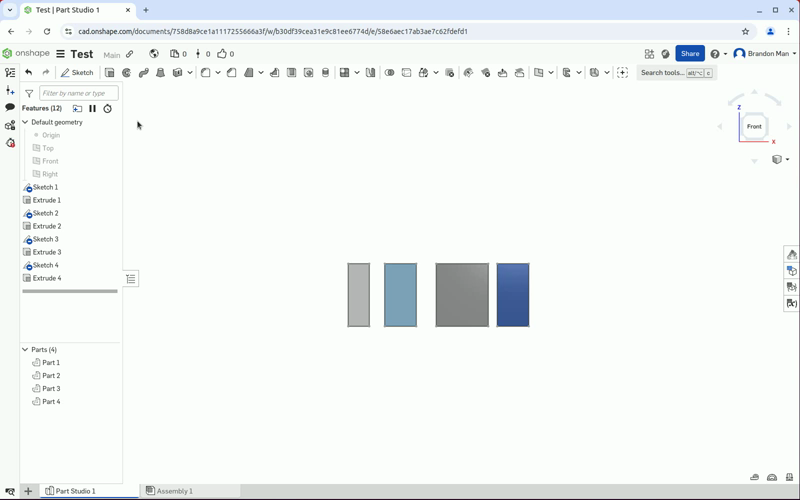
key(shift+h)
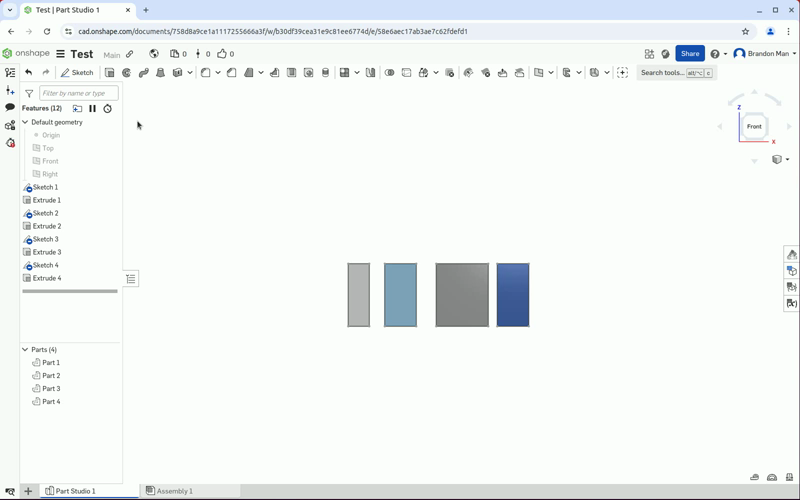
key(shift+7)
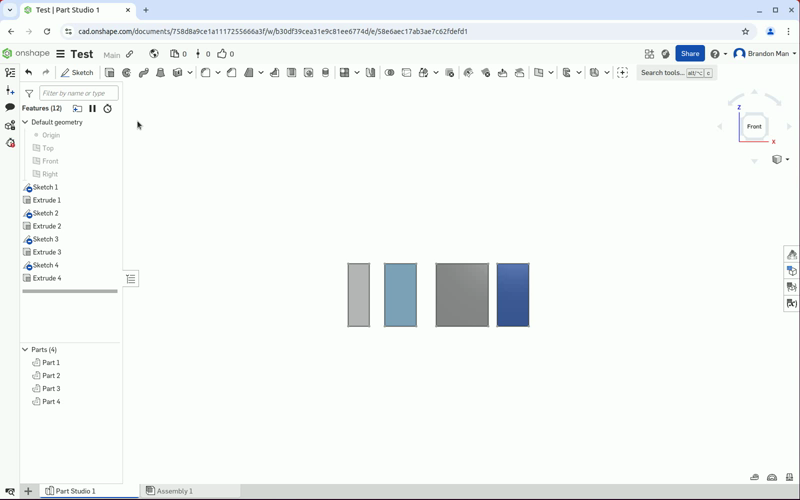
key(left, 2)
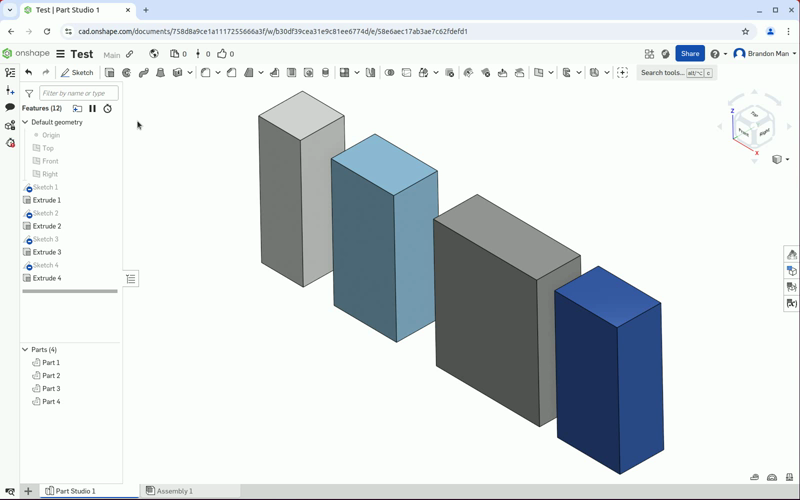
key(down, 2)
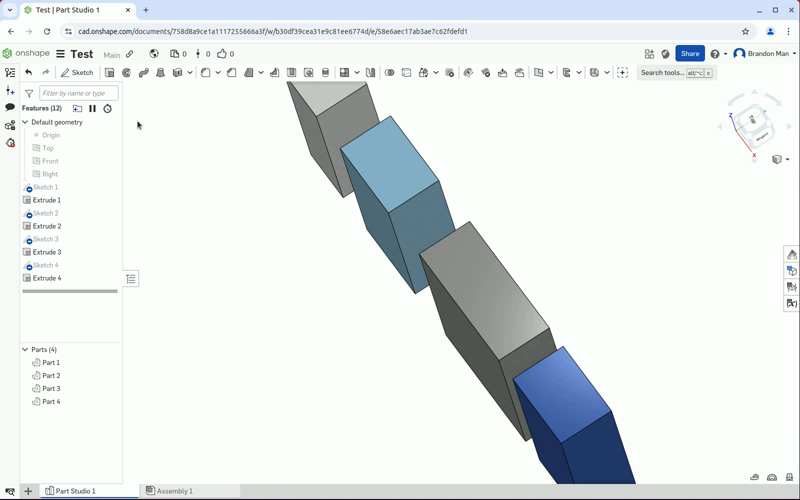
key(up, 2)
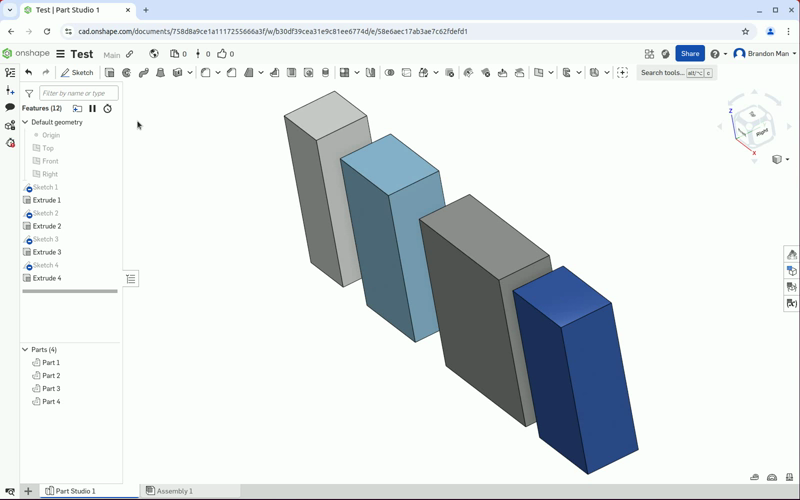
key(right, 2)
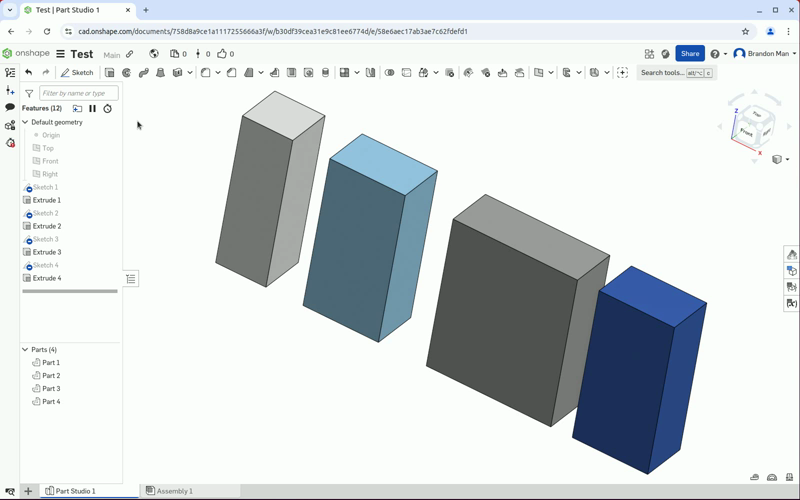
mouse_move(73, 189)
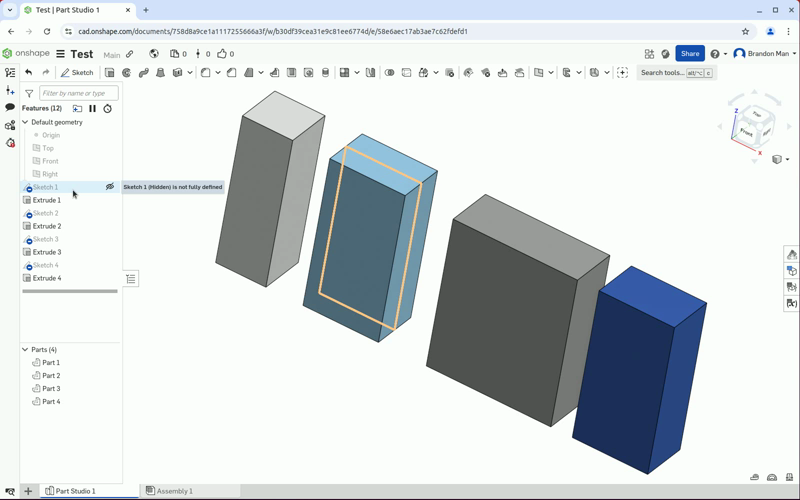
click(73, 189)